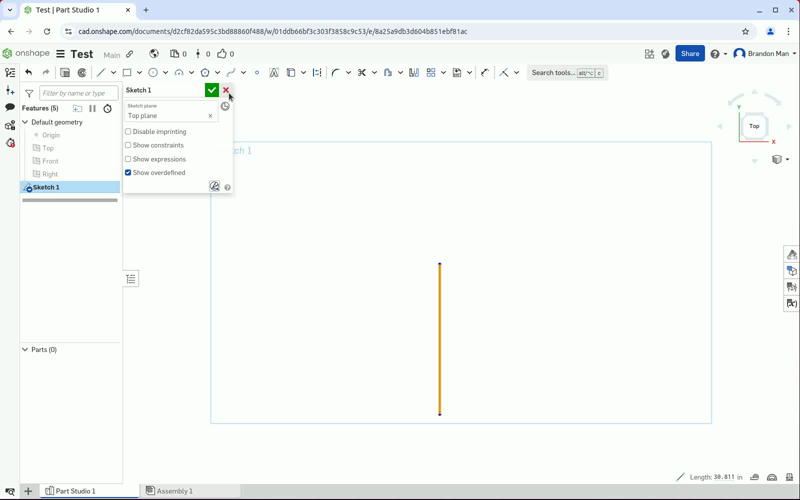
key(shift+h)
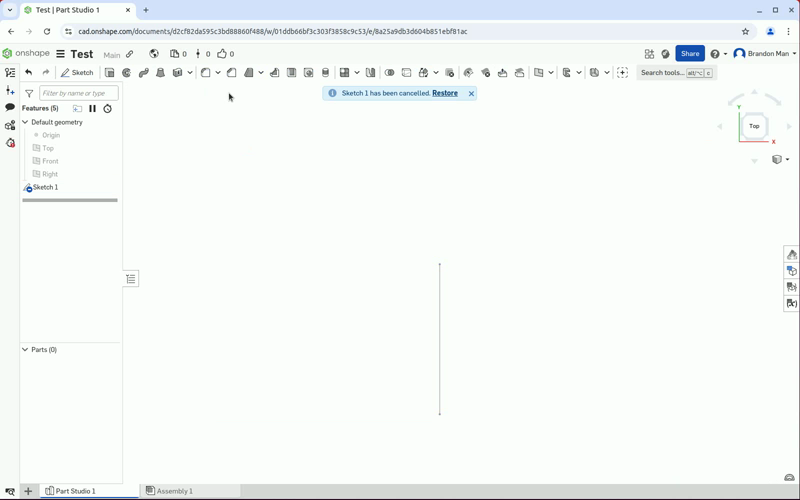
key(shift+s)
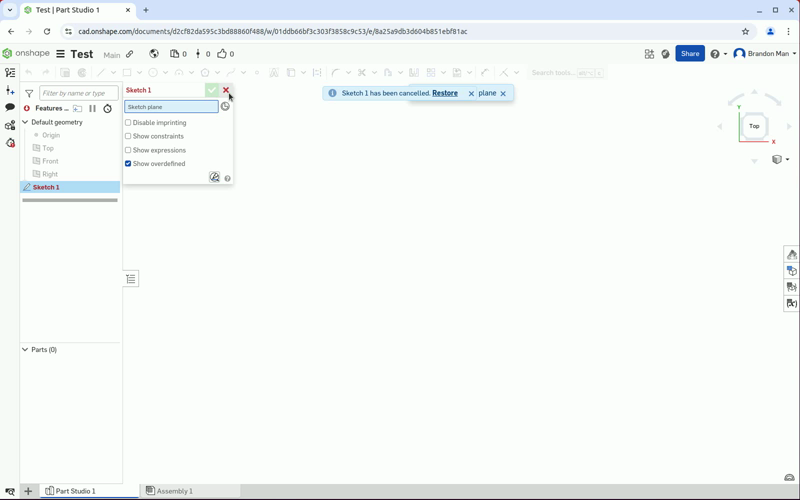
mouse_move(73, 150)
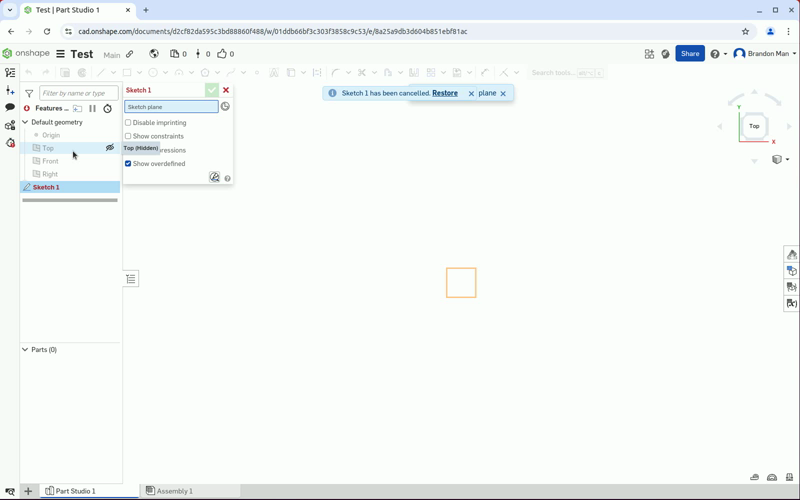
click(73, 150)
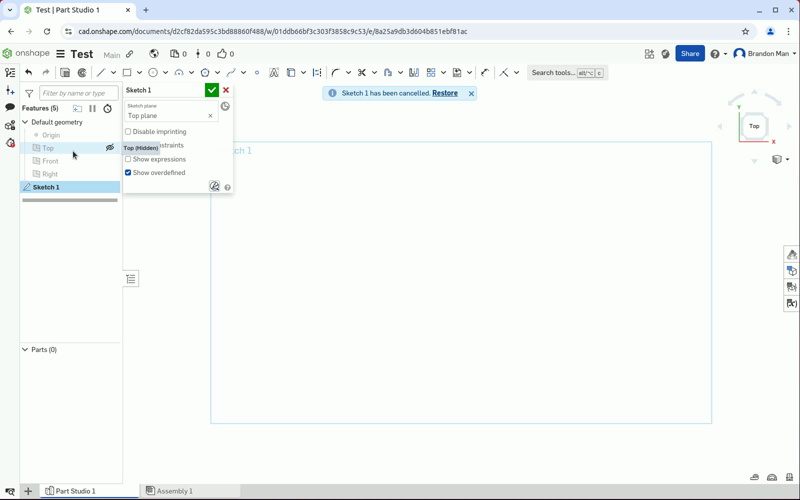
mouse_move(73, 352)
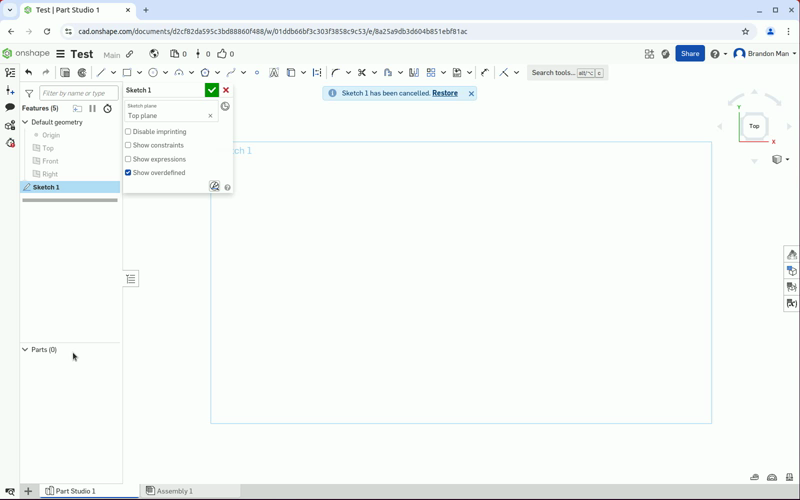
key(y)
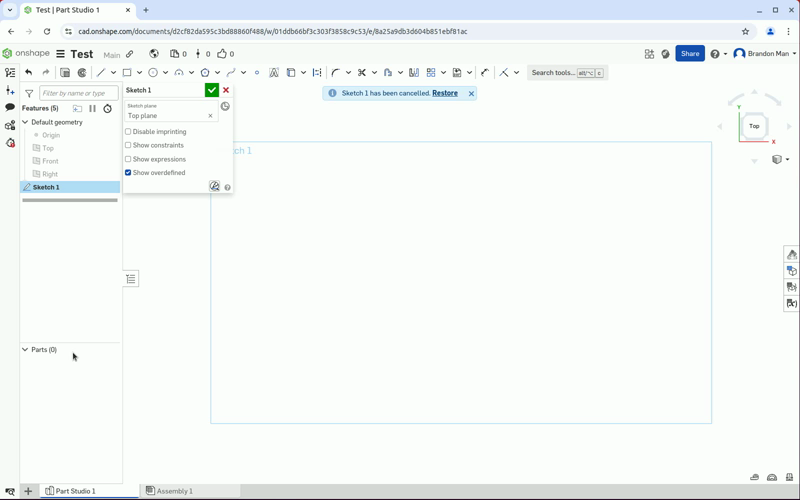
key(l)
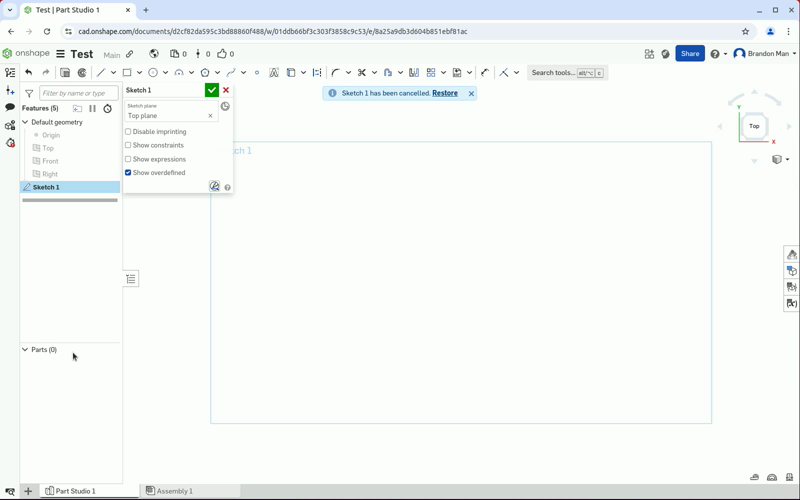
key_down(shift)
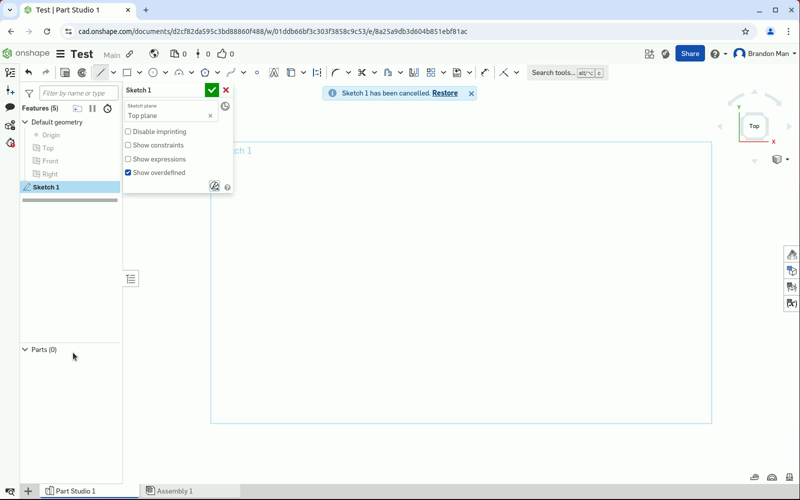
mouse_move(450, 282)
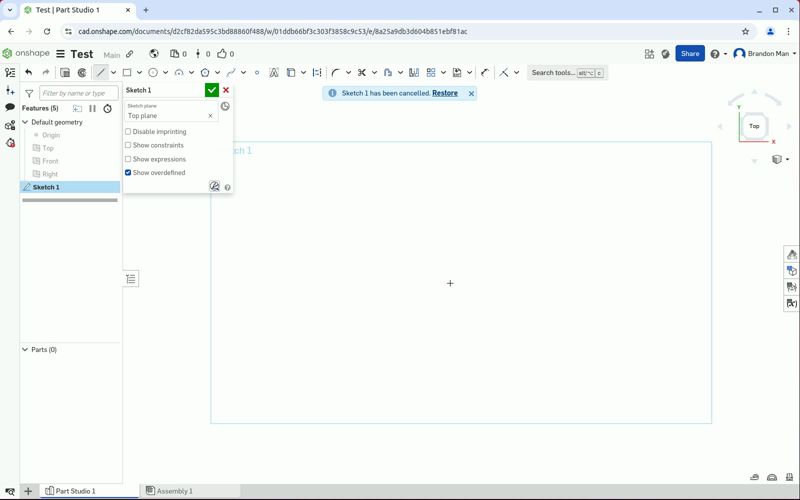
click(450, 282)
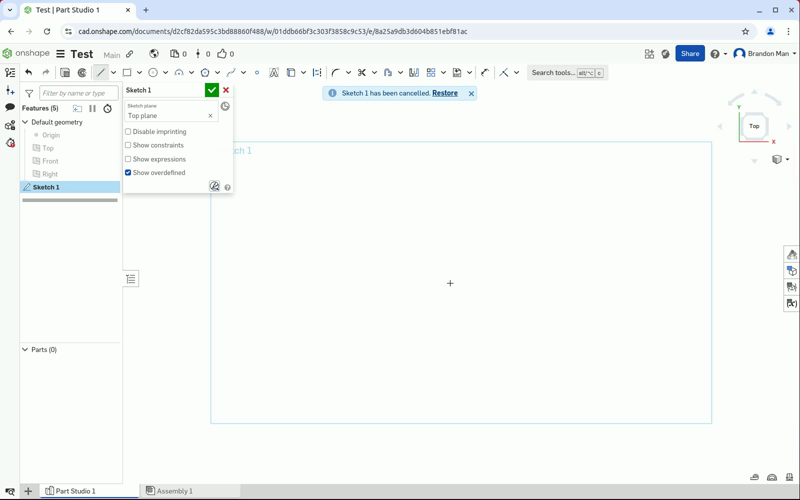
key_up(shift)
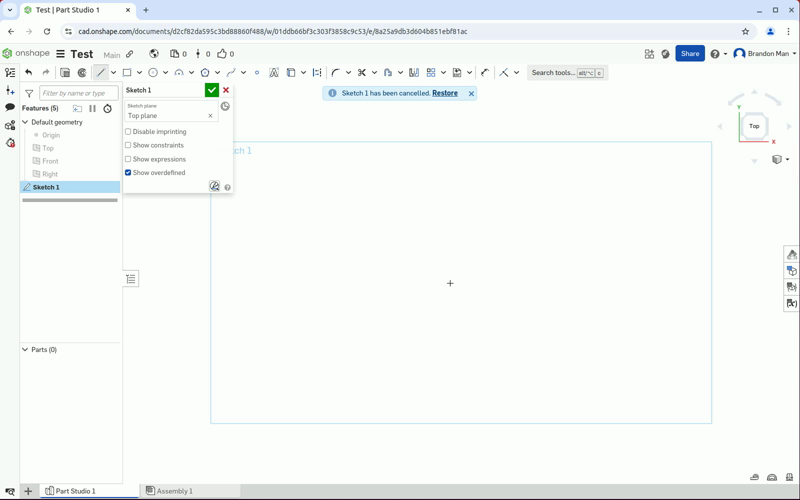
key_down(shift)
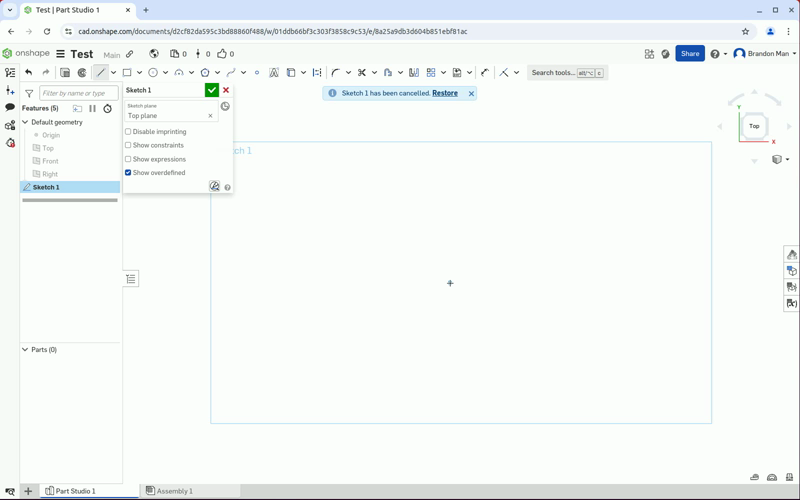
mouse_move(480, 282)
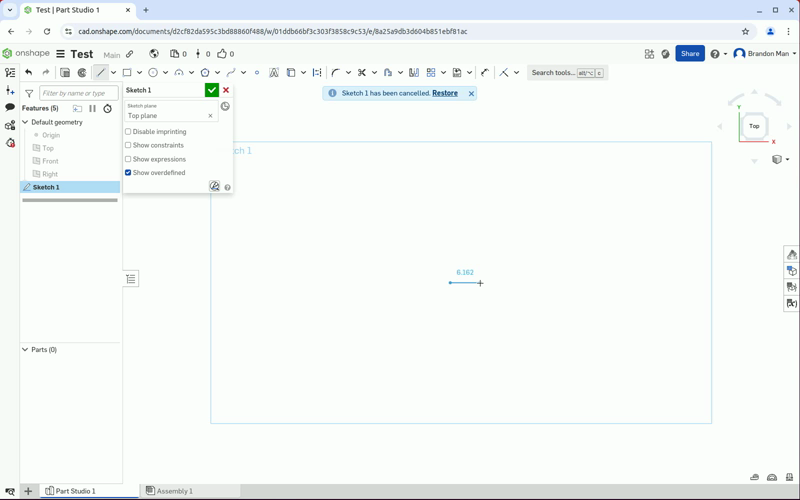
mouse_move(473, 282)
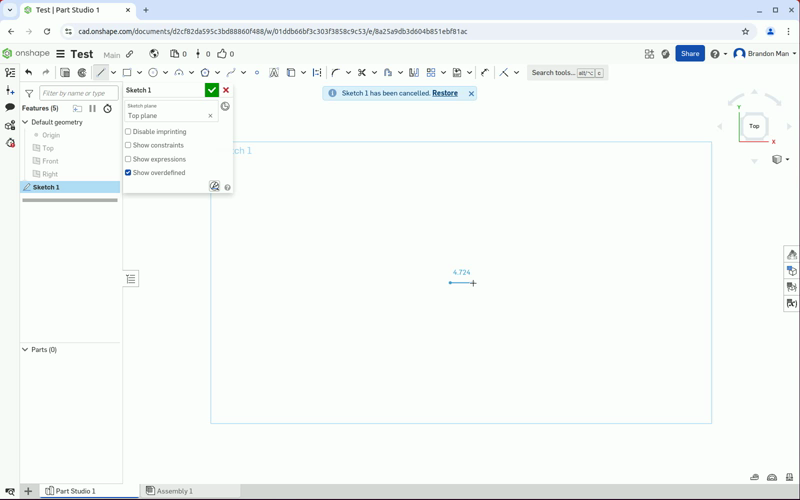
click(473, 282)
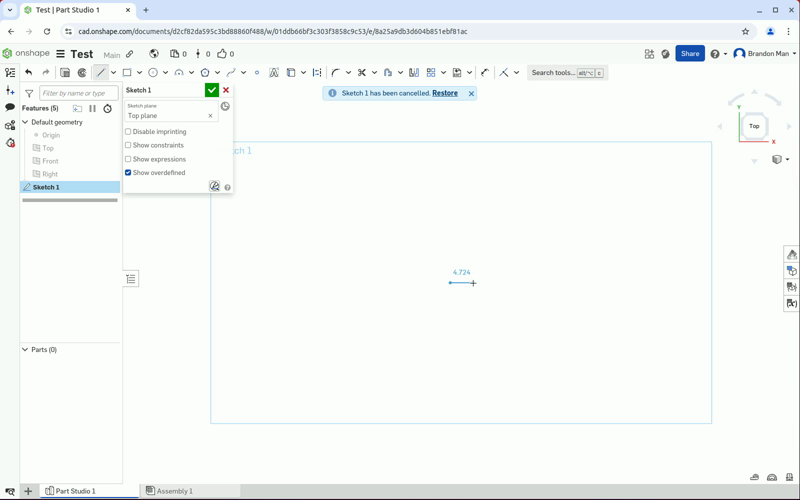
key_up(shift)
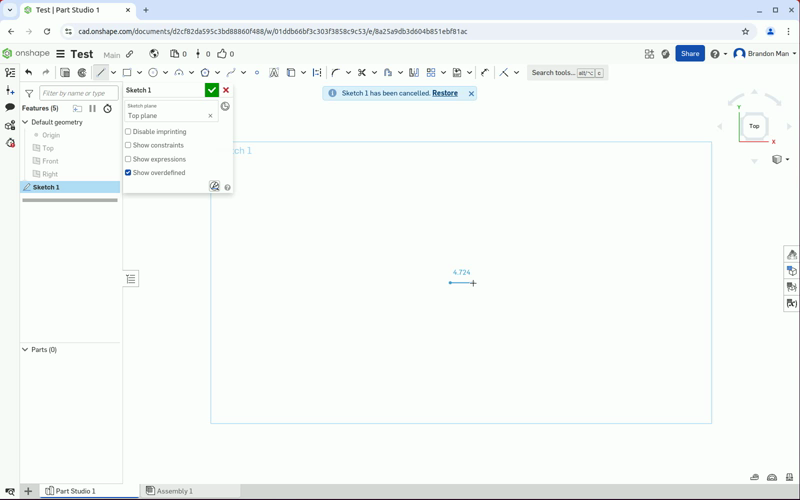
key_down(shift)
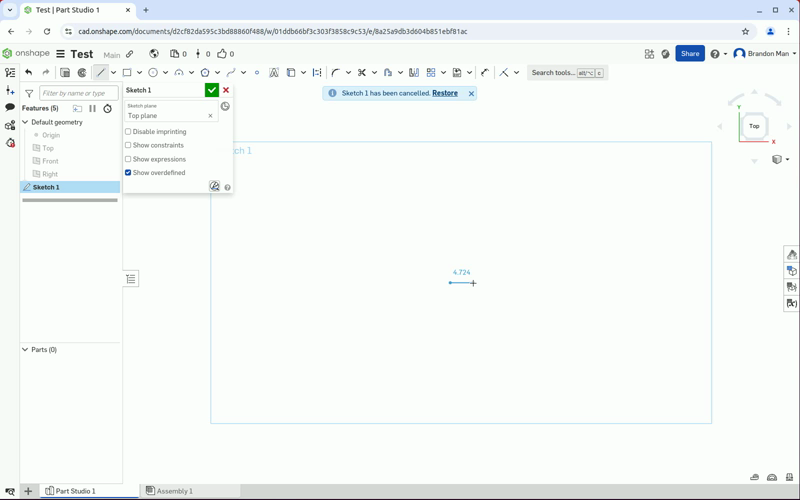
mouse_move(503, 282)
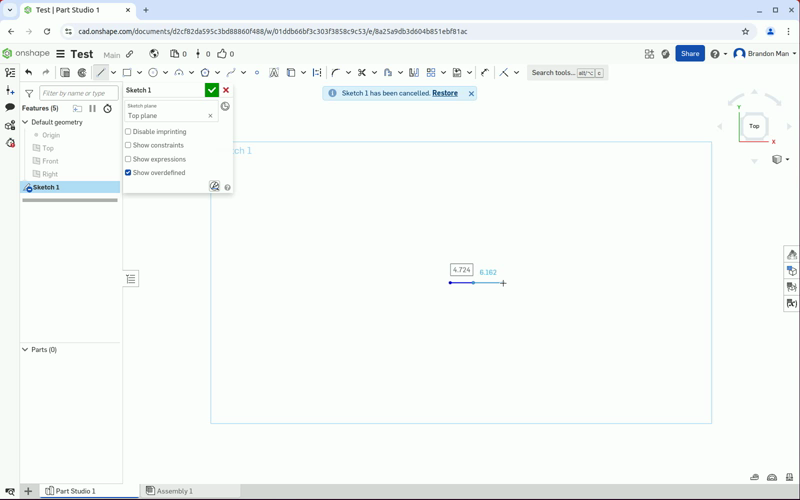
mouse_move(473, 281)
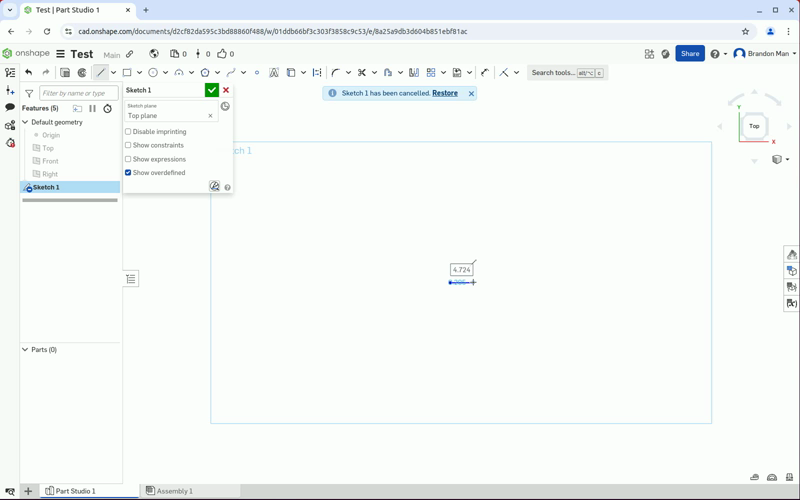
scroll(6)
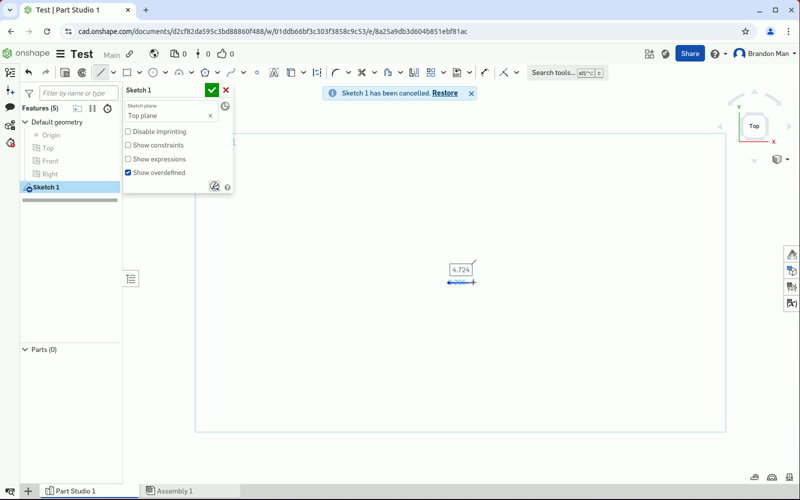
scroll(6)
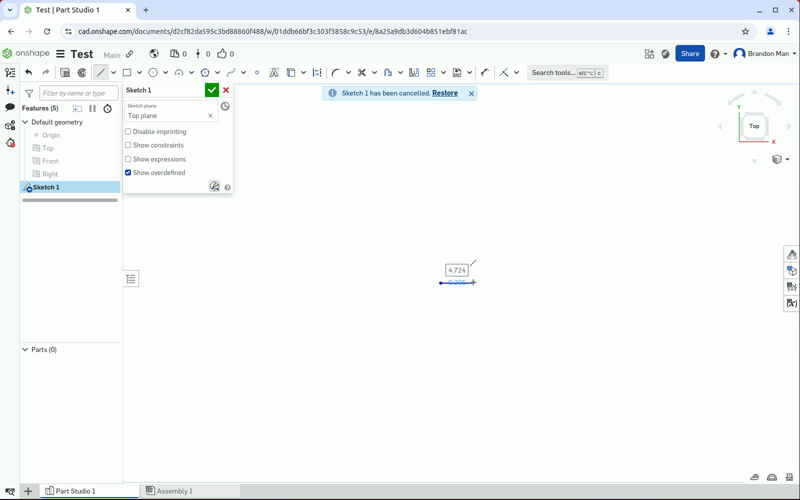
scroll(6)
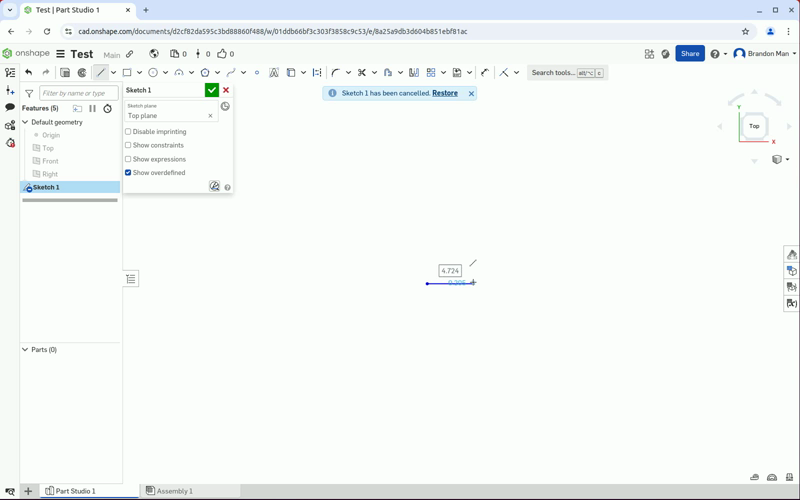
scroll(6)
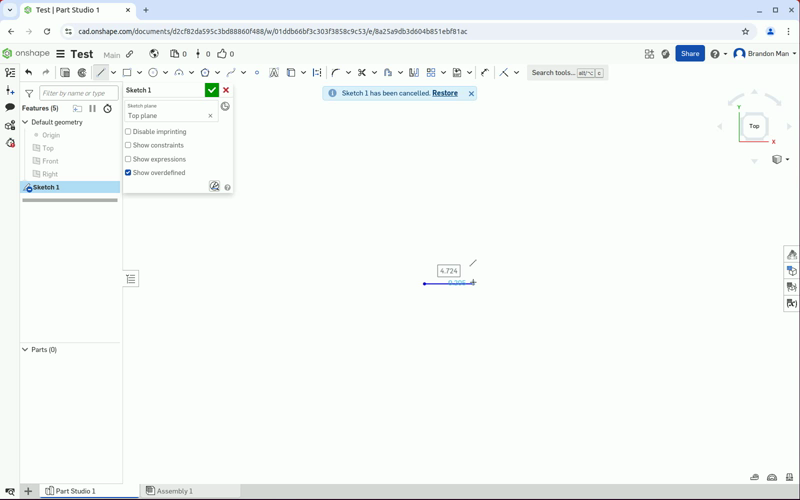
scroll(6)
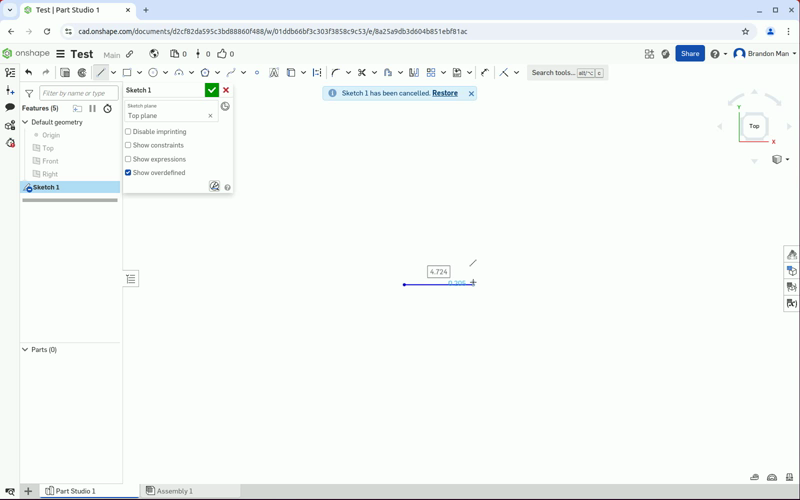
scroll(6)
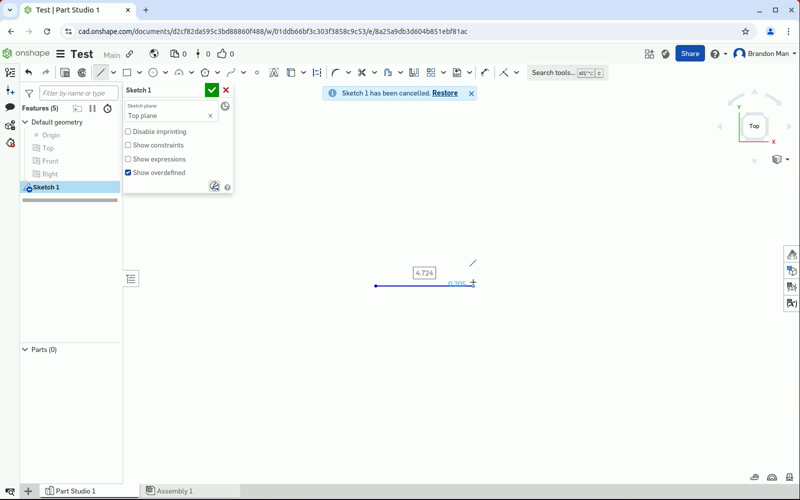
scroll(6)
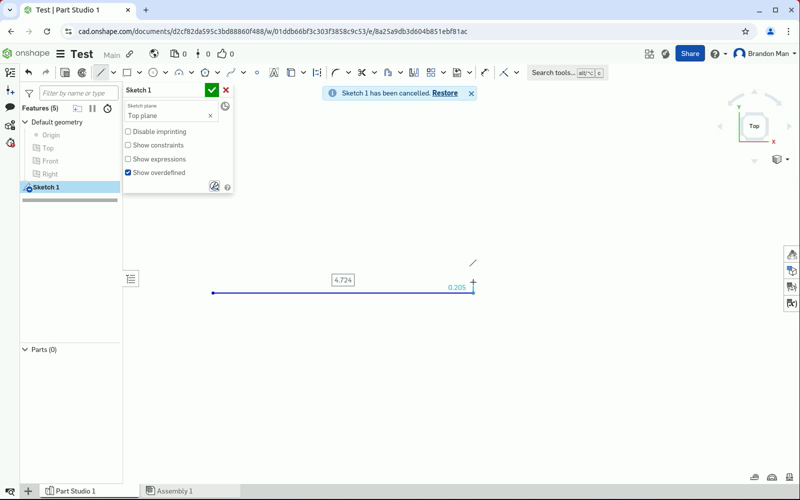
click(473, 281)
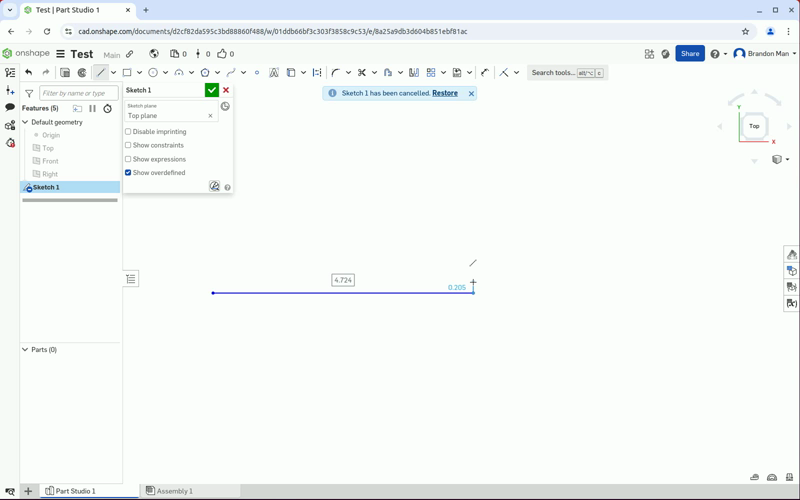
scroll(-6)
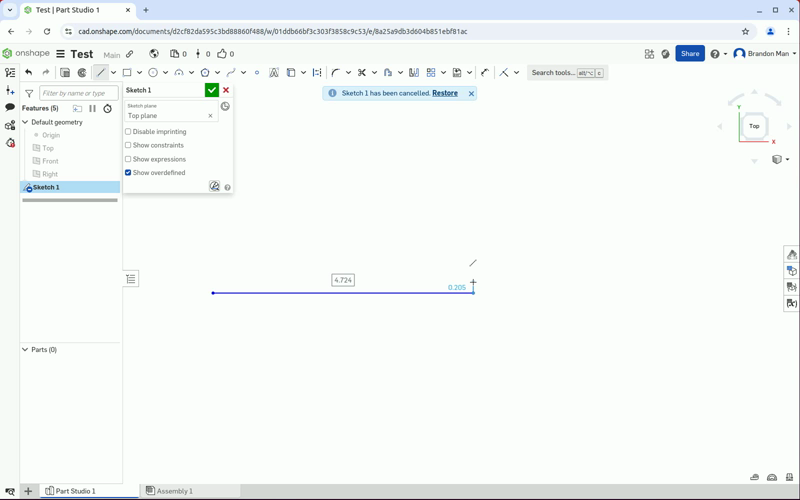
scroll(-6)
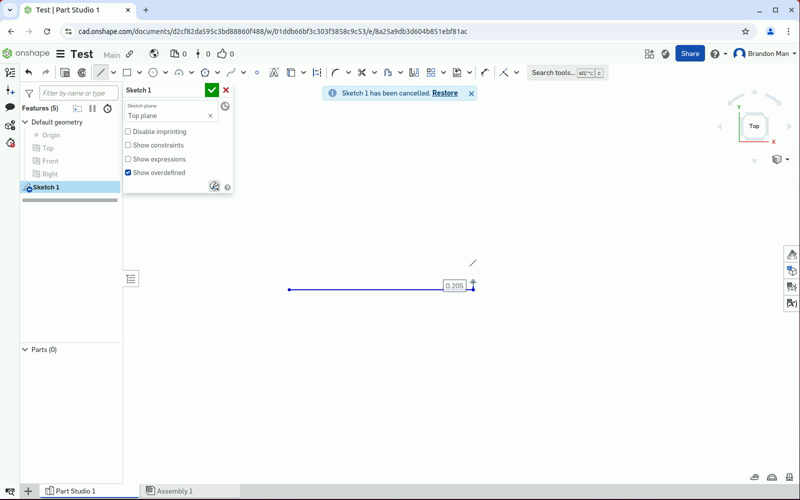
scroll(-6)
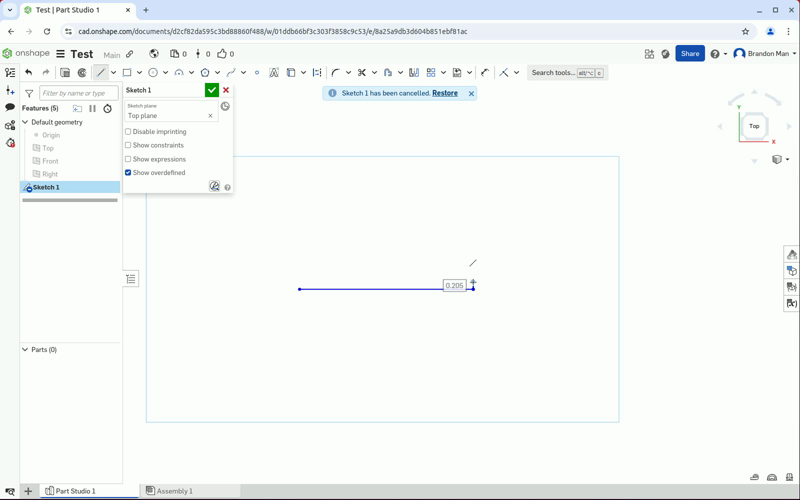
scroll(-6)
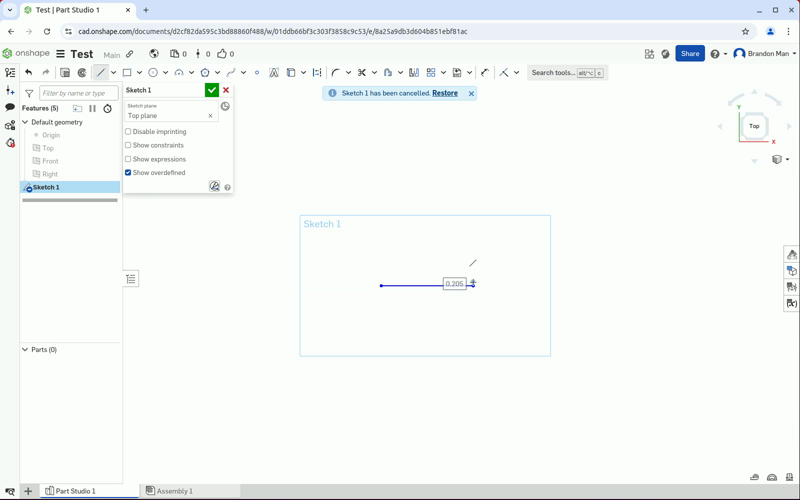
scroll(-6)
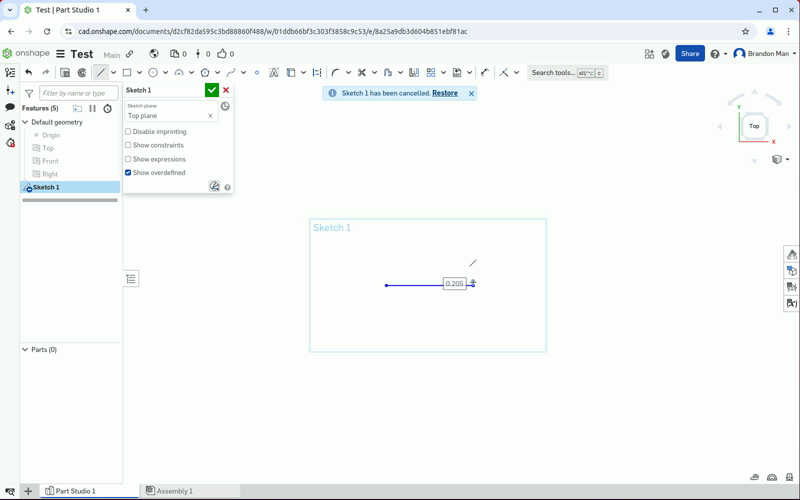
scroll(-6)
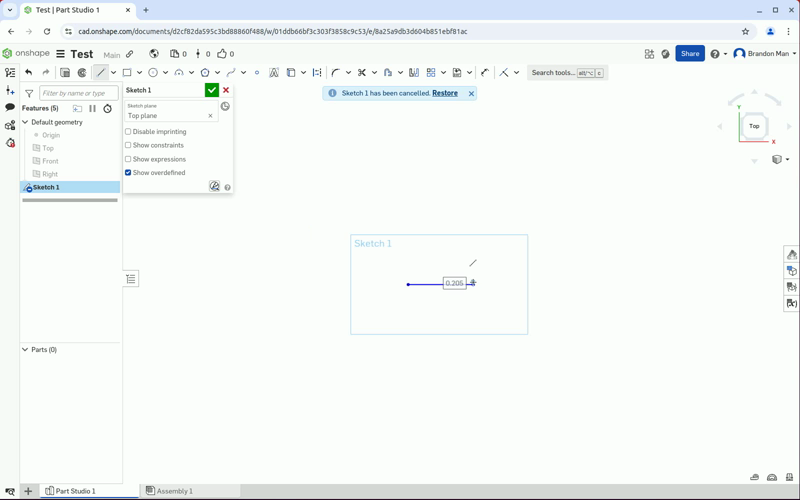
scroll(-6)
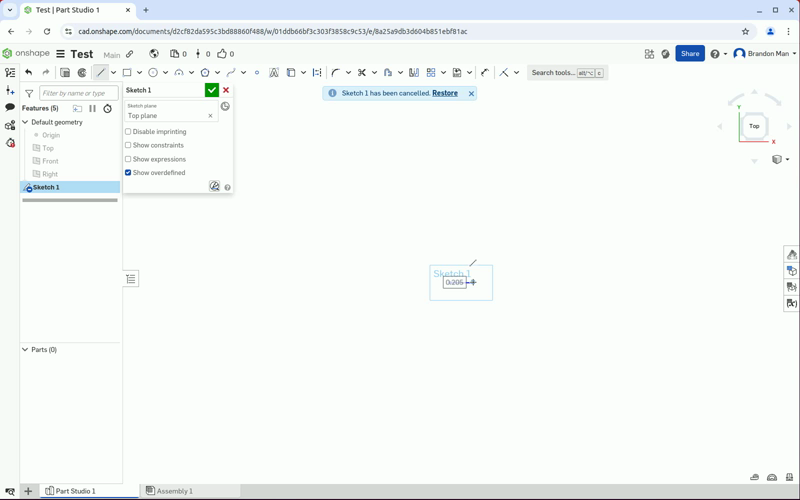
key_up(shift)
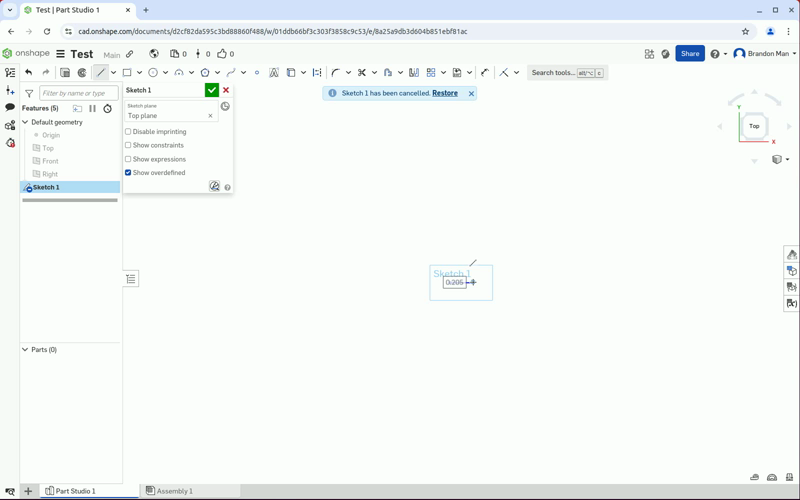
key_down(shift)
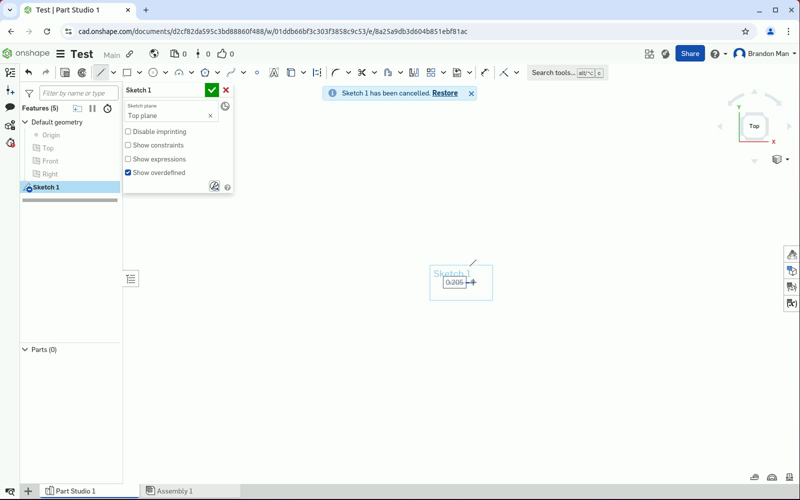
mouse_move(503, 281)
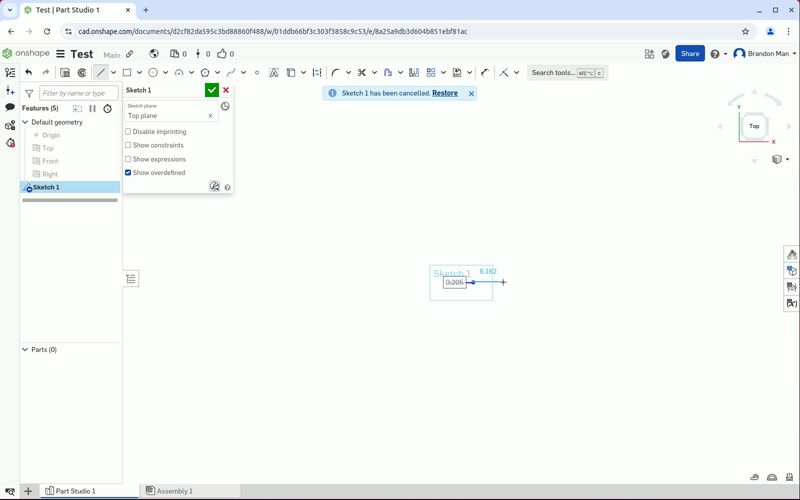
mouse_move(450, 281)
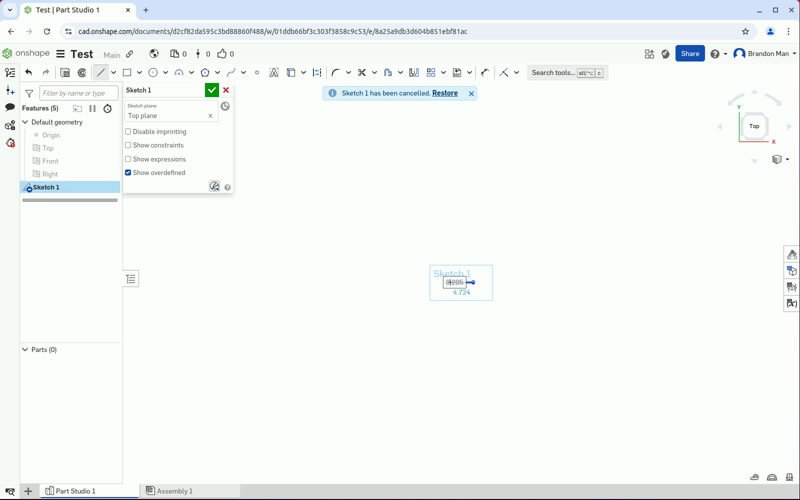
scroll(6)
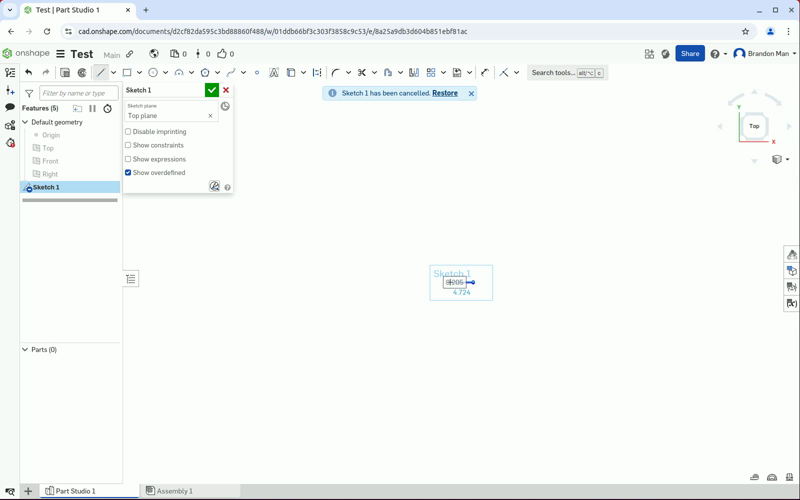
scroll(6)
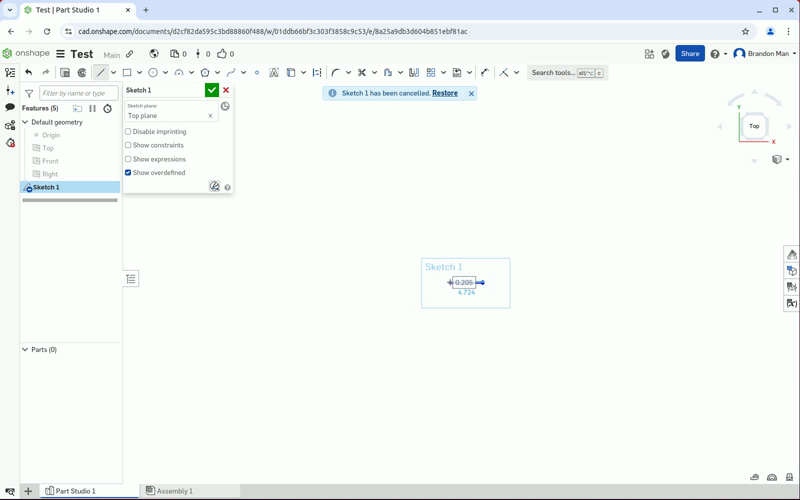
scroll(6)
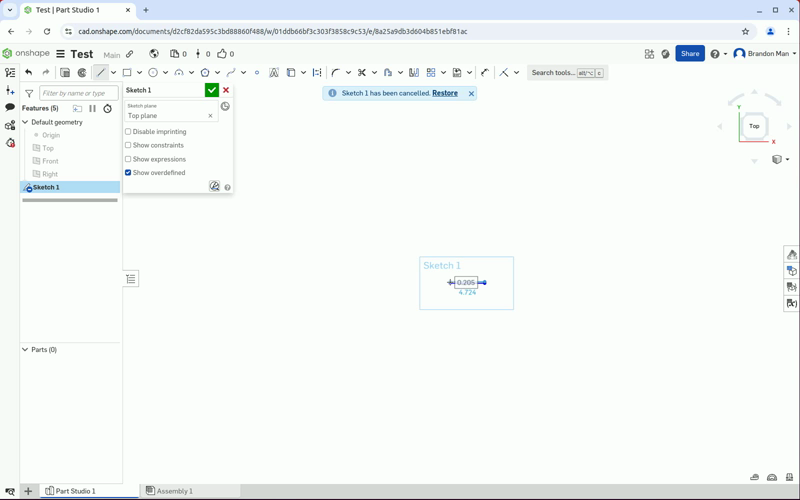
scroll(6)
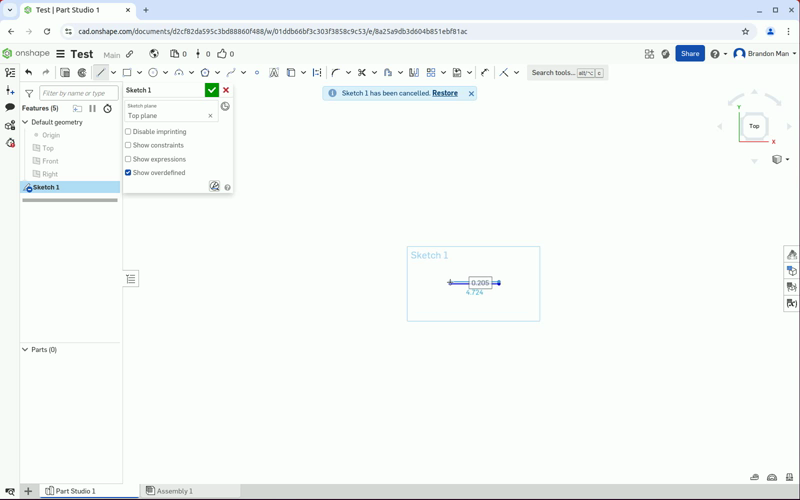
scroll(6)
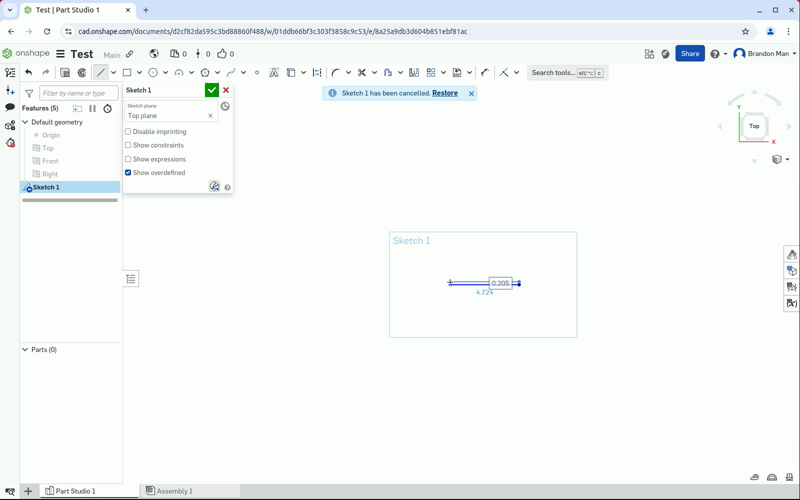
scroll(6)
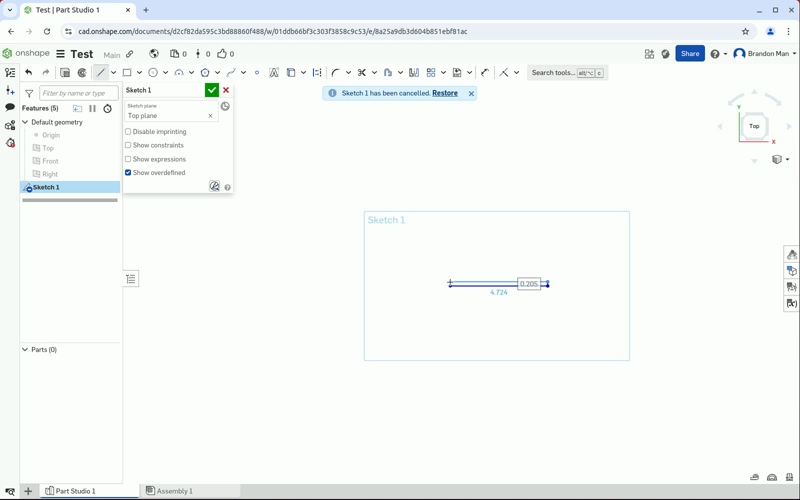
scroll(6)
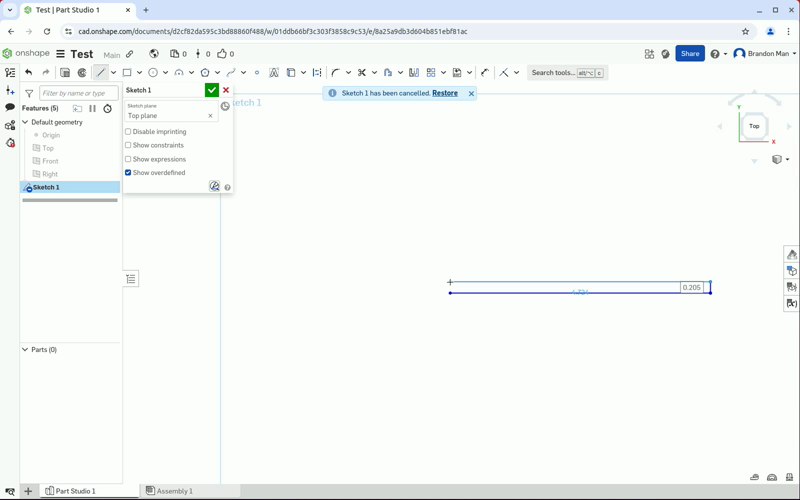
click(450, 281)
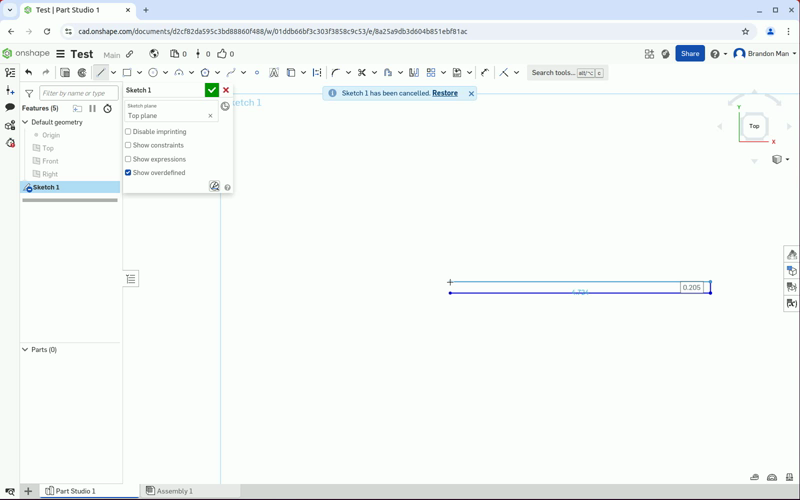
scroll(-6)
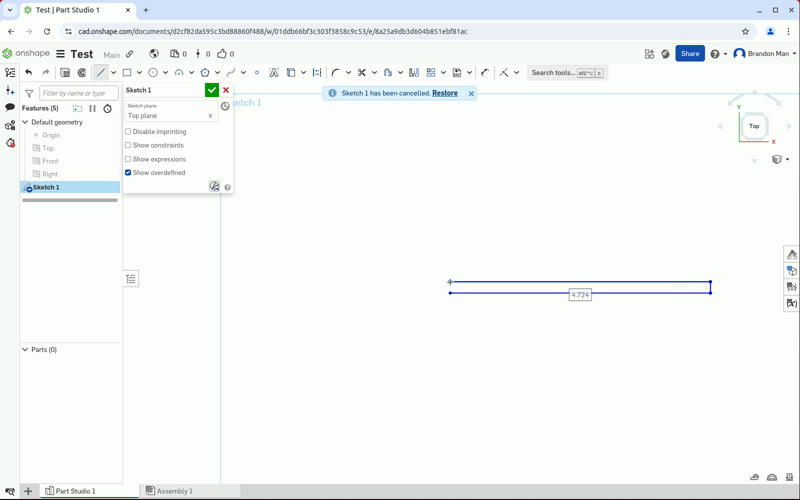
scroll(-6)
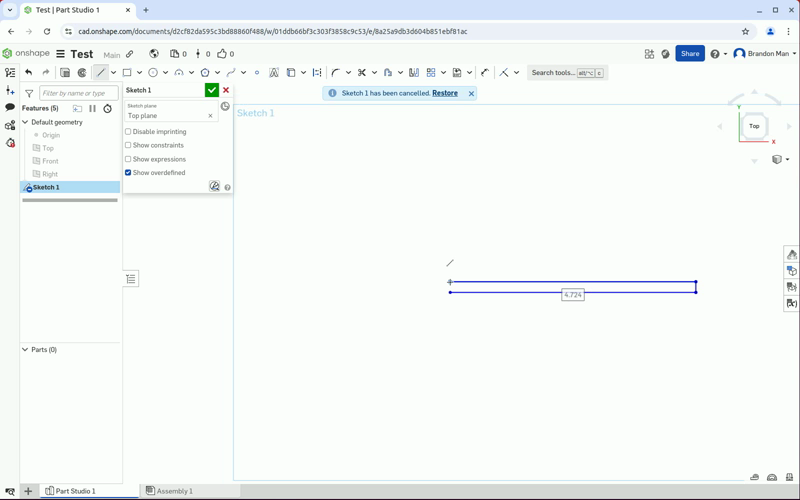
scroll(-6)
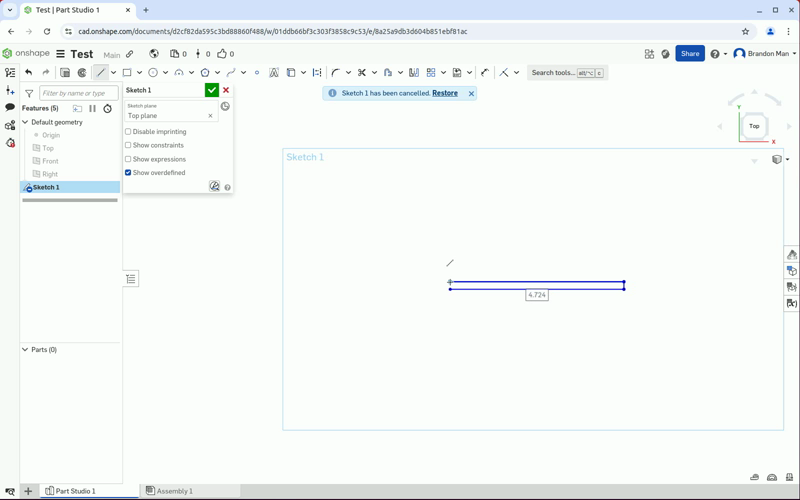
scroll(-6)
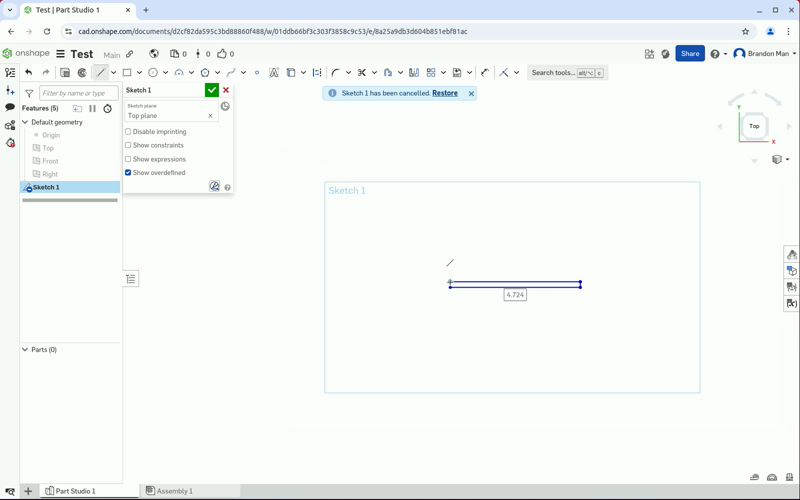
scroll(-6)
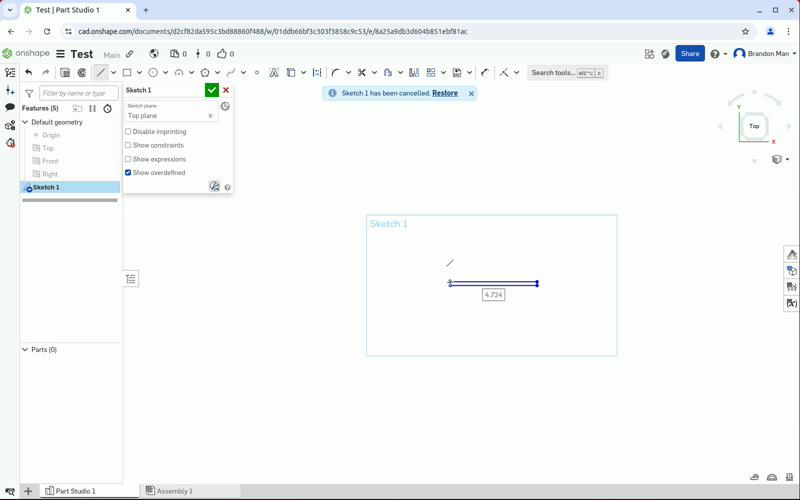
scroll(-6)
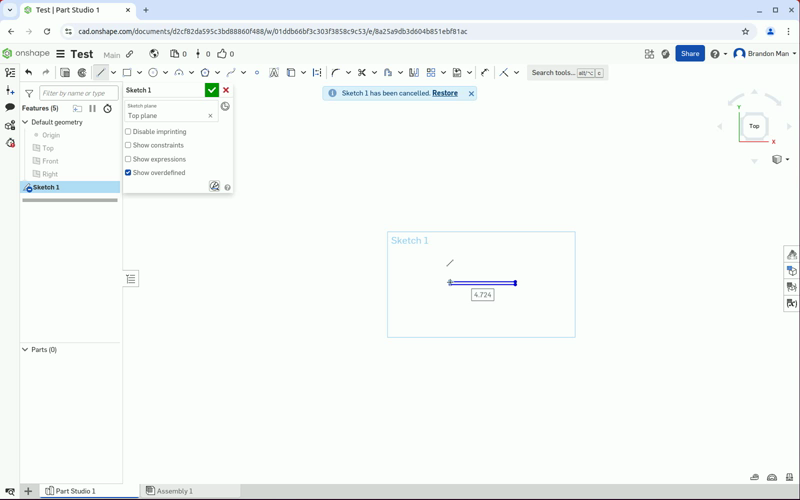
scroll(-6)
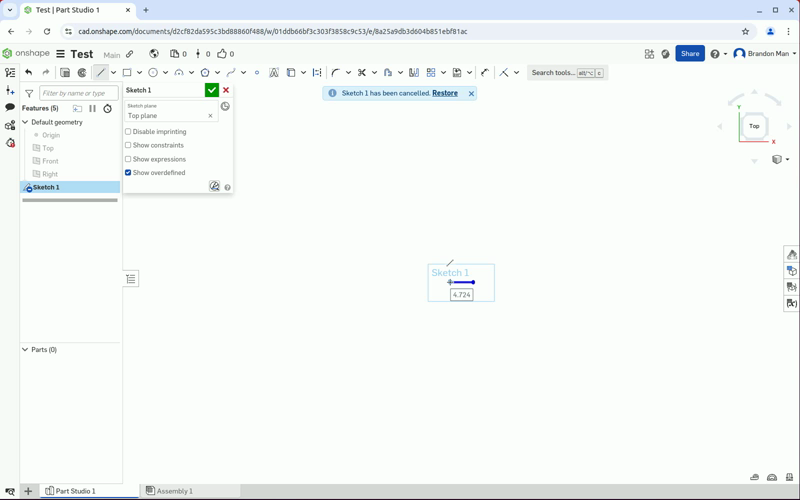
key_up(shift)
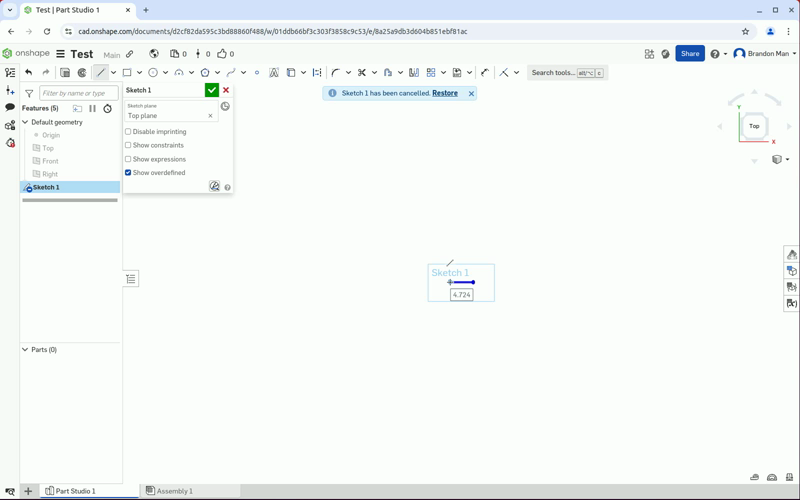
mouse_move(480, 281)
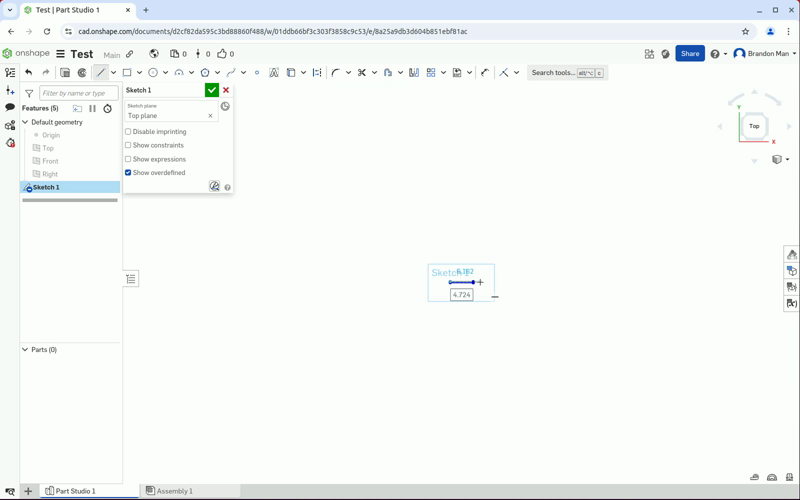
key_down(shift)
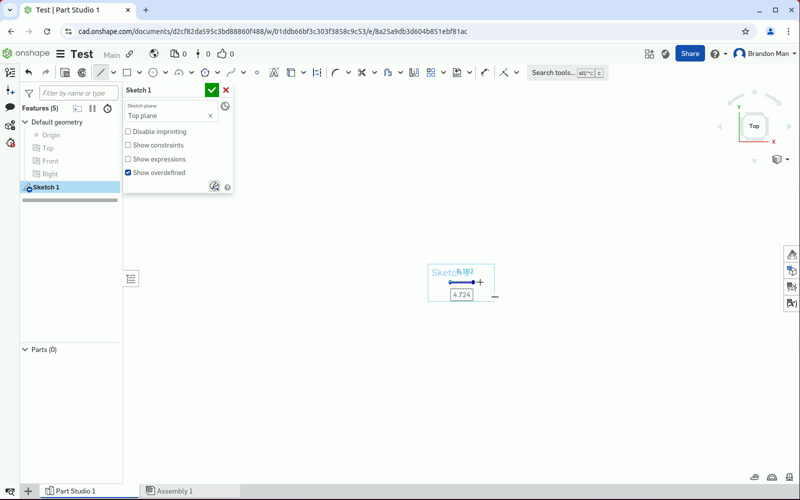
mouse_move(450, 282)
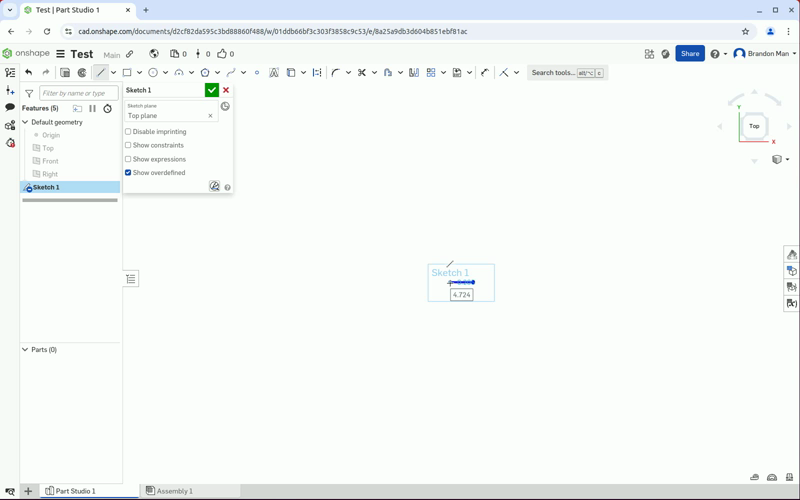
scroll(6)
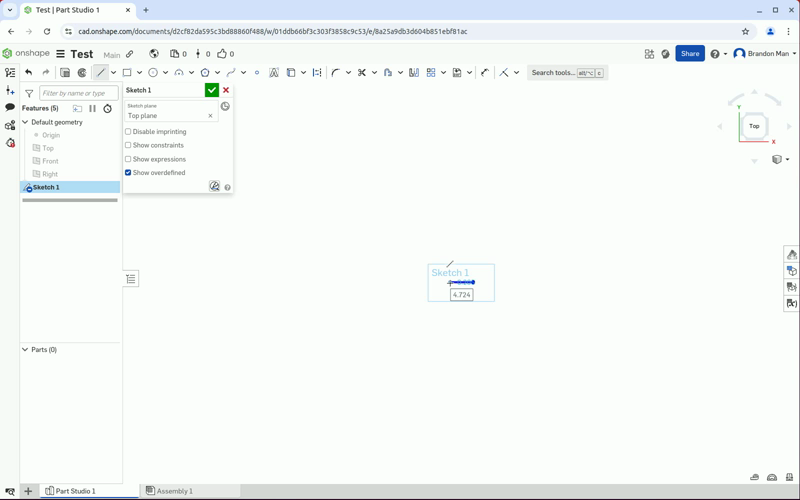
scroll(6)
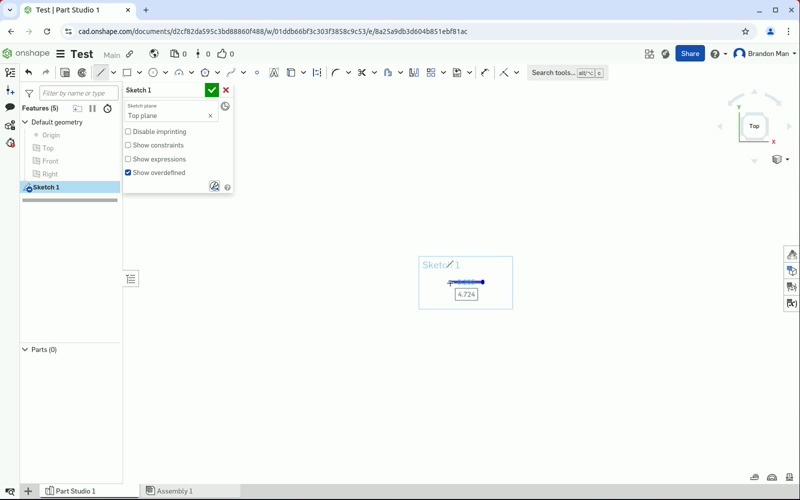
scroll(6)
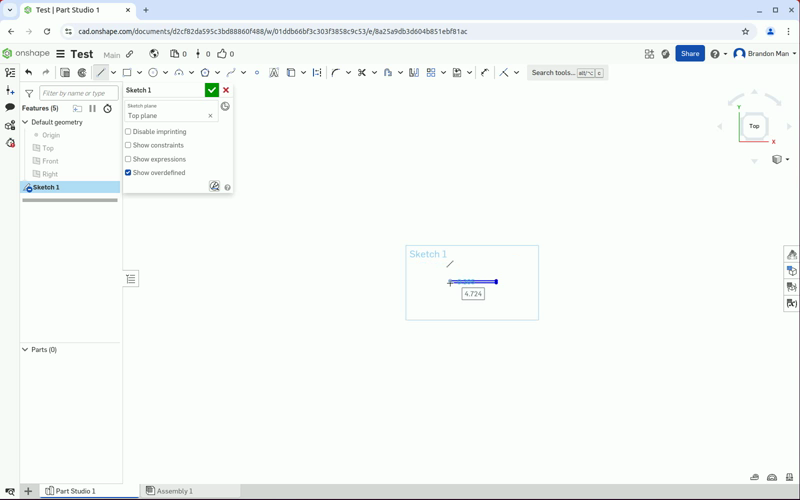
scroll(6)
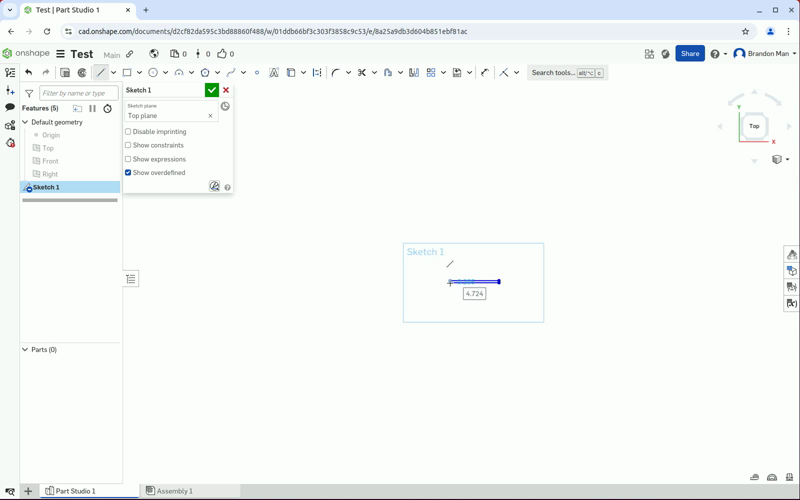
scroll(6)
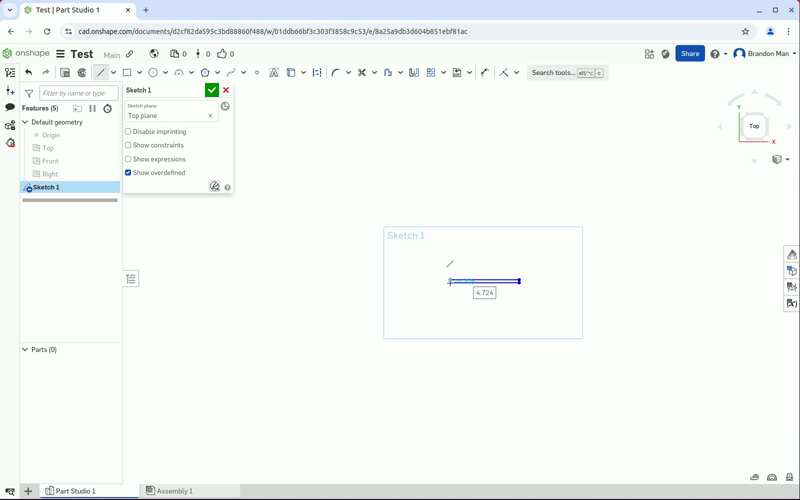
scroll(6)
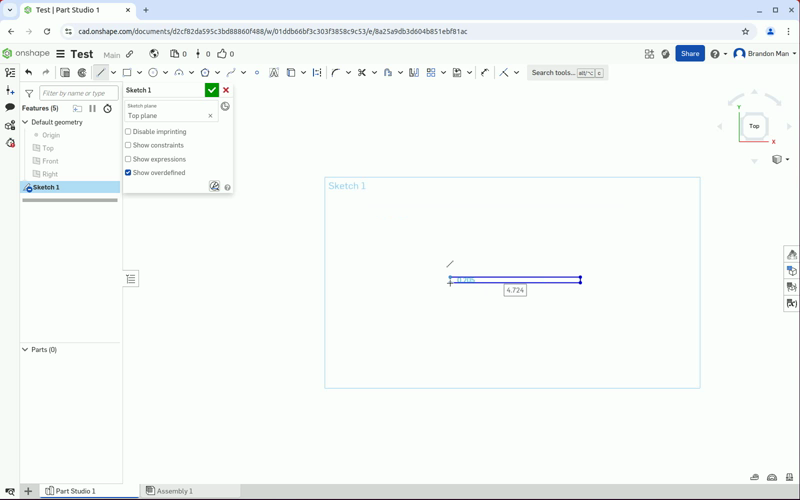
scroll(6)
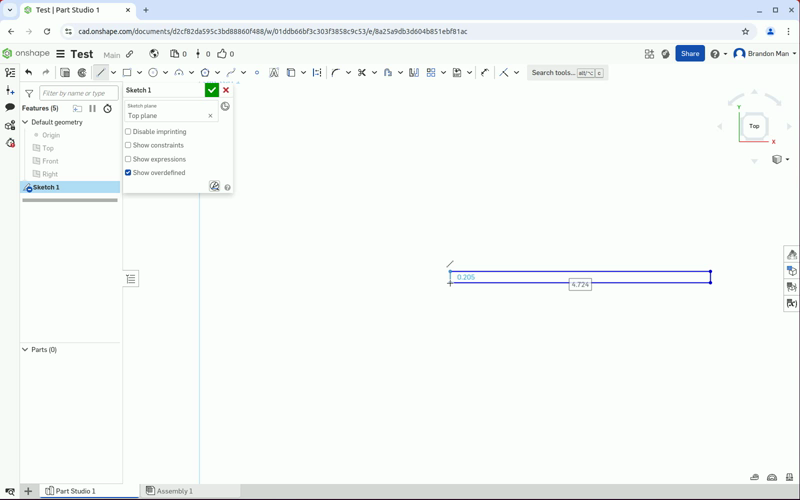
key_up(shift)
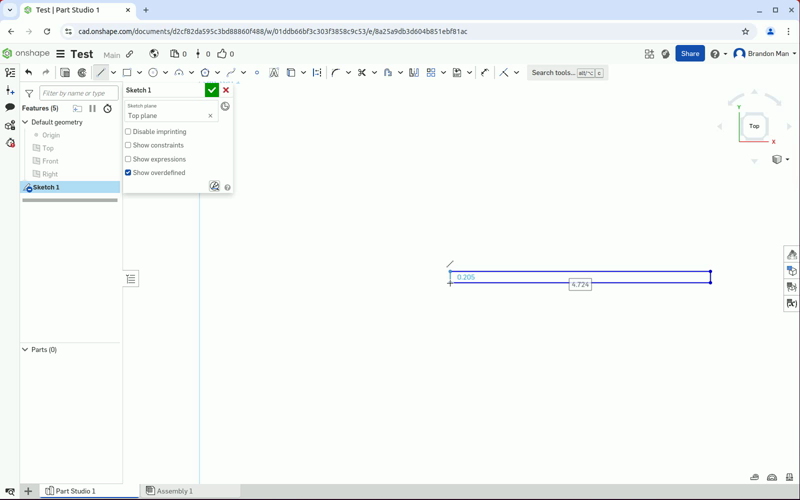
click(450, 282)
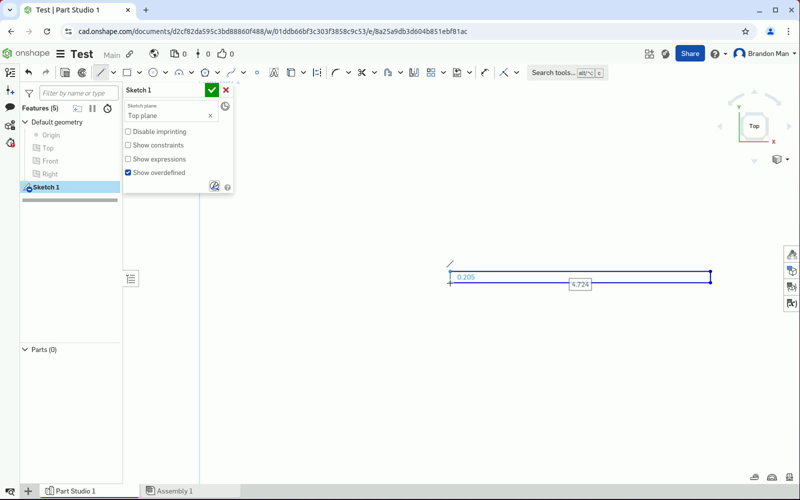
scroll(-6)
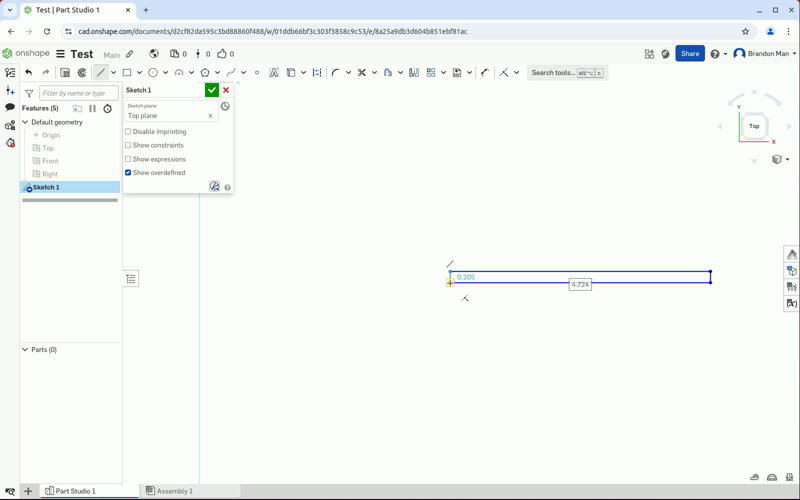
scroll(-6)
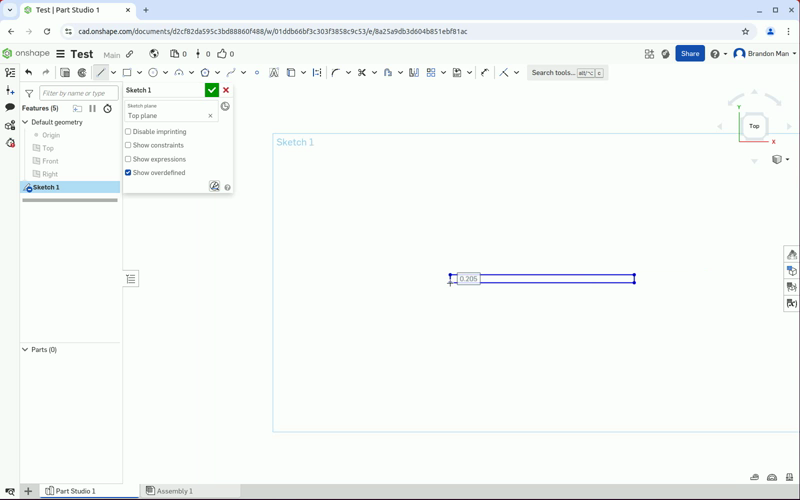
scroll(-6)
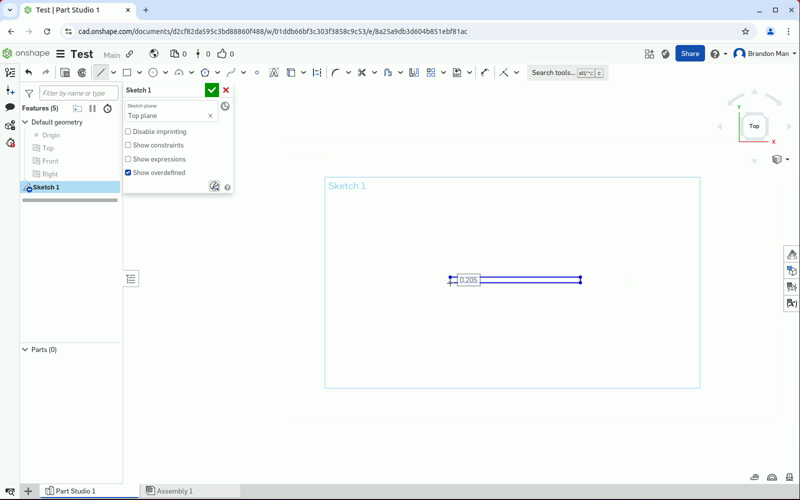
scroll(-6)
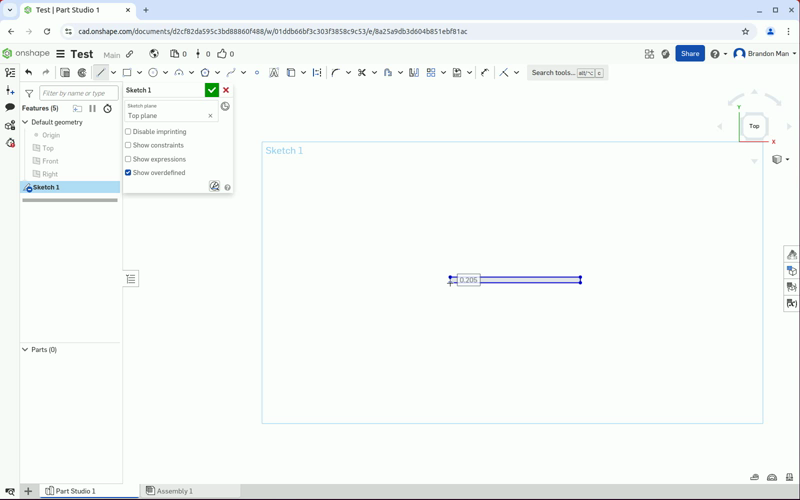
scroll(-6)
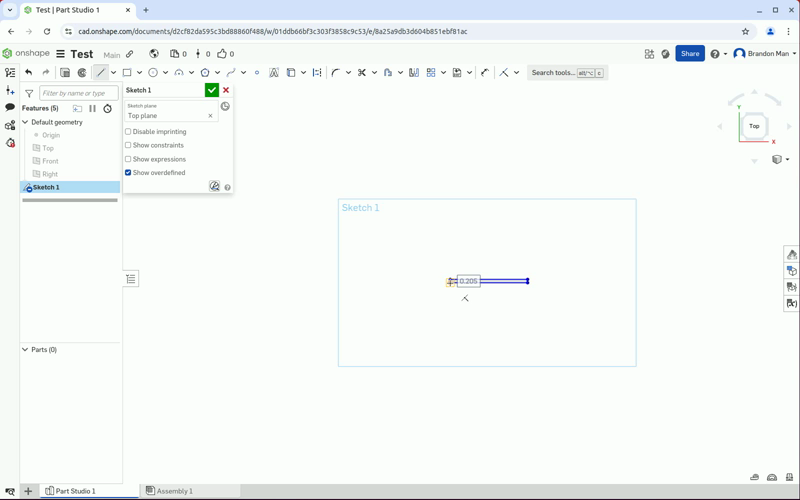
scroll(-6)
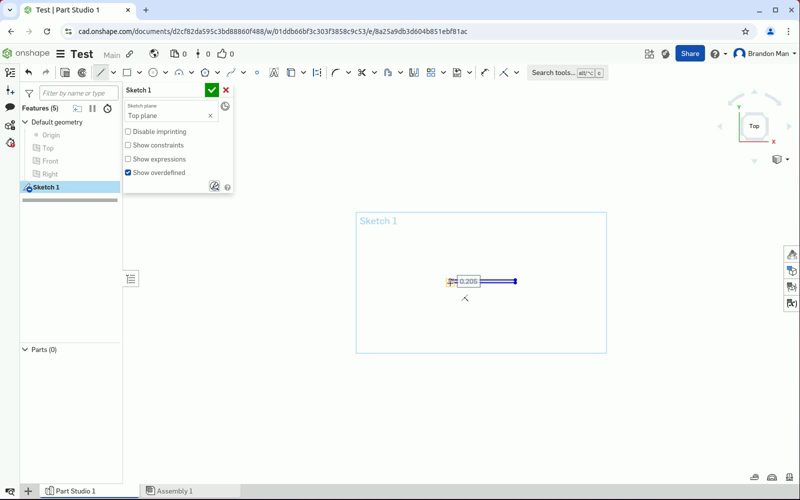
scroll(-6)
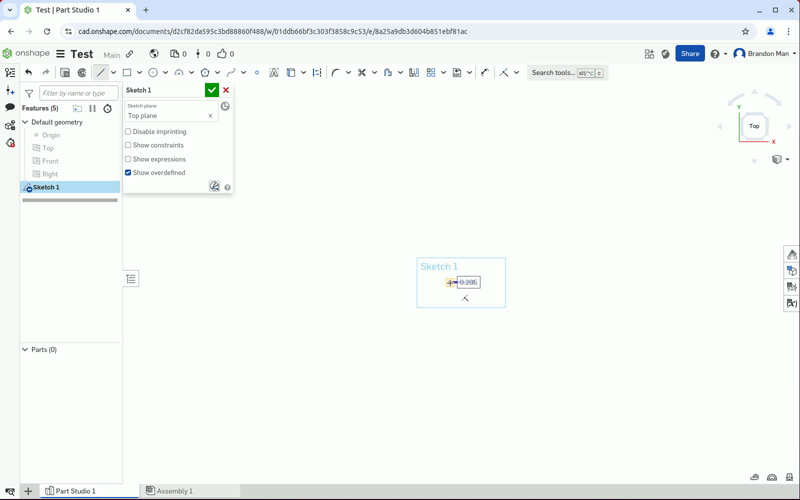
key(esc)
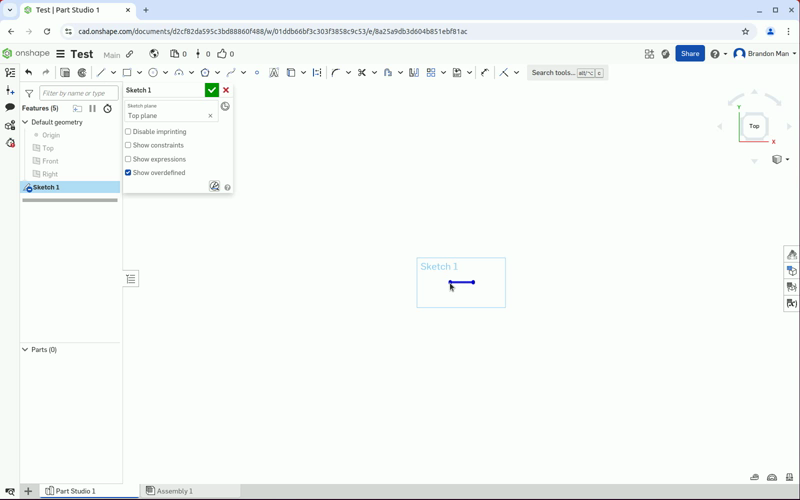
mouse_move(465, 282)
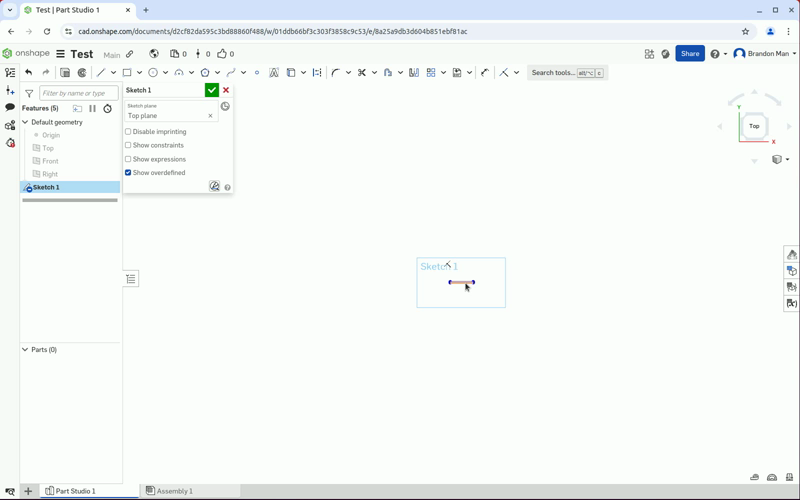
scroll(6)
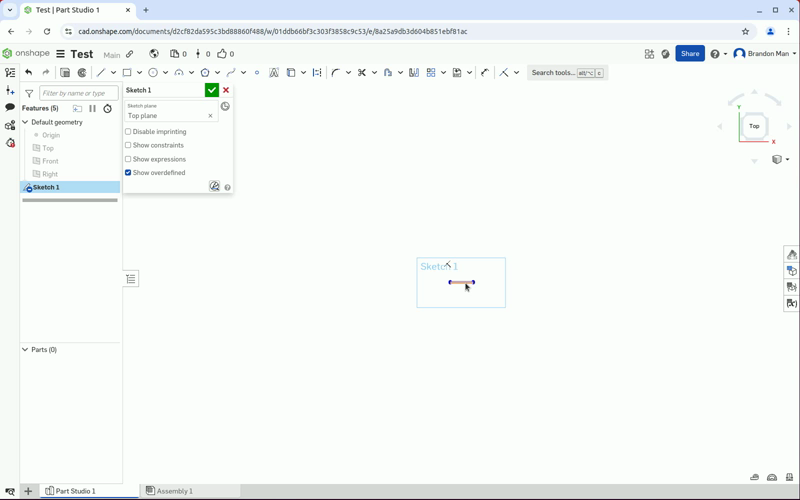
scroll(6)
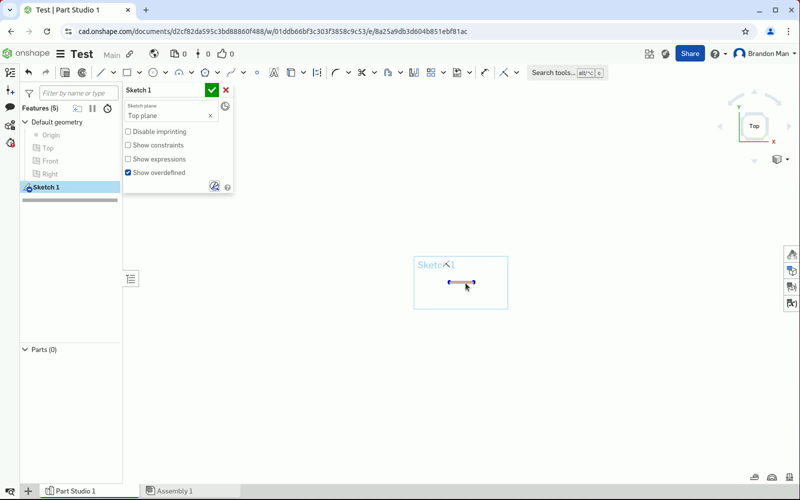
scroll(6)
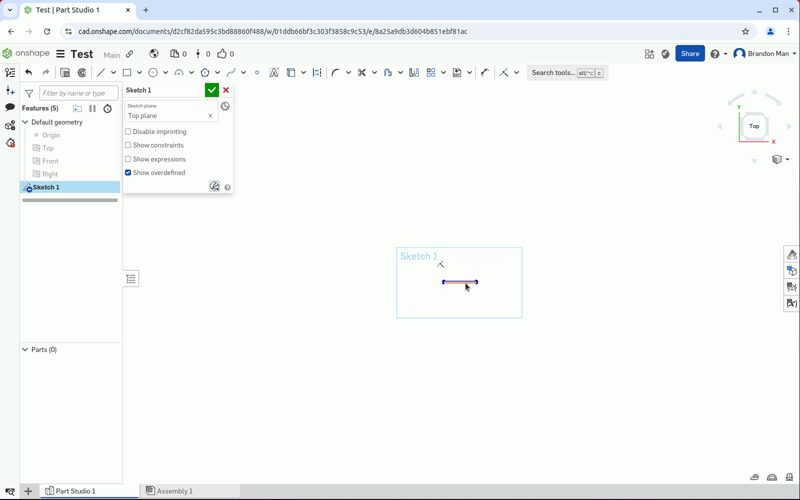
scroll(6)
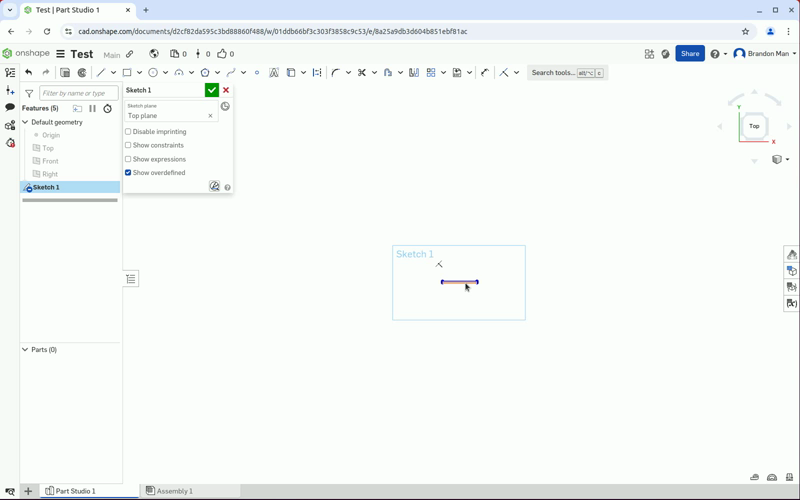
scroll(6)
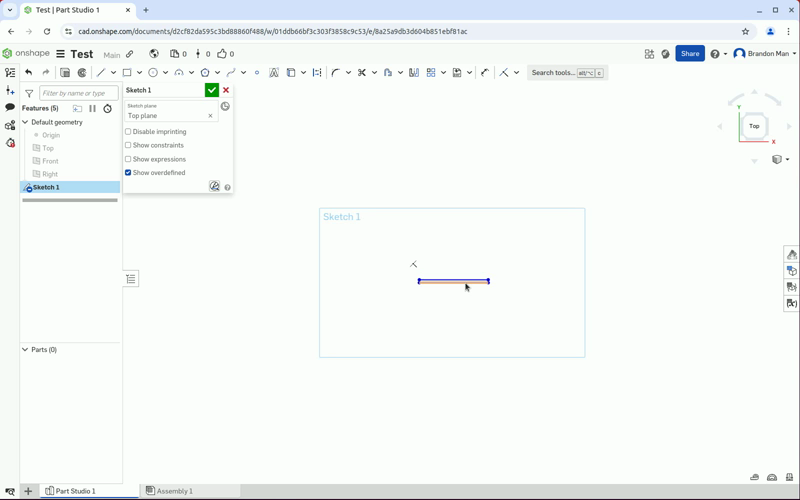
scroll(6)
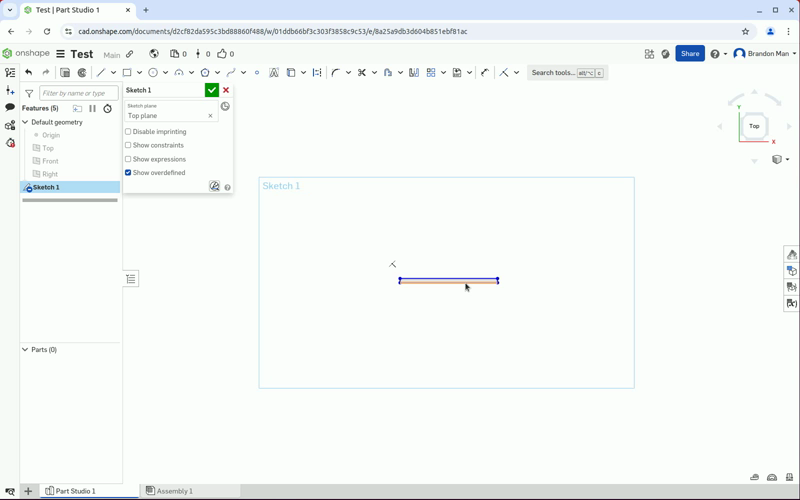
scroll(6)
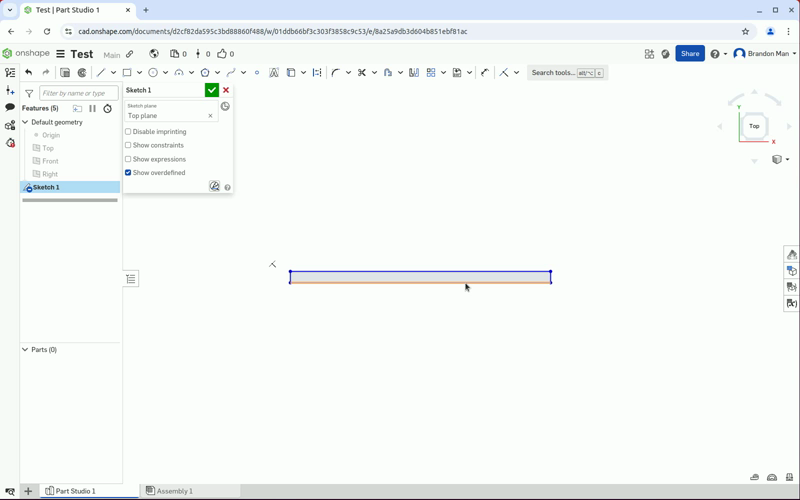
click(465, 282)
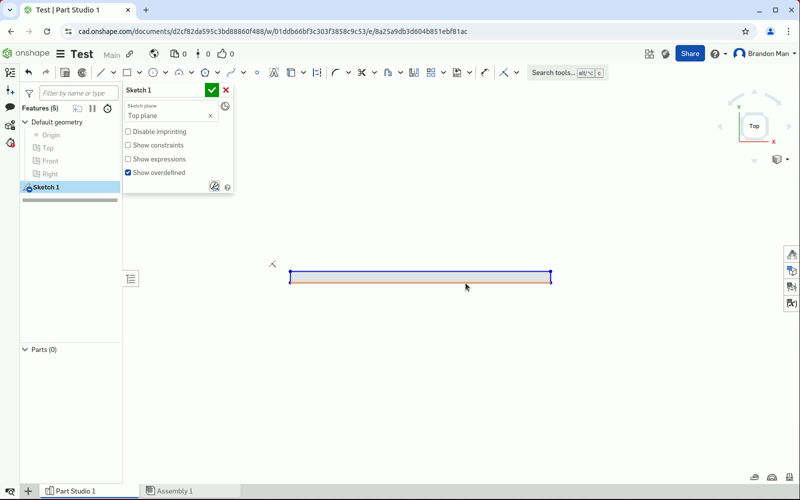
scroll(-6)
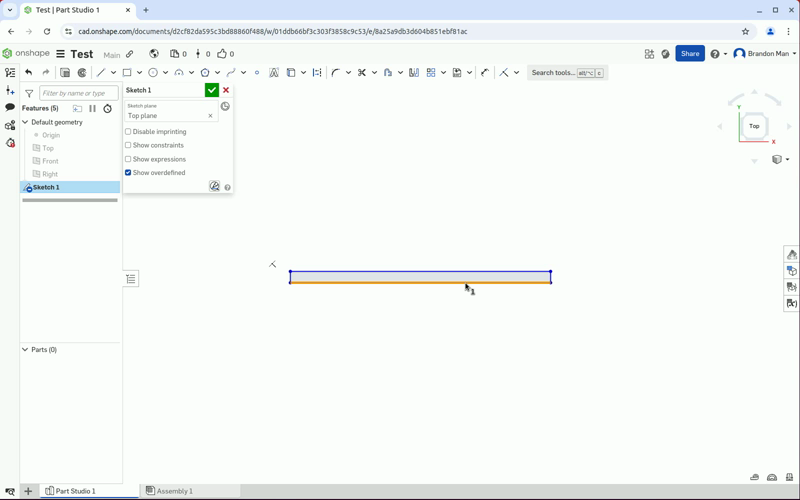
scroll(-6)
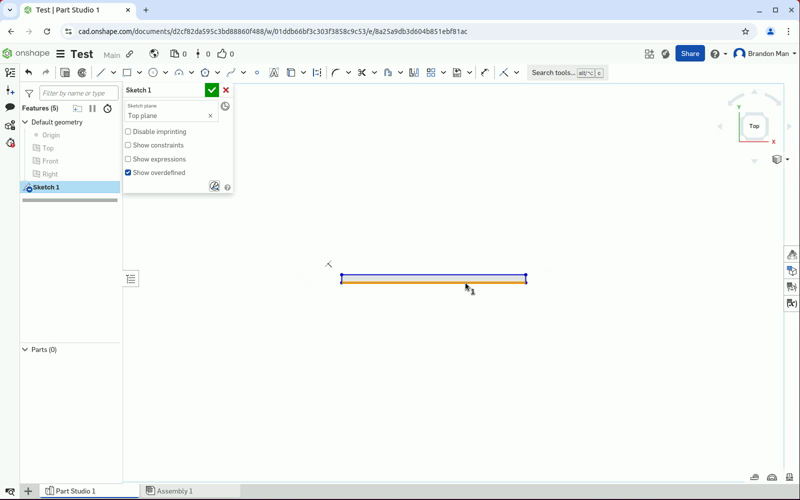
scroll(-6)
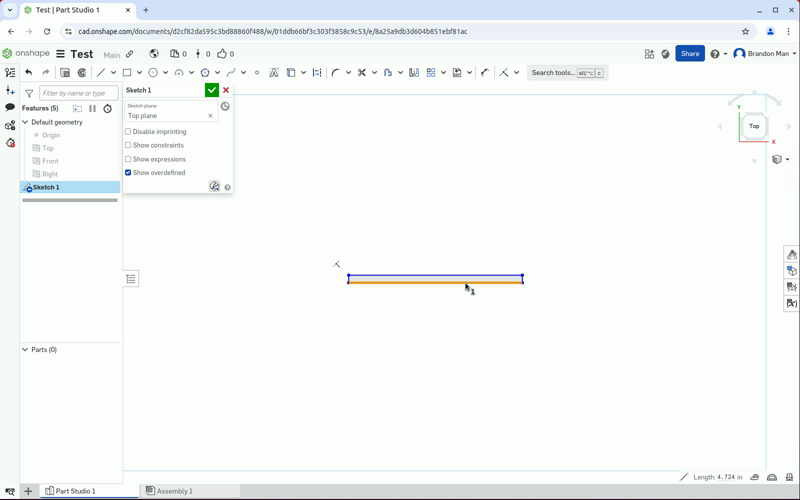
scroll(-6)
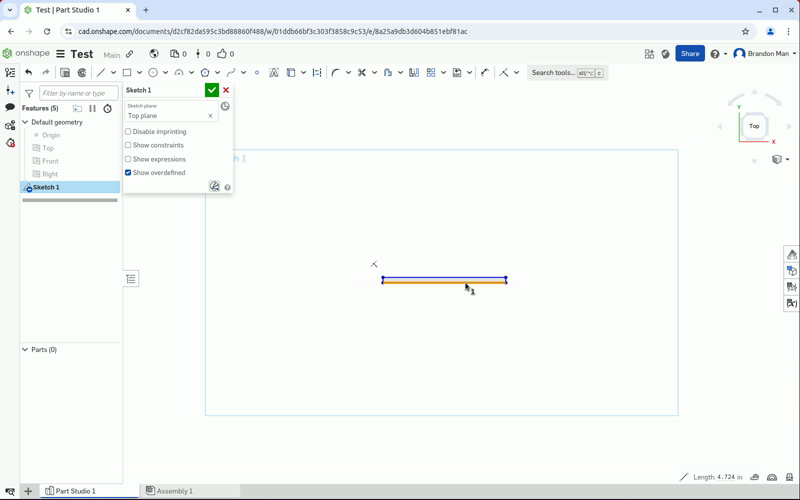
scroll(-6)
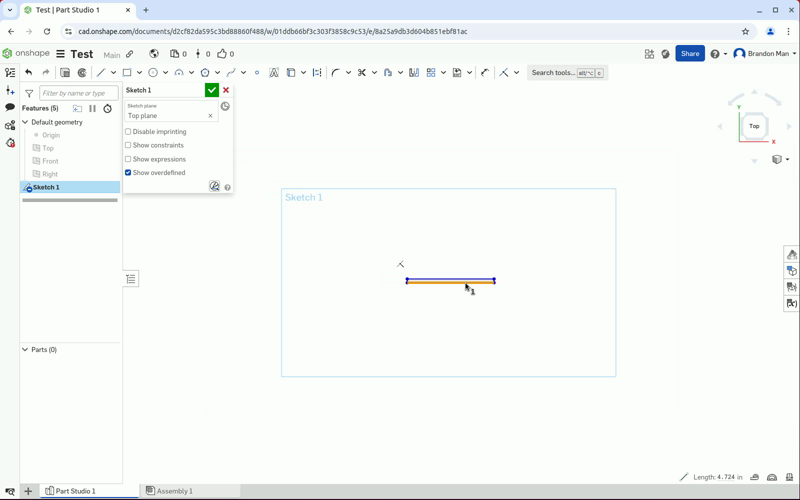
scroll(-6)
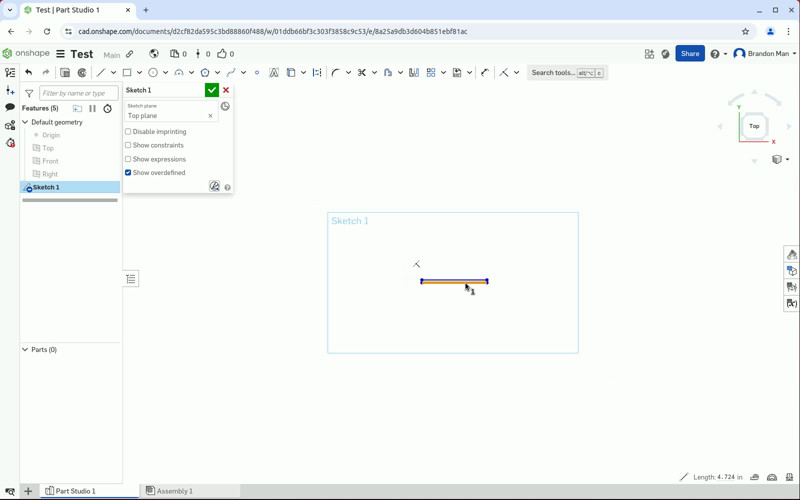
scroll(-6)
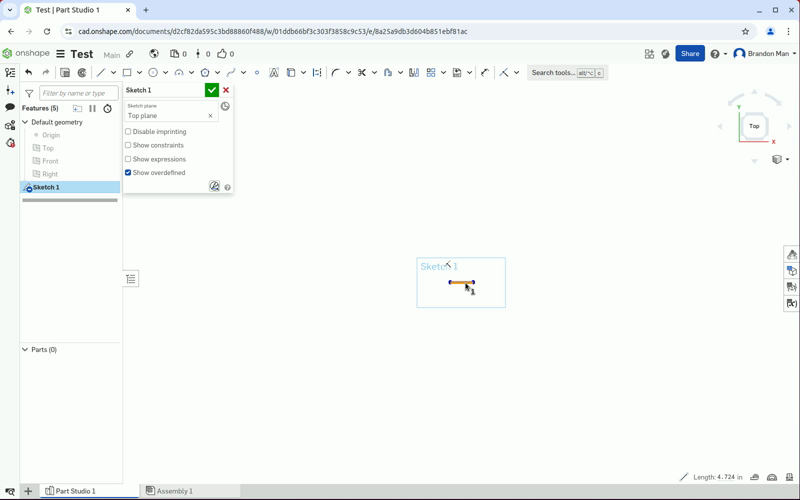
mouse_move(73, 352)
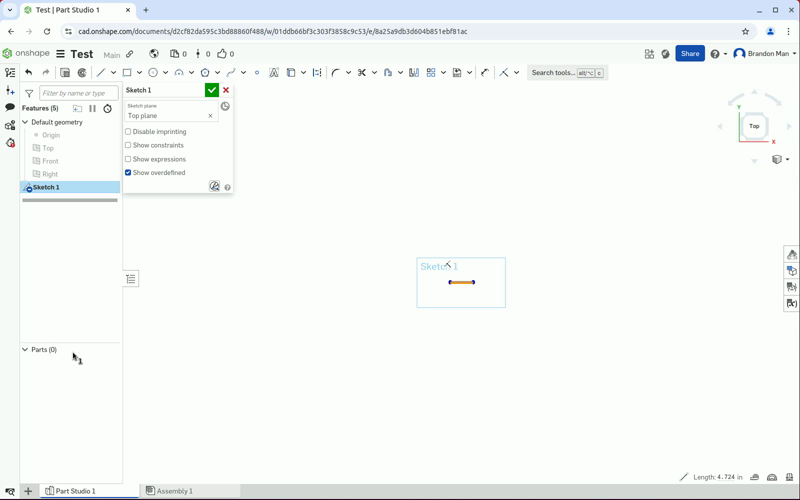
key(shift+y)
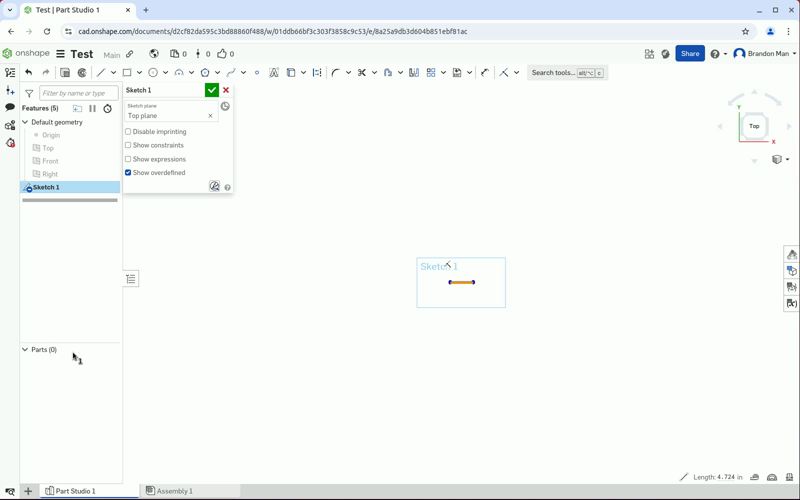
key(shift+e)
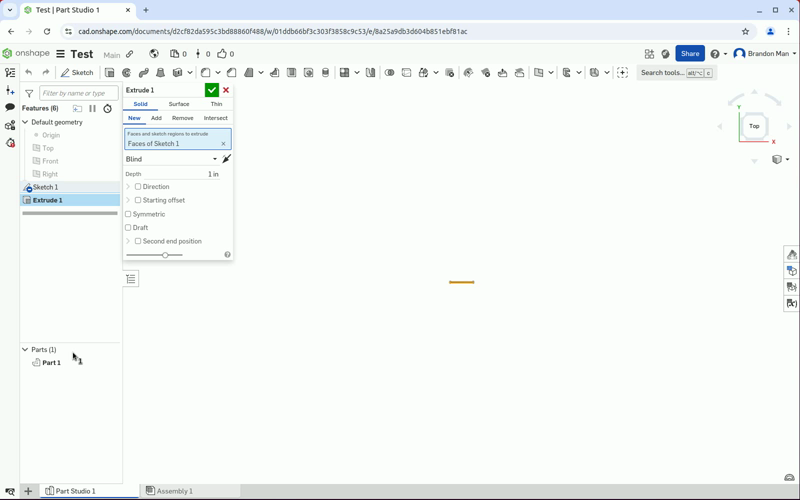
mouse_move(143, 106)
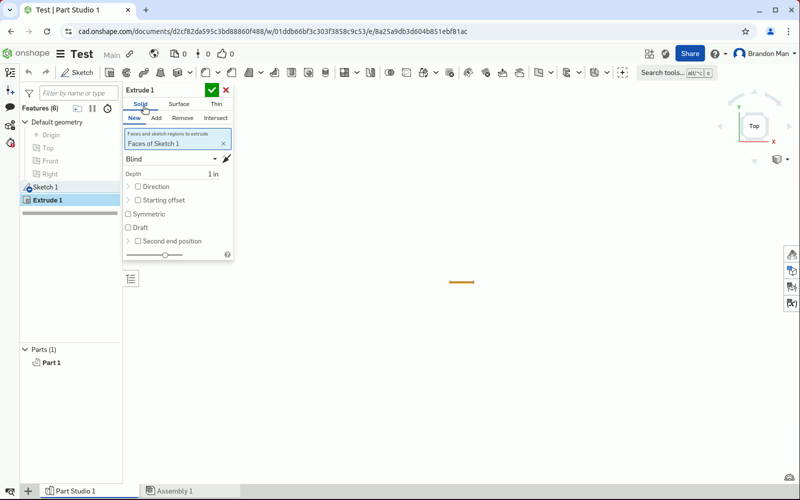
click(143, 106)
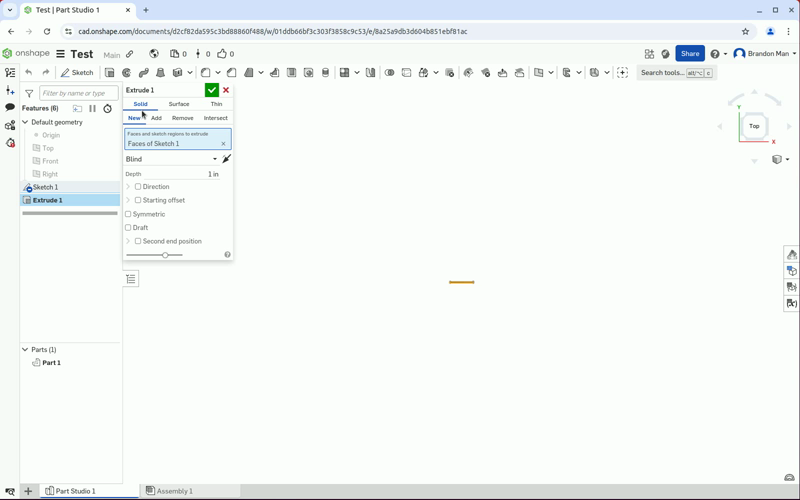
mouse_move(137, 120)
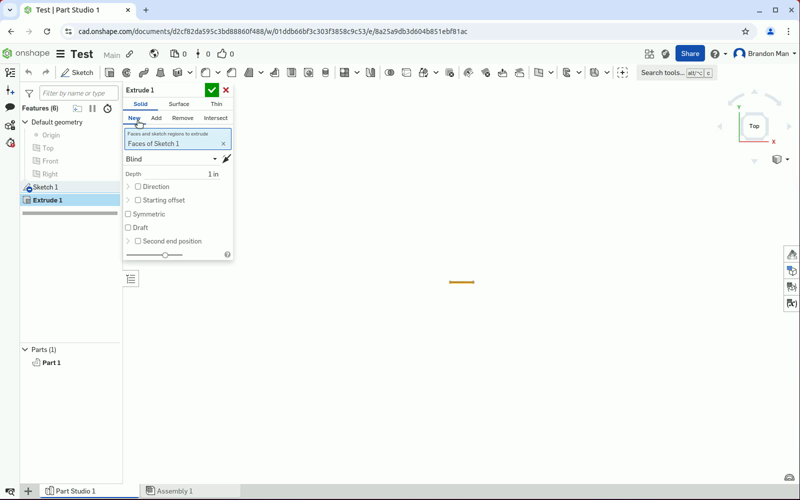
click(137, 120)
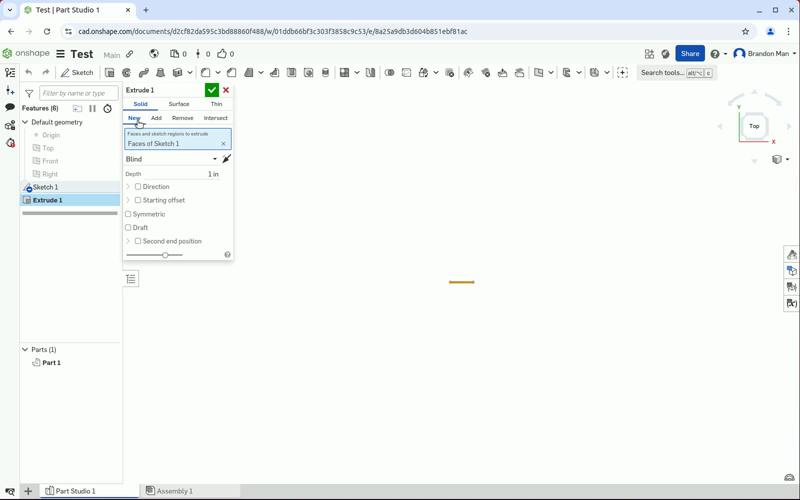
key(tab, 4)
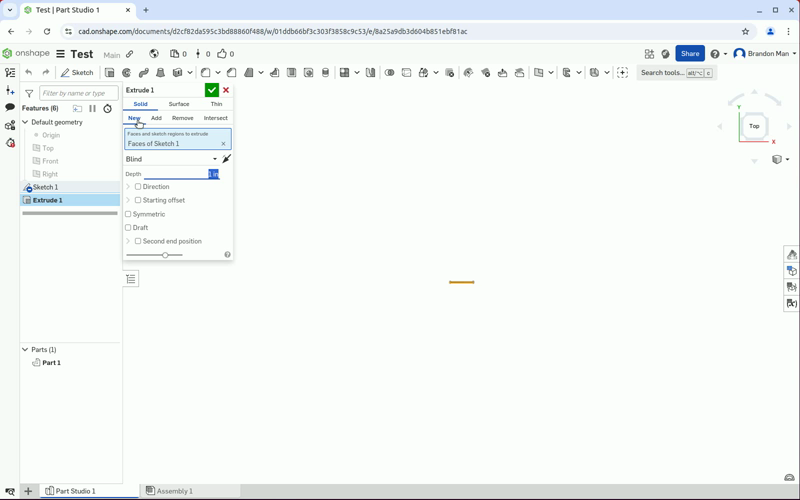
text(23.108)
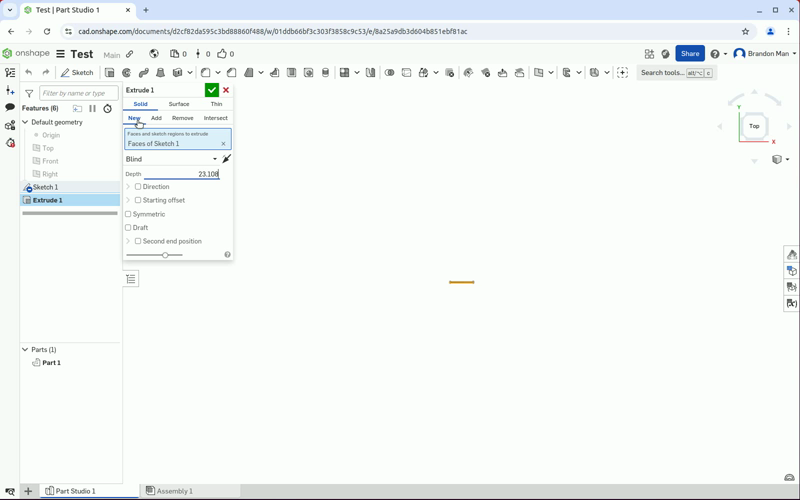
key(enter)
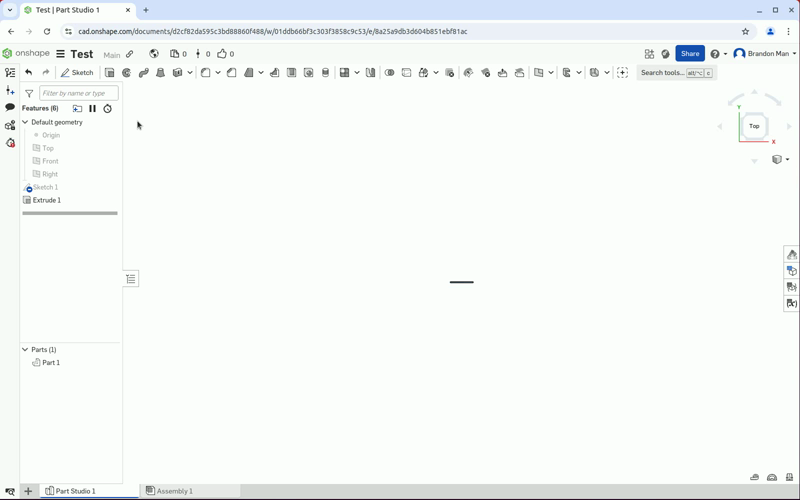
key(shift+h)
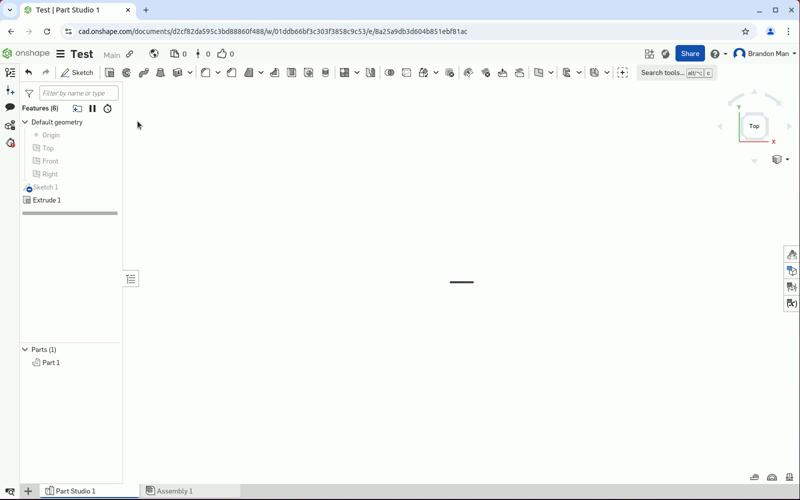
key(shift+h)
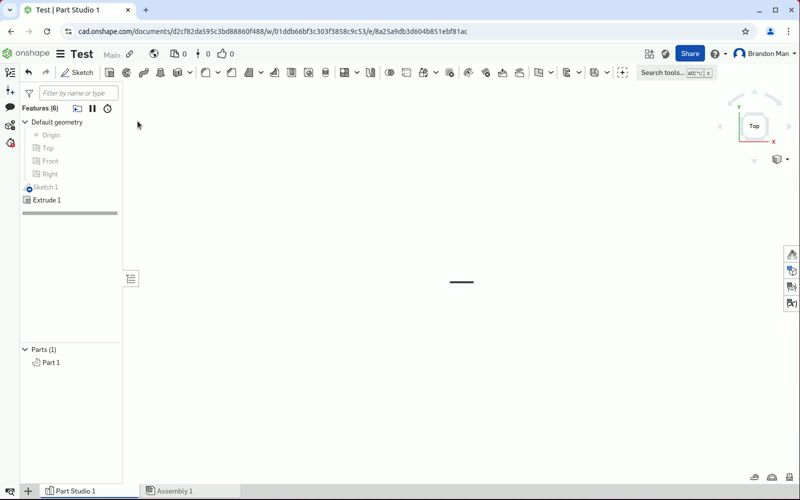
mouse_move(73, 189)
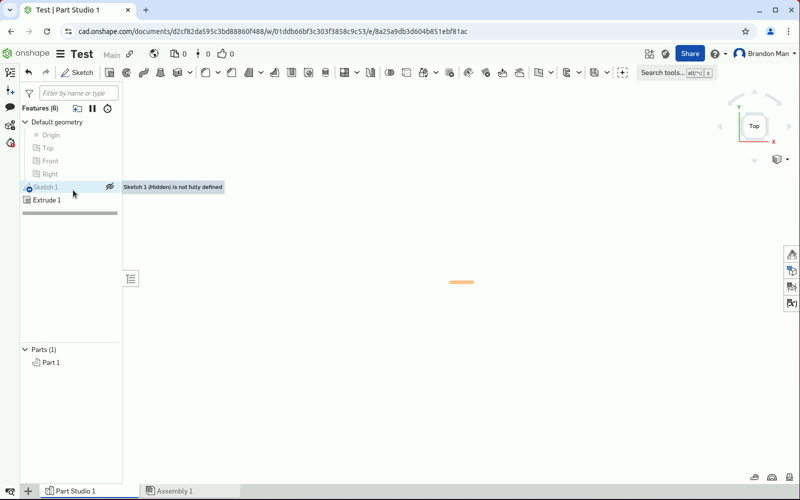
click(73, 189)
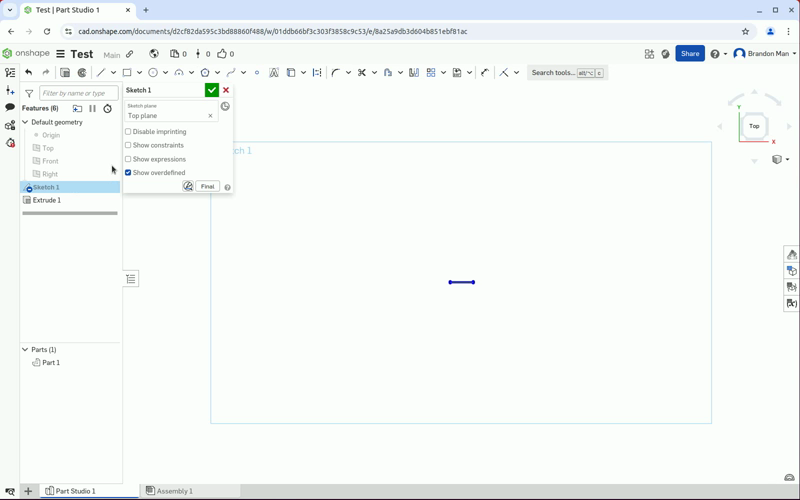
mouse_move(229, 92)
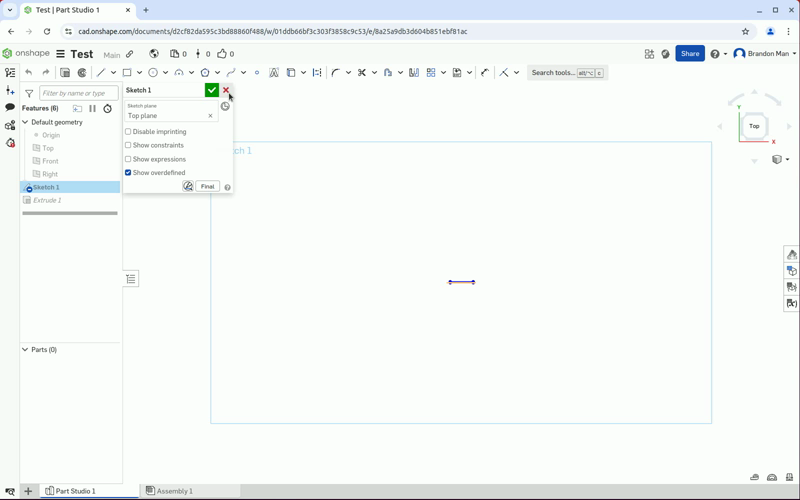
click(229, 92)
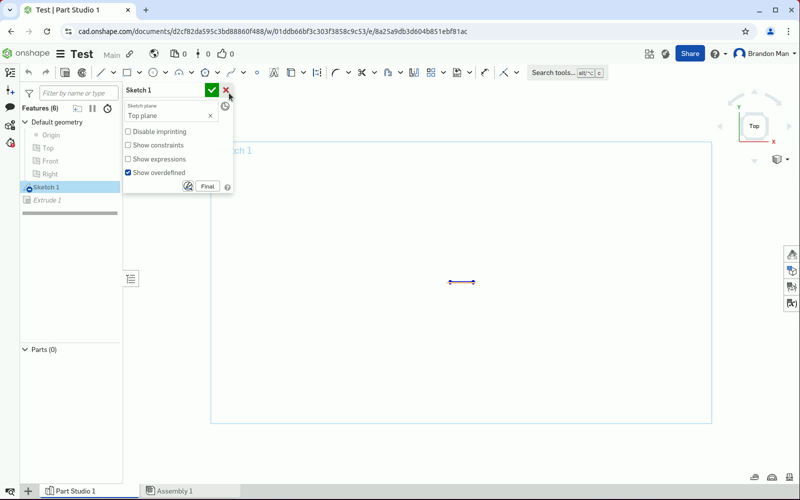
key(shift+s)
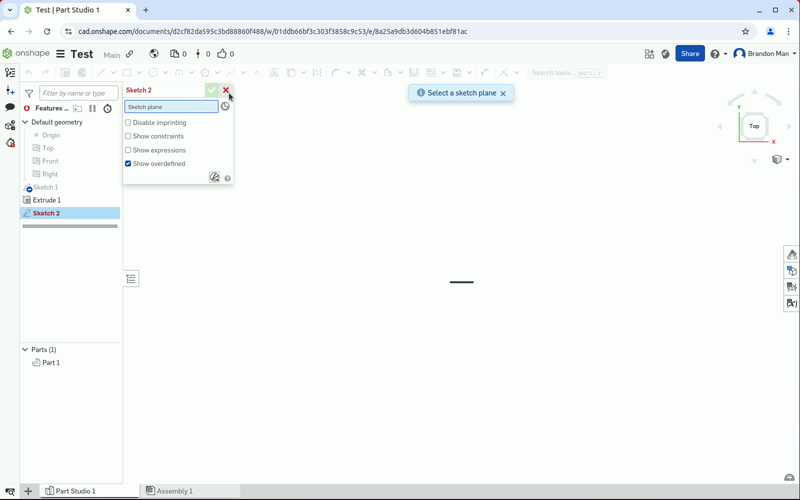
mouse_move(73, 150)
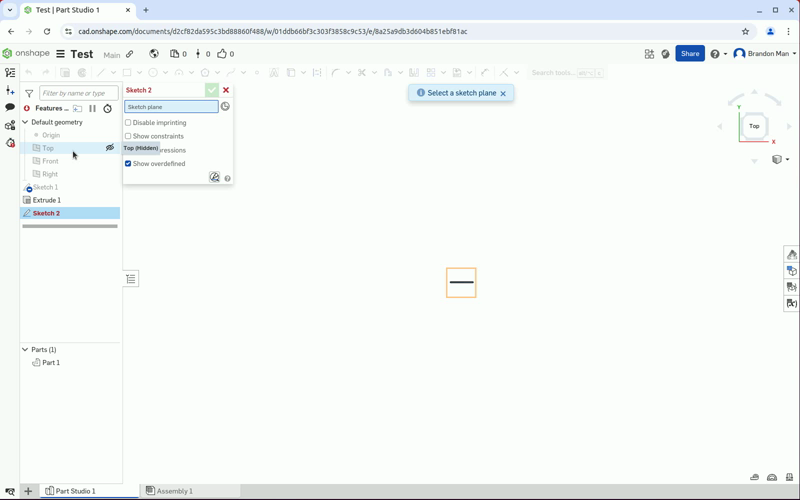
click(73, 150)
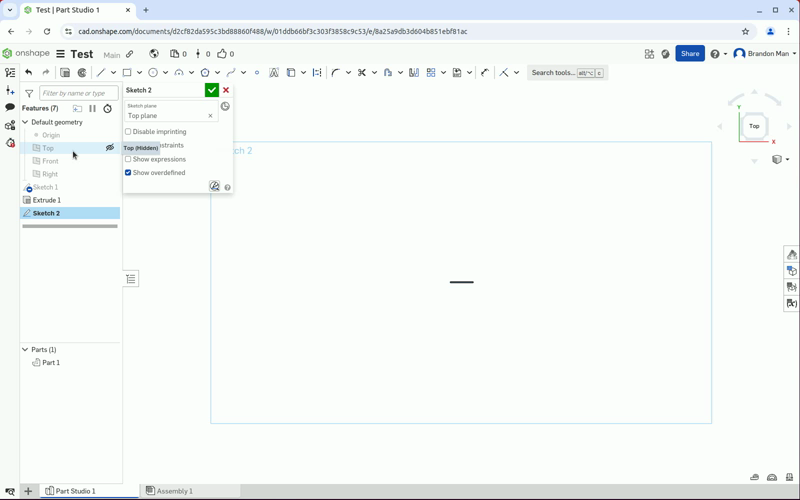
mouse_move(73, 352)
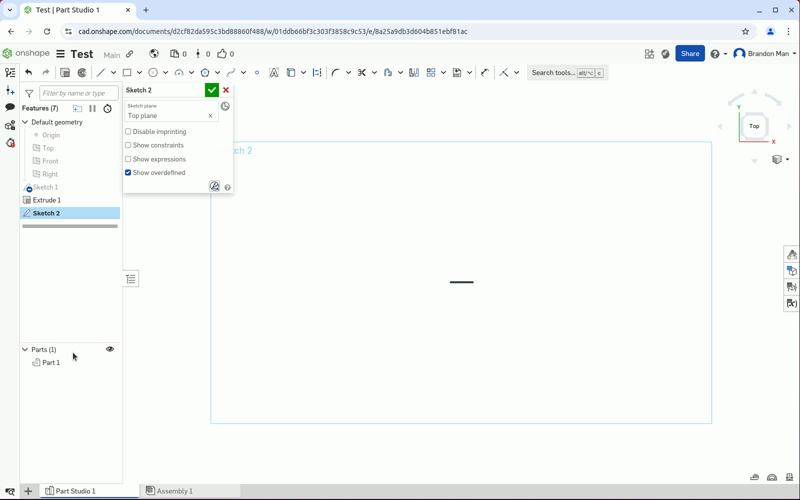
key(y)
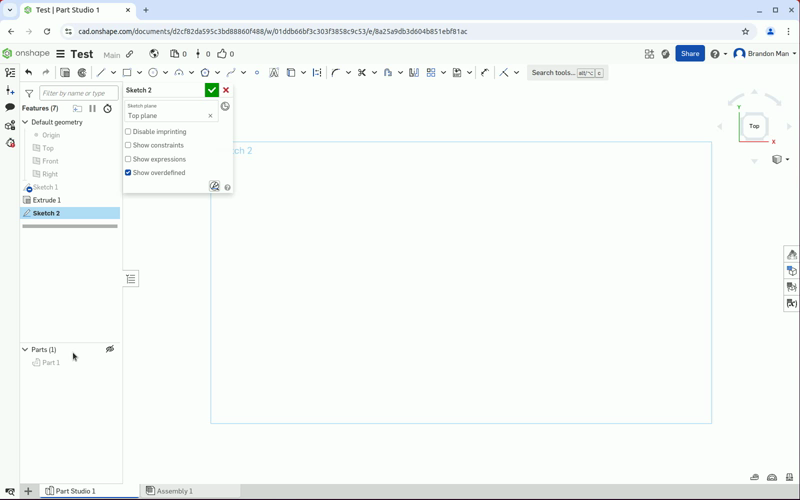
key(l)
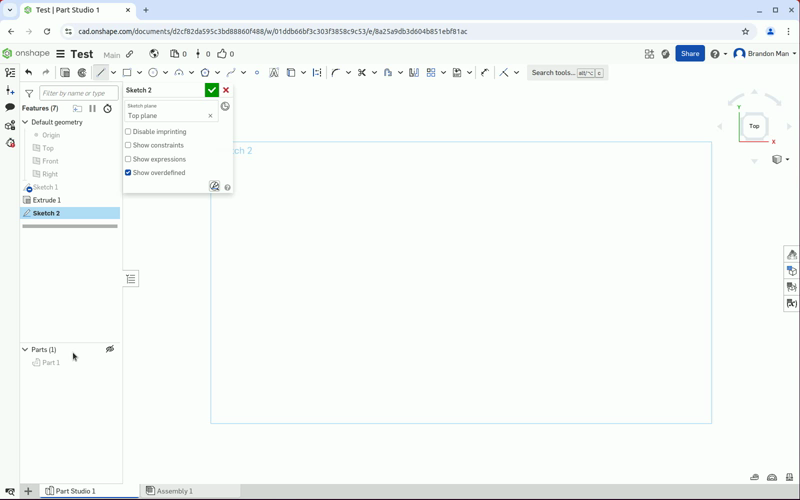
key_down(shift)
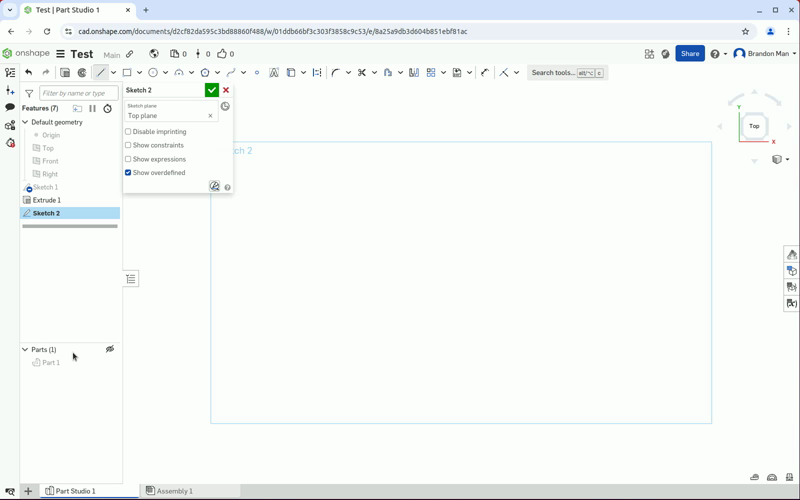
mouse_move(450, 282)
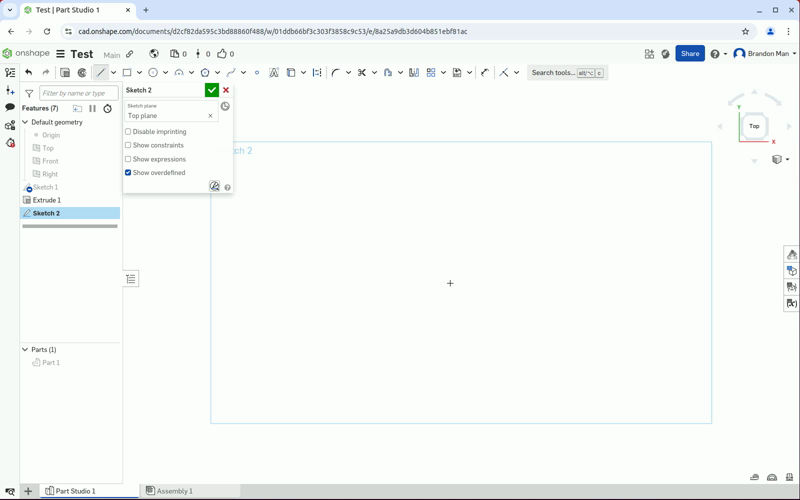
click(450, 282)
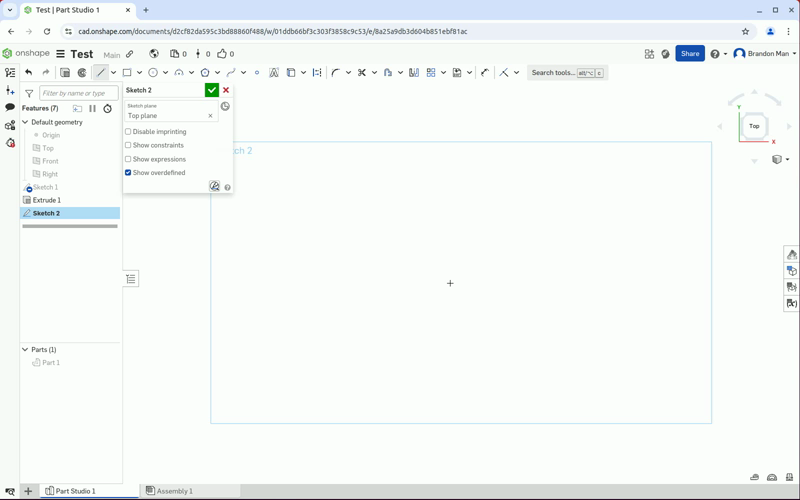
key_up(shift)
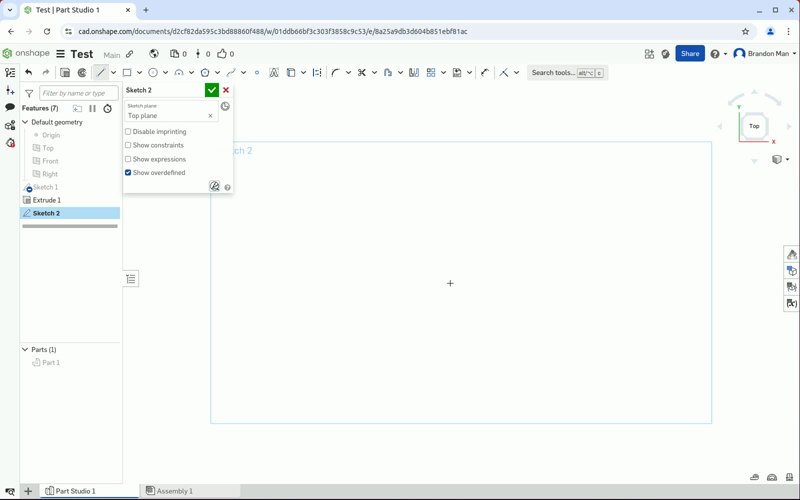
key_down(shift)
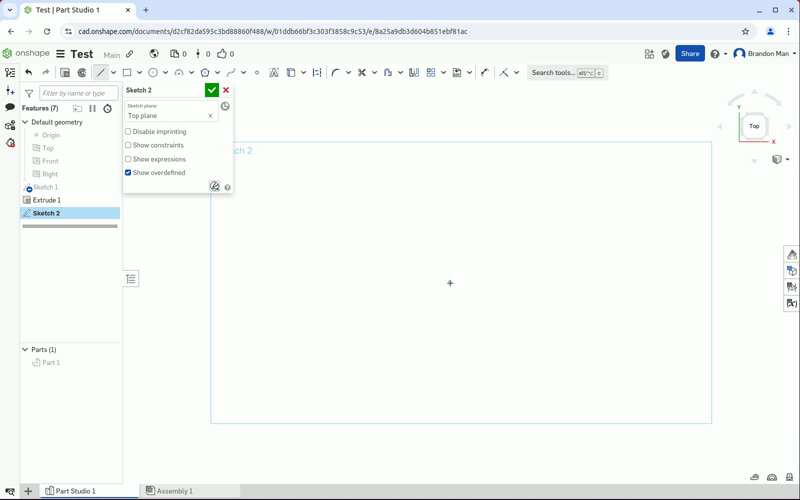
mouse_move(480, 282)
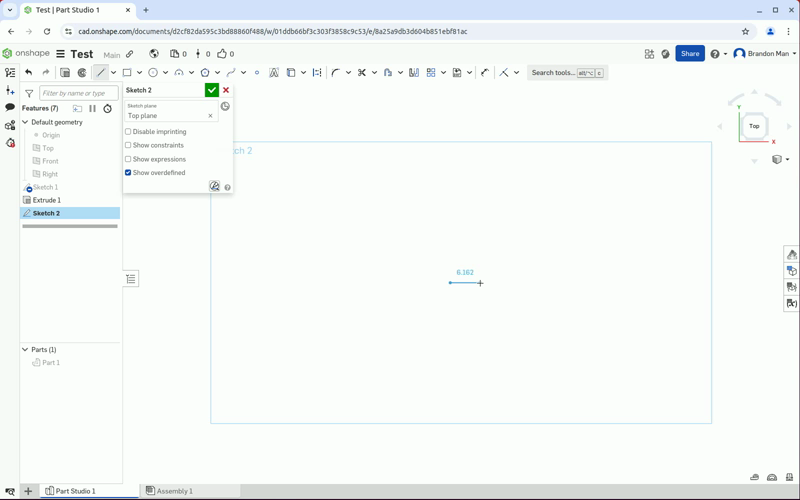
mouse_move(473, 282)
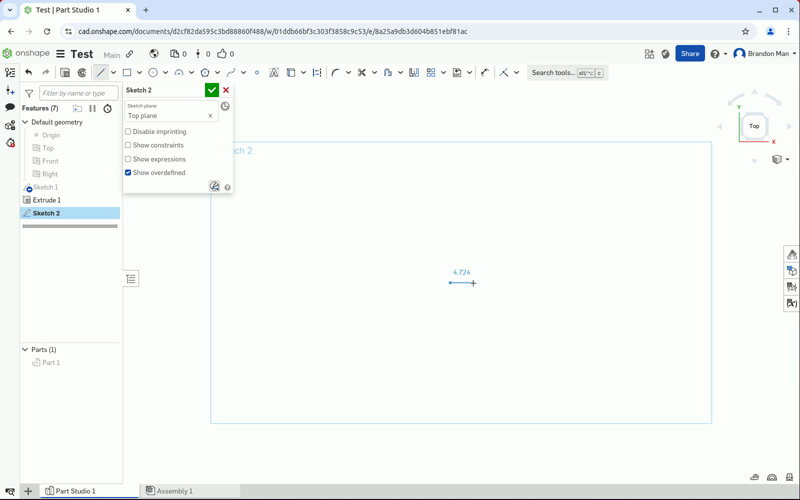
click(473, 282)
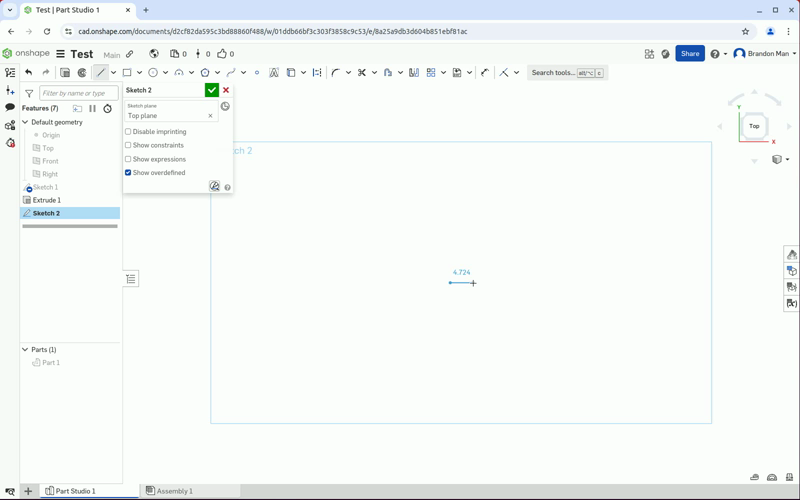
key_up(shift)
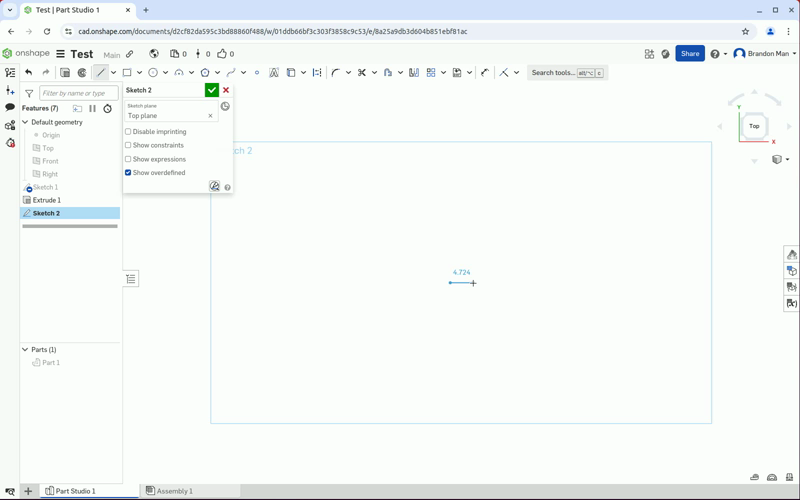
key_down(shift)
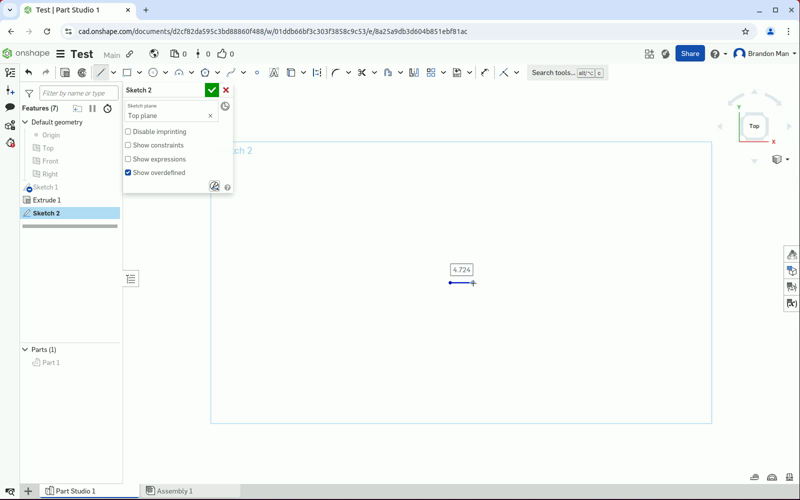
mouse_move(503, 282)
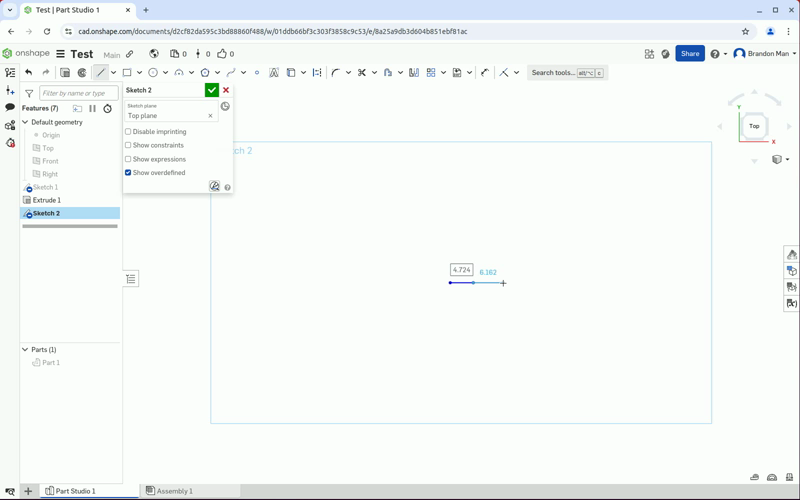
mouse_move(473, 281)
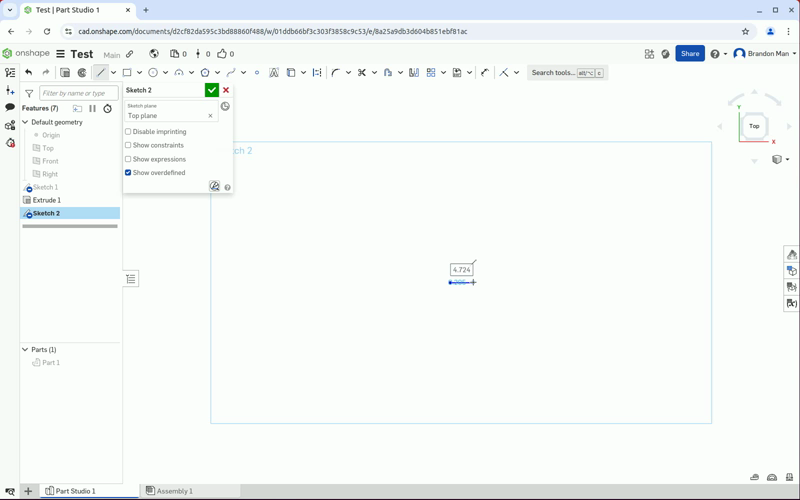
scroll(6)
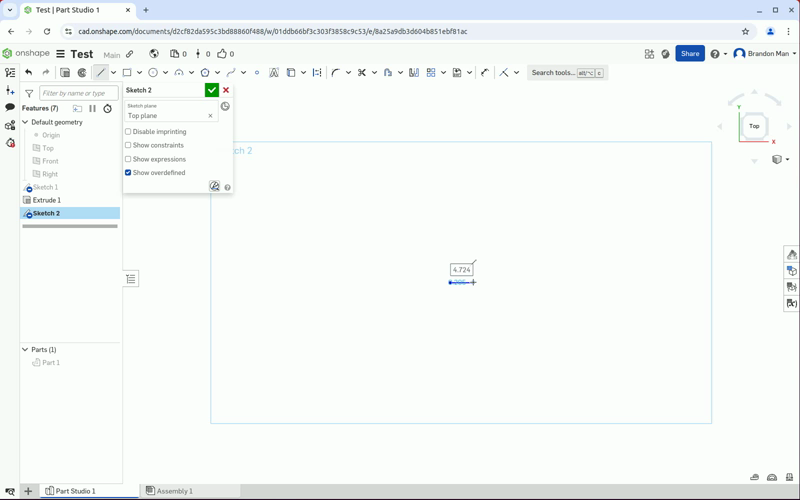
scroll(6)
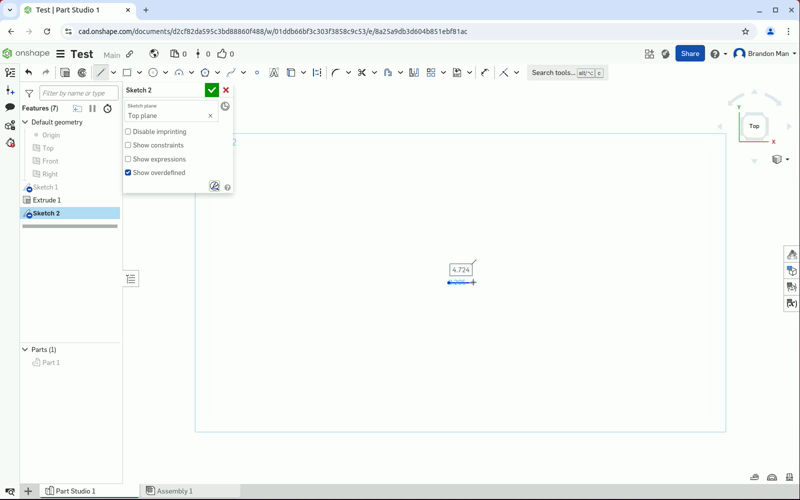
scroll(6)
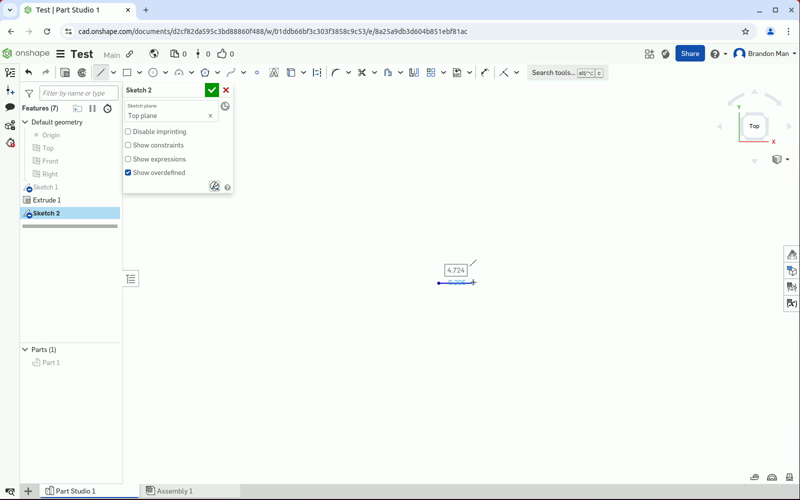
scroll(6)
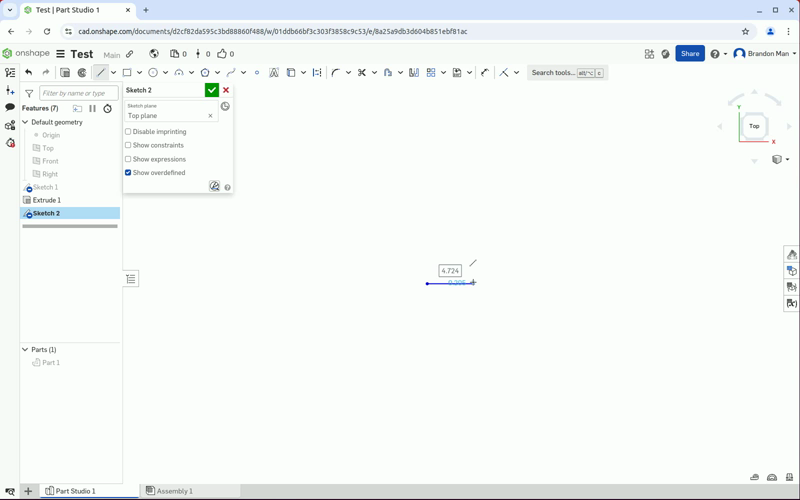
scroll(6)
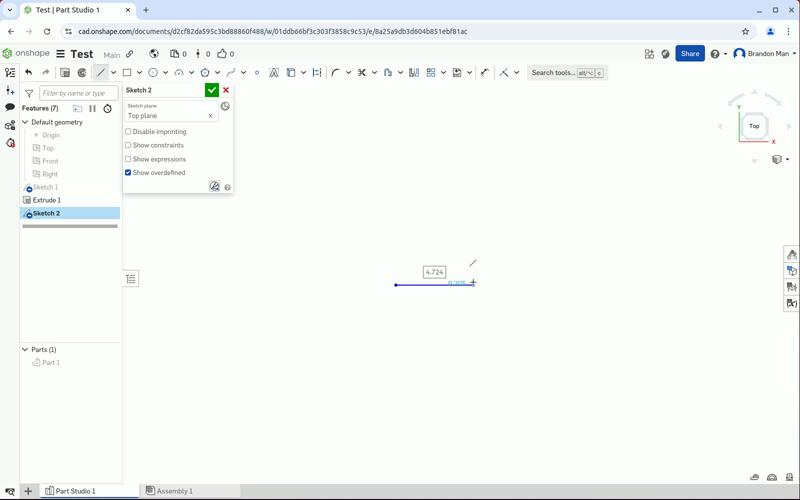
scroll(6)
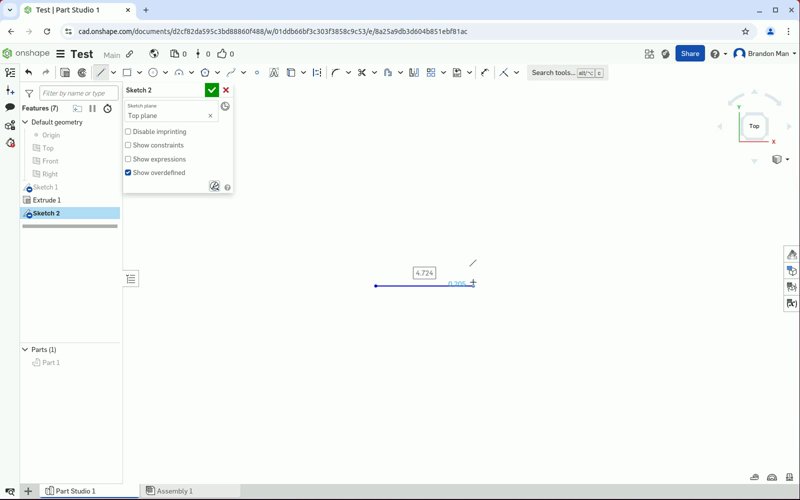
scroll(6)
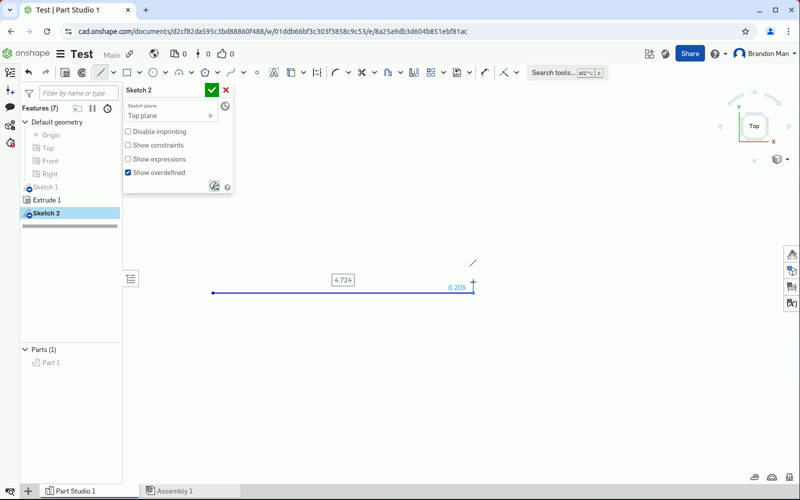
click(473, 281)
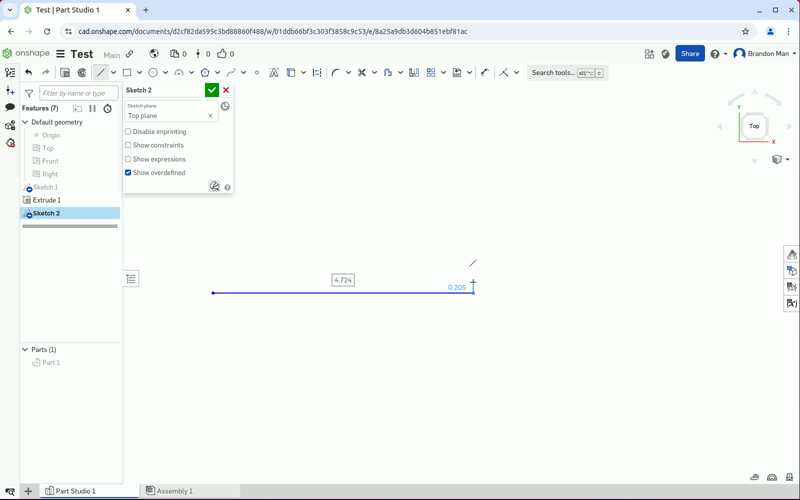
scroll(-6)
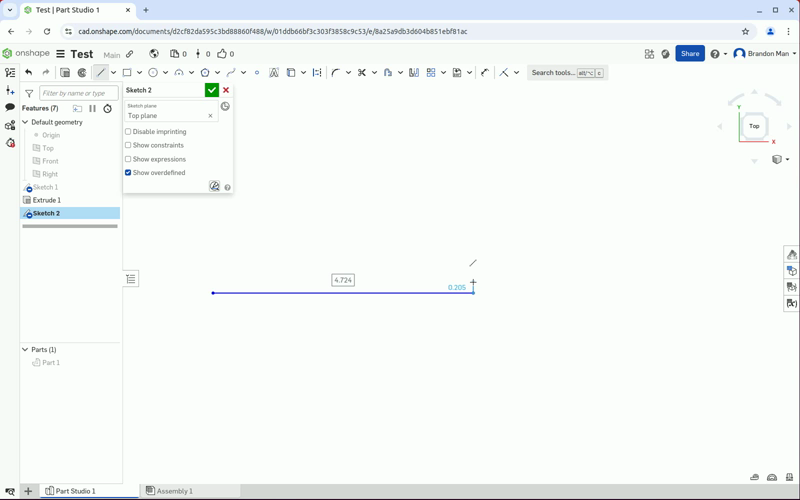
scroll(-6)
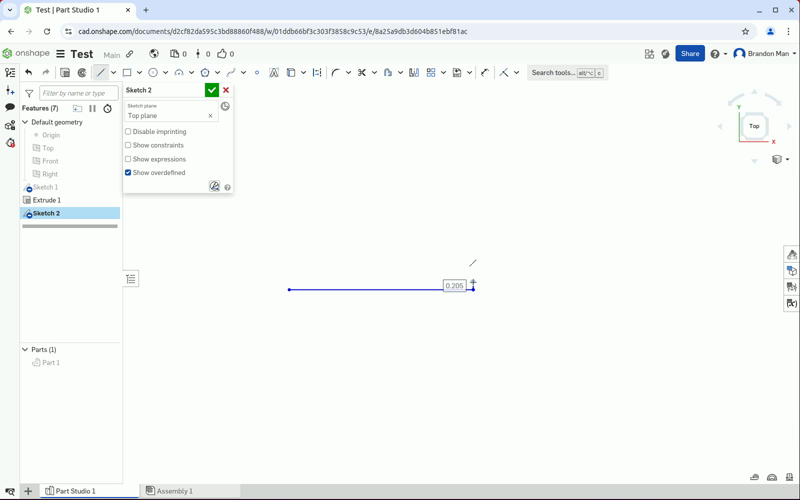
scroll(-6)
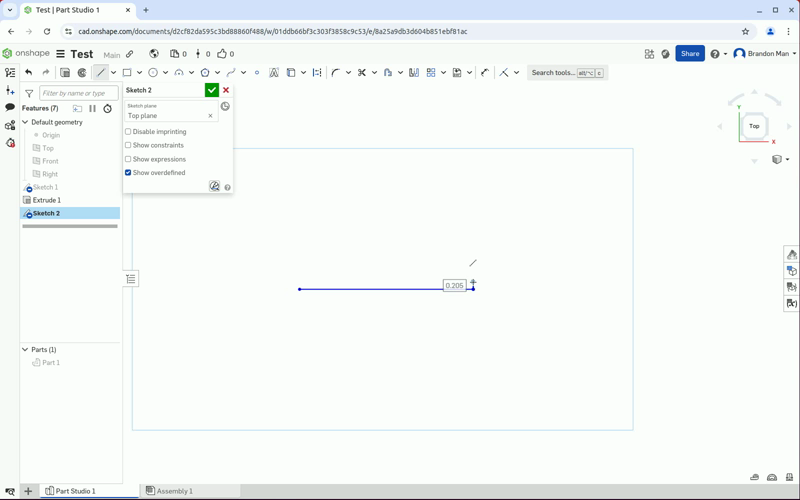
scroll(-6)
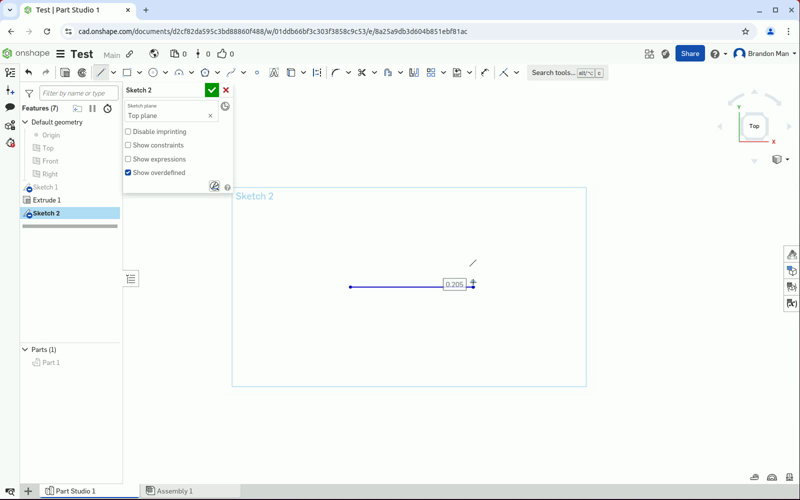
scroll(-6)
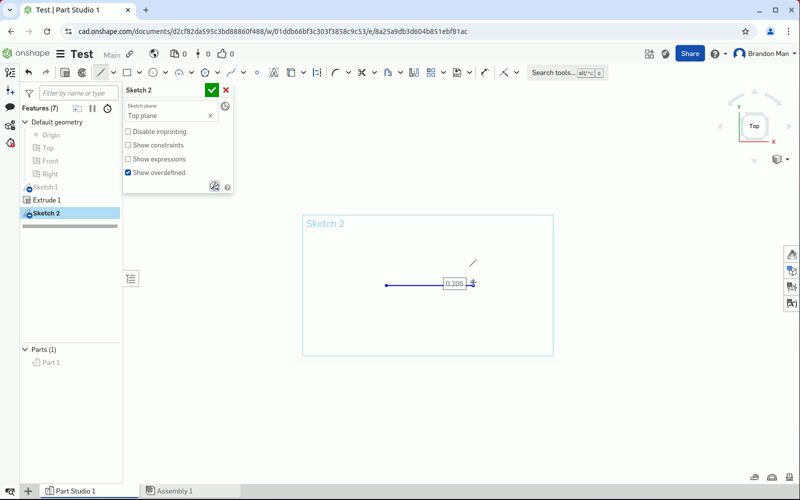
scroll(-6)
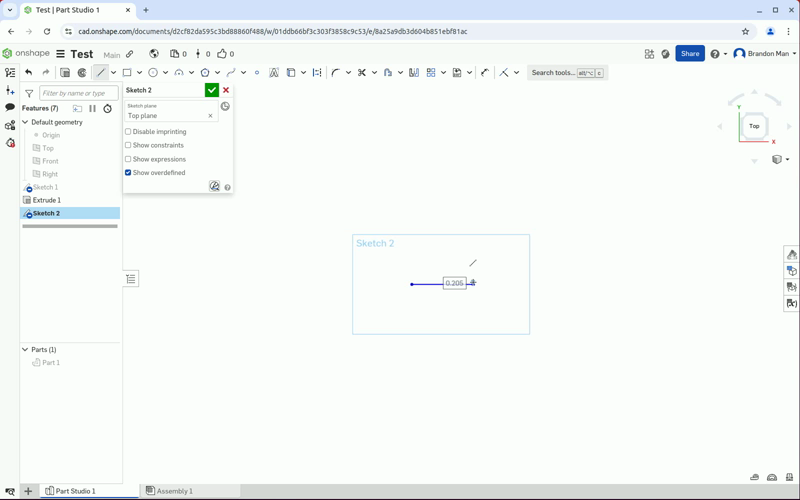
scroll(-6)
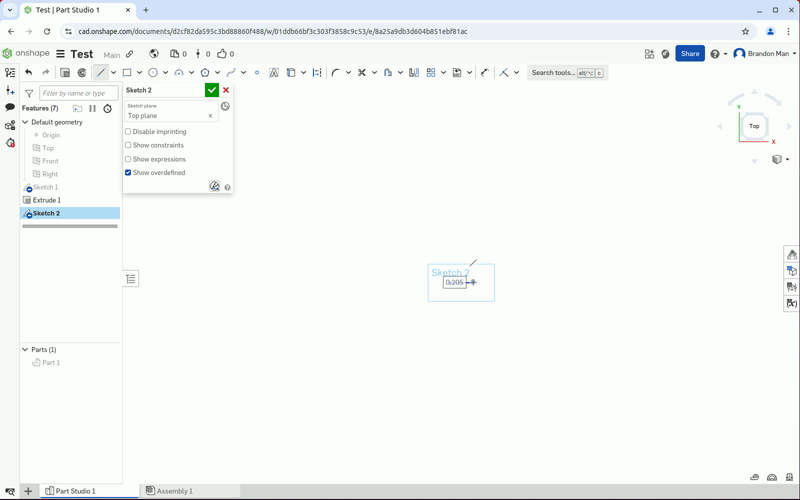
key_up(shift)
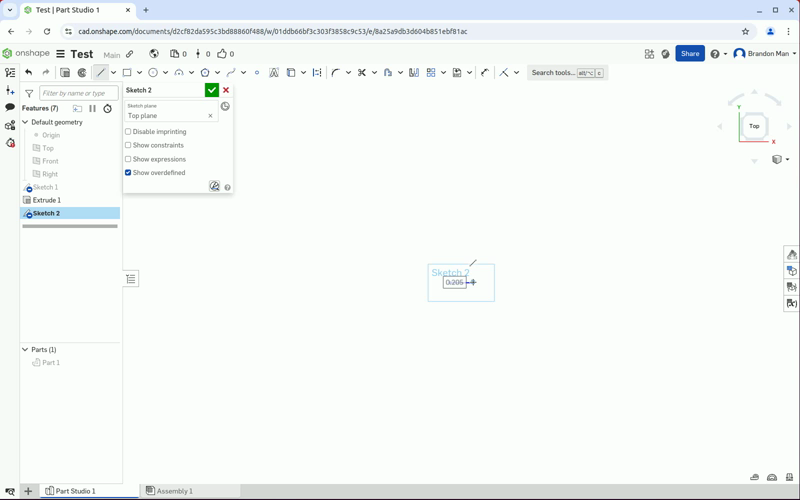
key_down(shift)
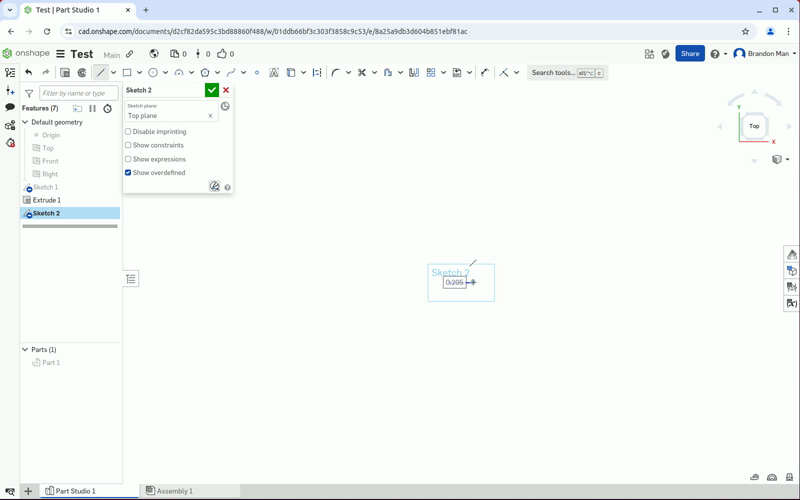
mouse_move(503, 281)
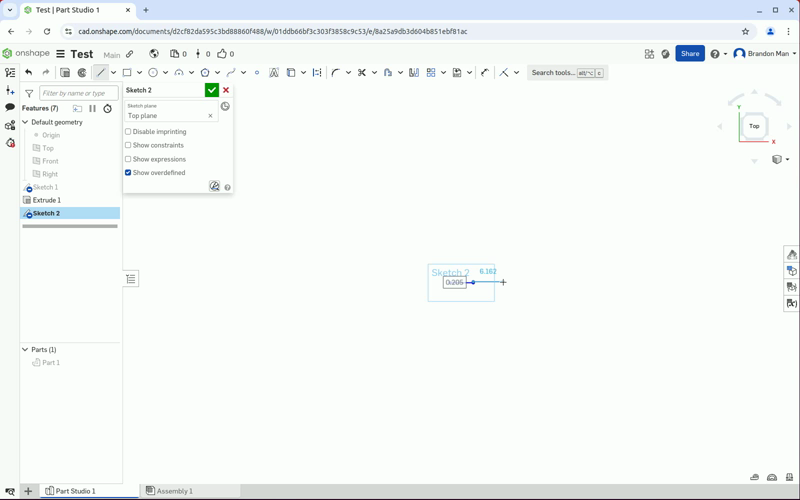
mouse_move(450, 281)
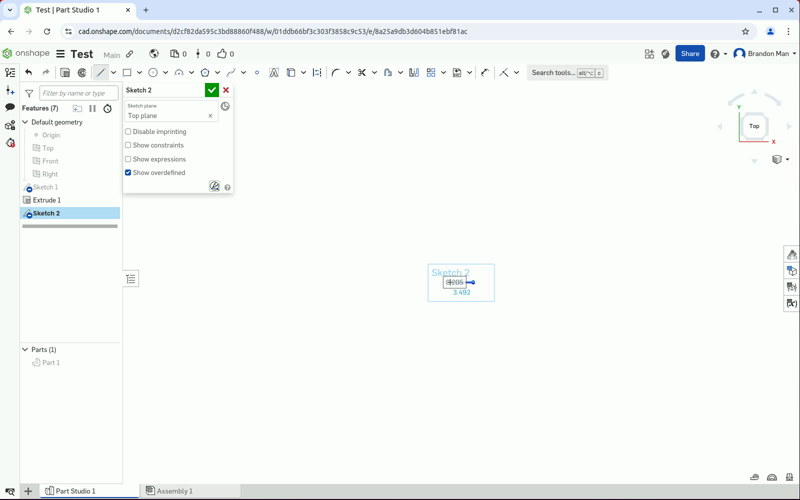
scroll(6)
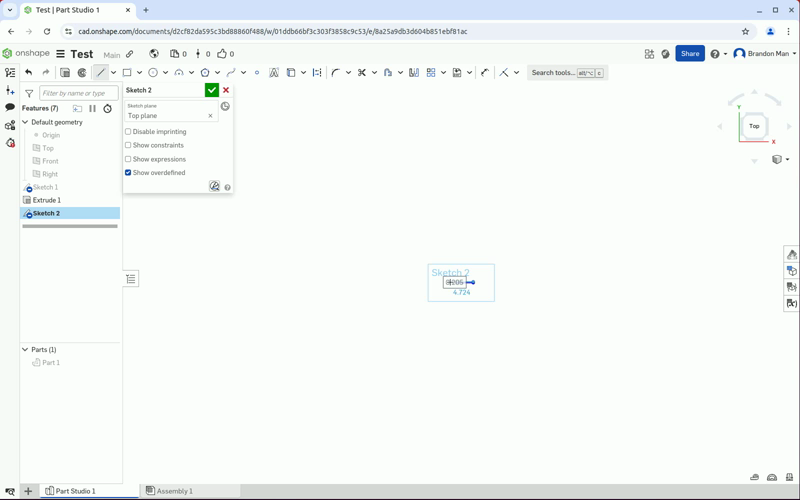
scroll(6)
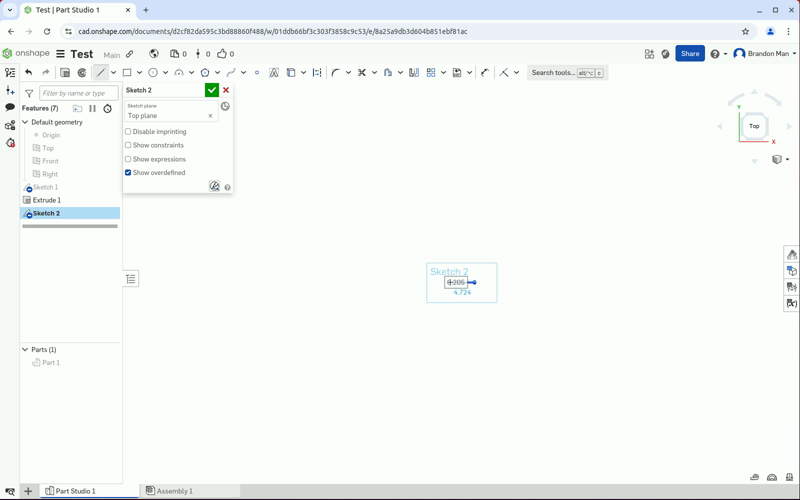
scroll(6)
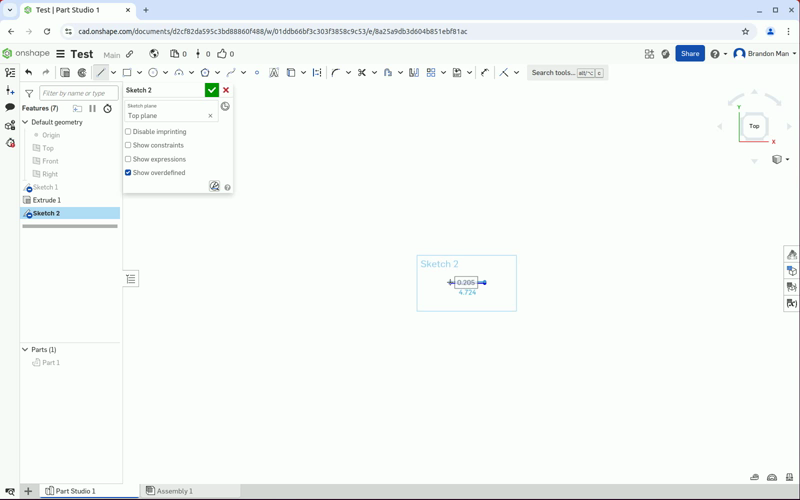
scroll(6)
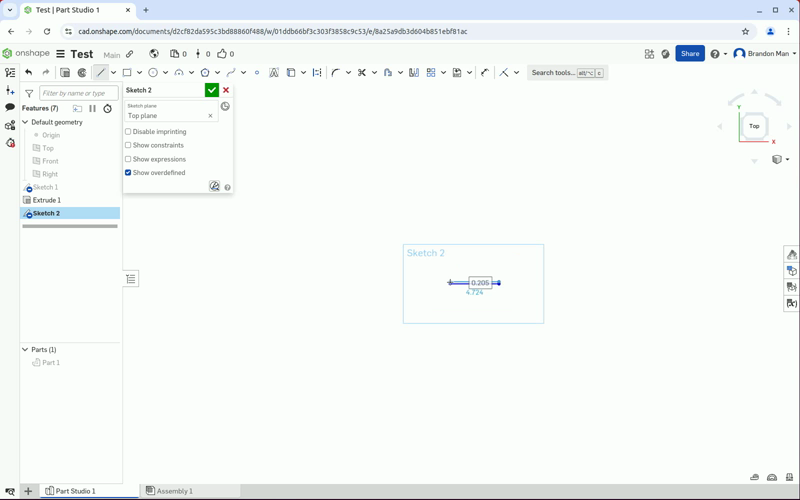
scroll(6)
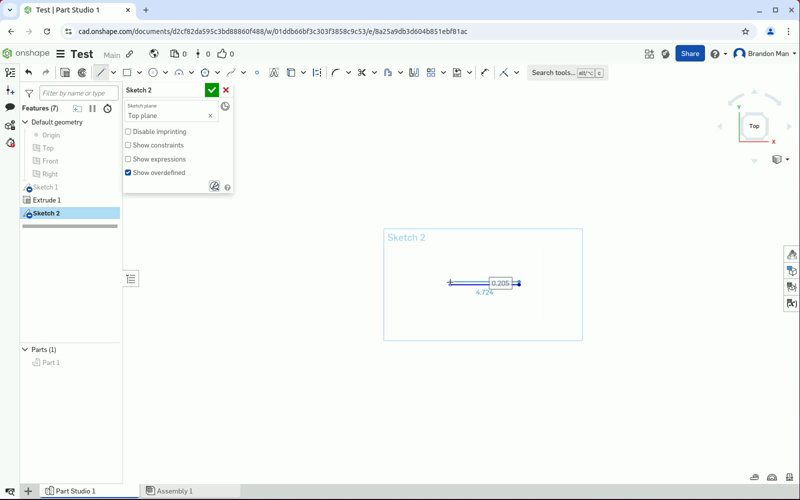
scroll(6)
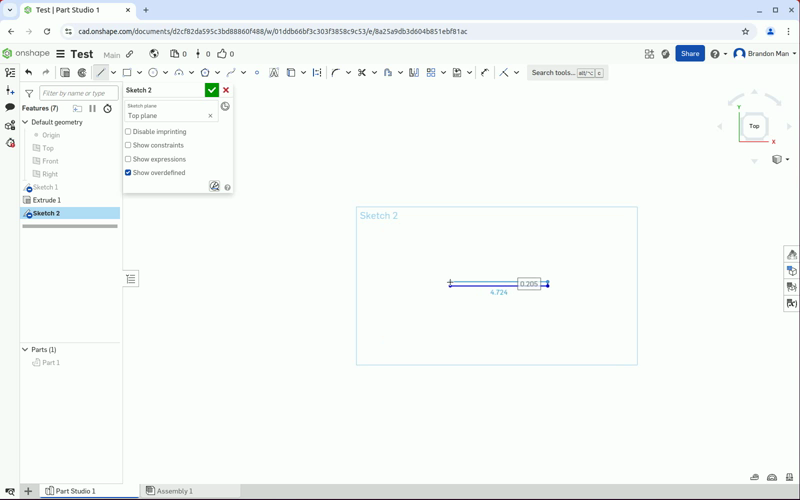
scroll(6)
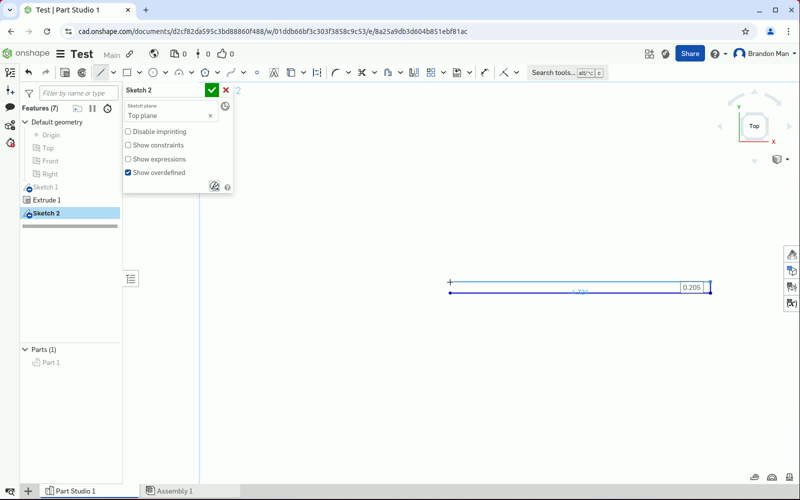
click(450, 281)
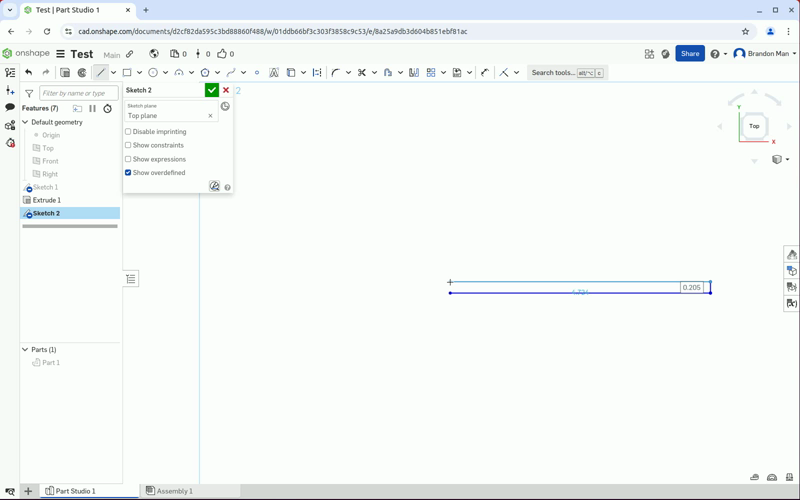
scroll(-6)
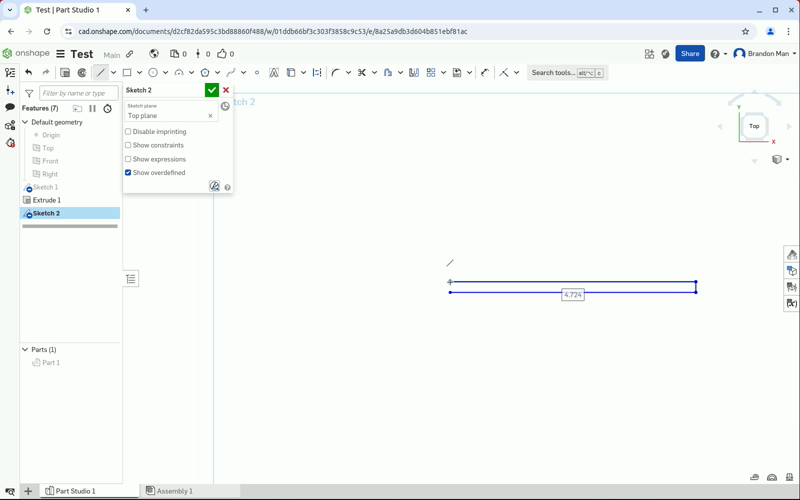
scroll(-6)
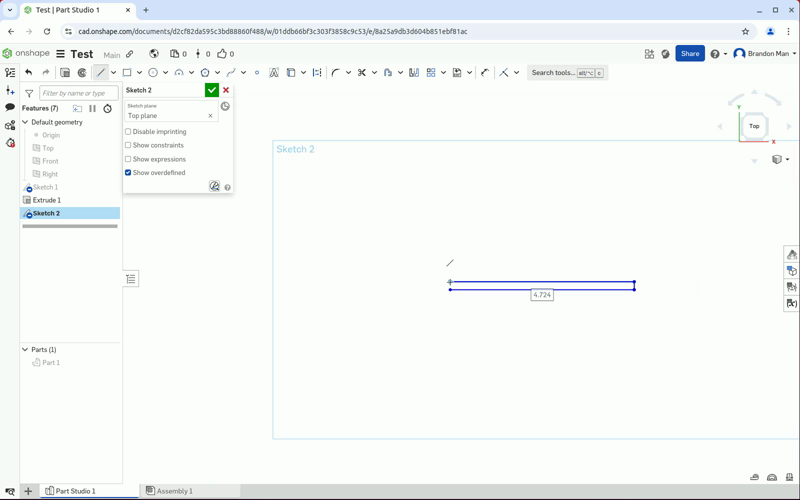
scroll(-6)
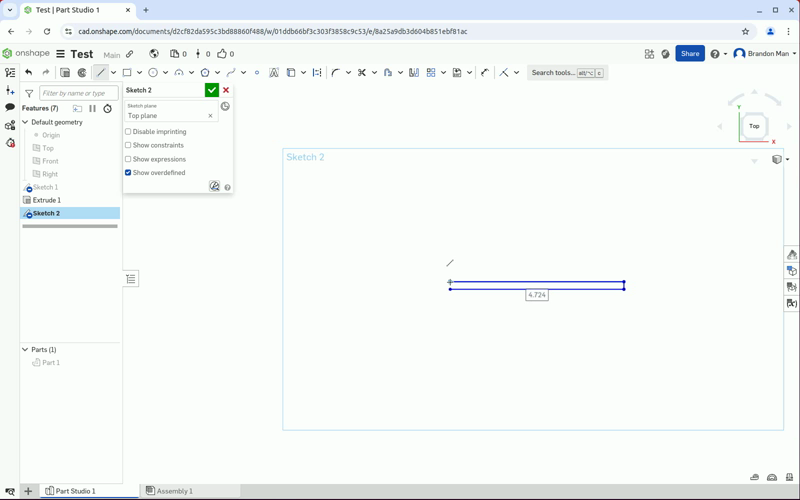
scroll(-6)
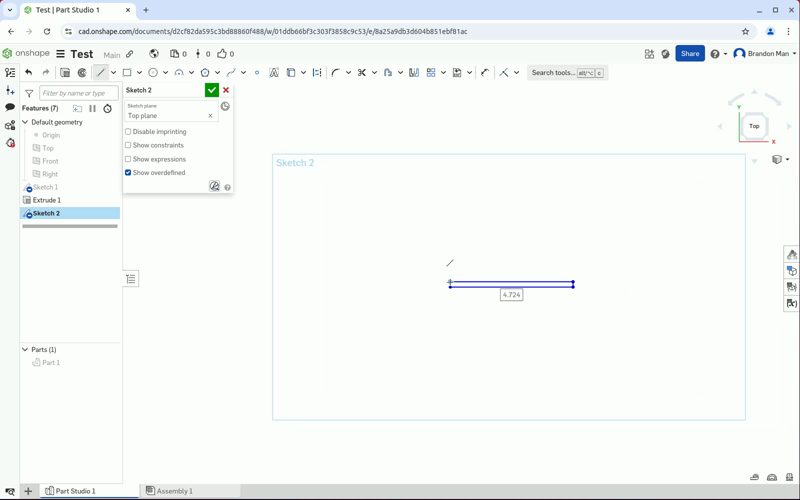
scroll(-6)
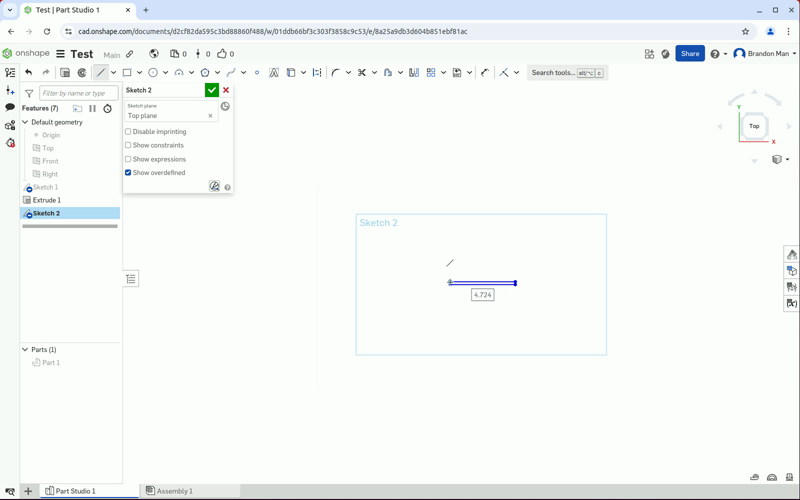
scroll(-6)
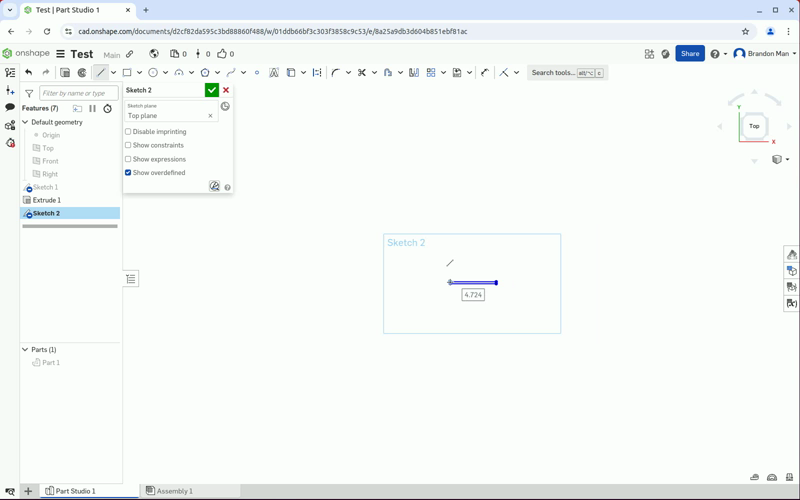
scroll(-6)
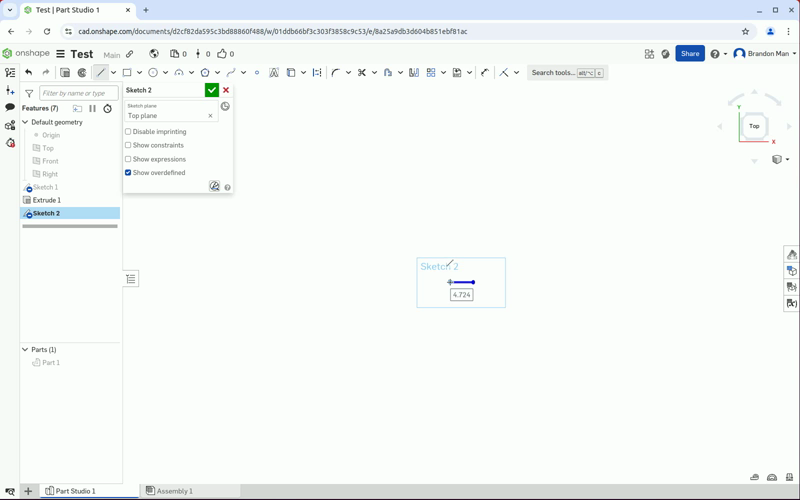
key_up(shift)
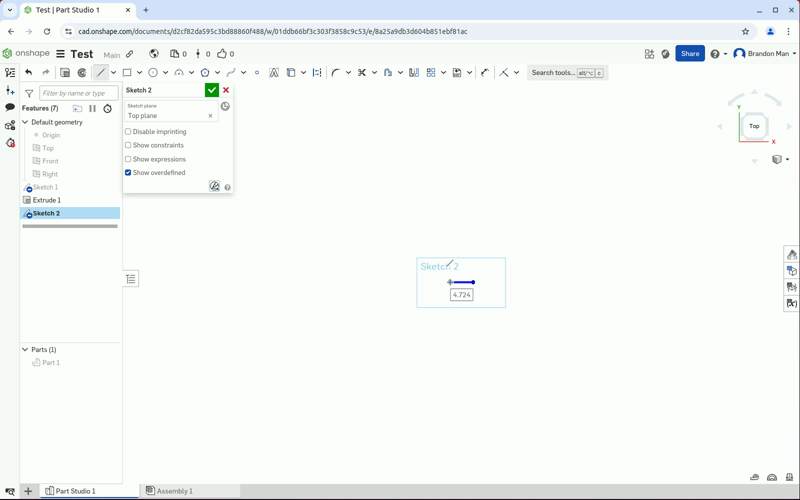
mouse_move(480, 281)
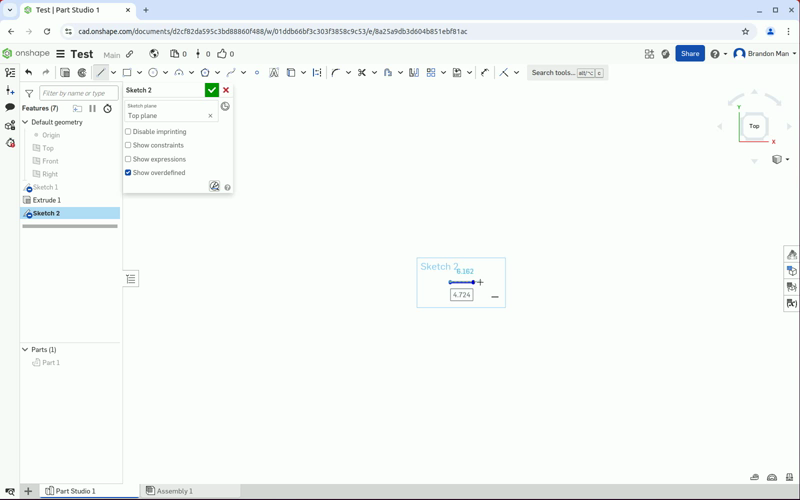
key_down(shift)
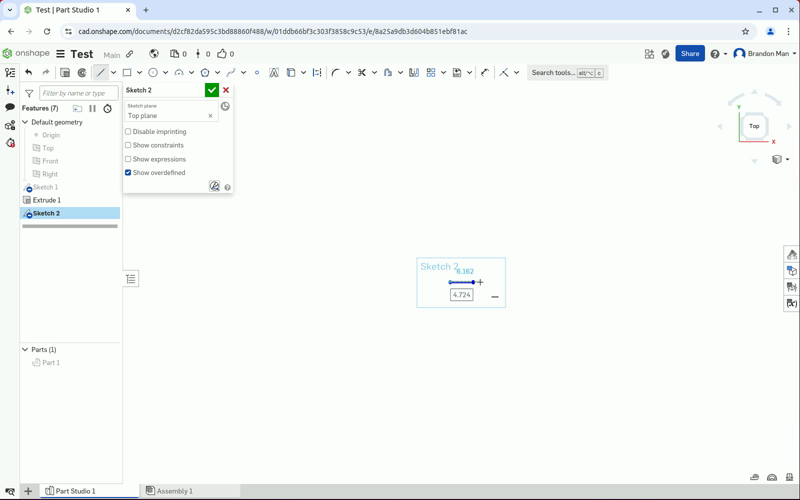
mouse_move(450, 282)
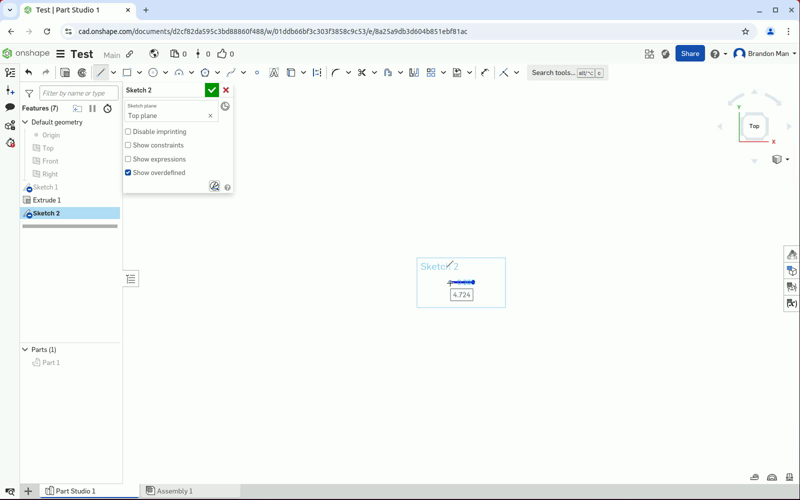
scroll(6)
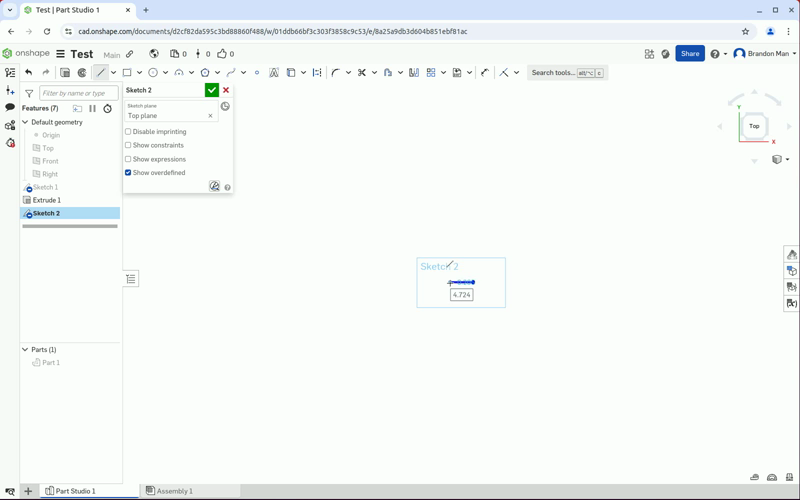
scroll(6)
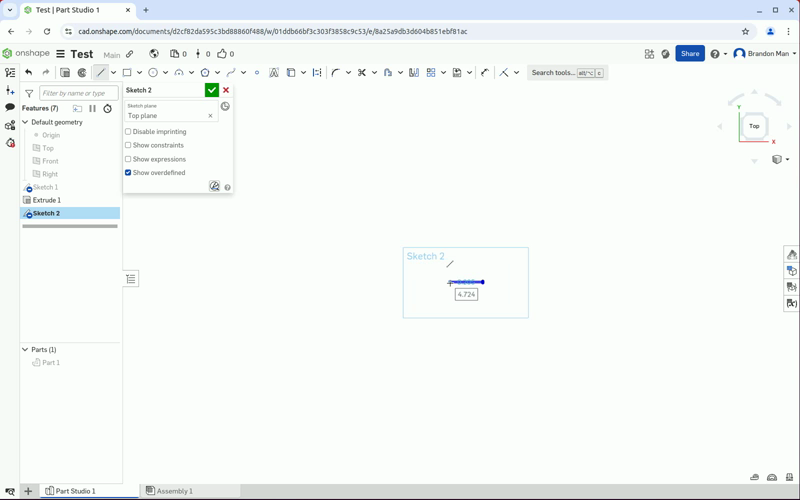
scroll(6)
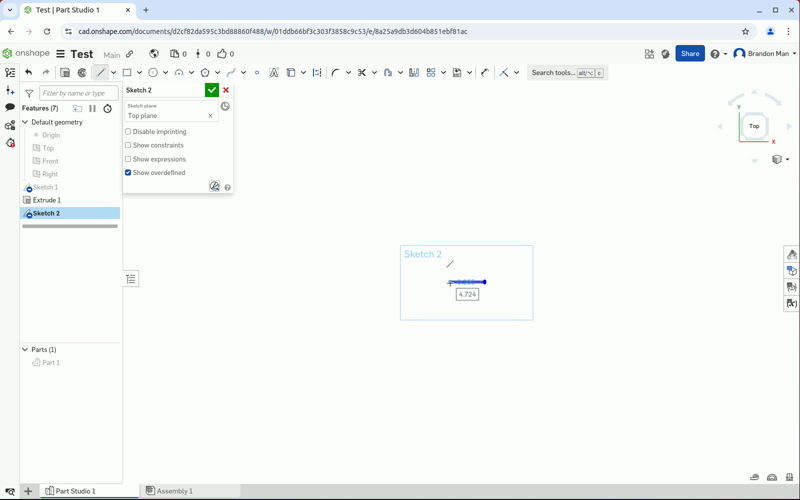
scroll(6)
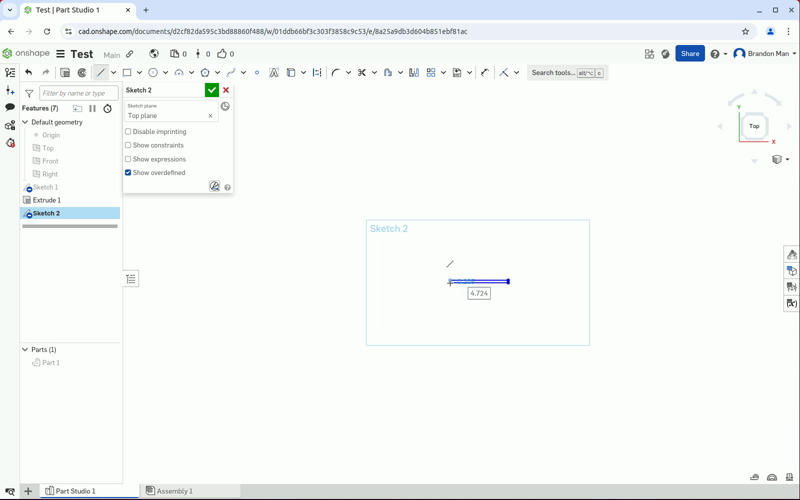
scroll(6)
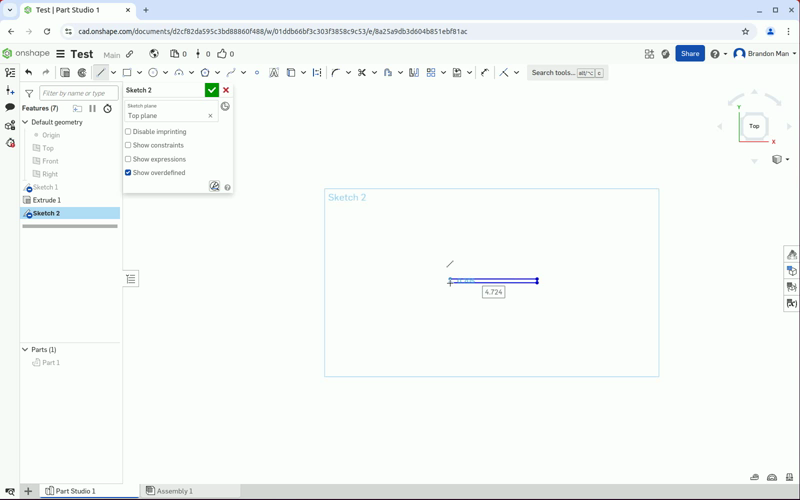
scroll(6)
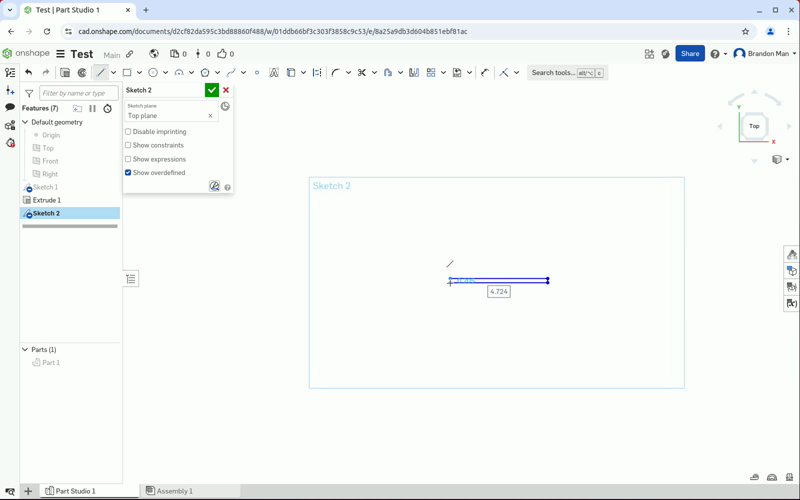
scroll(6)
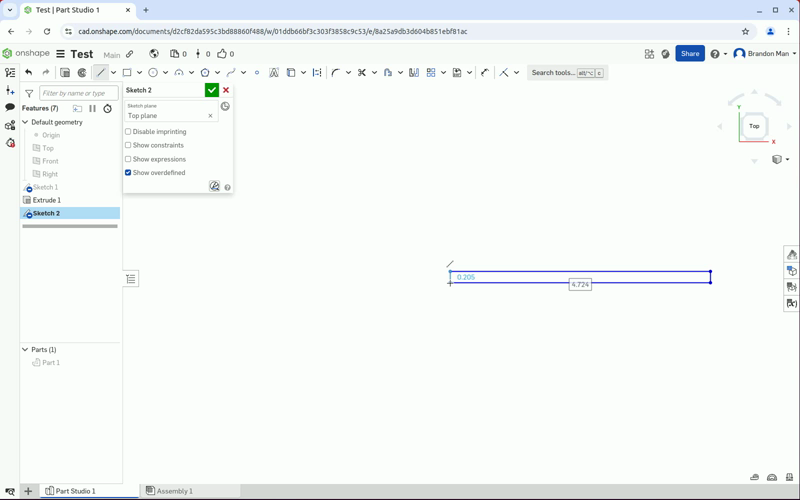
key_up(shift)
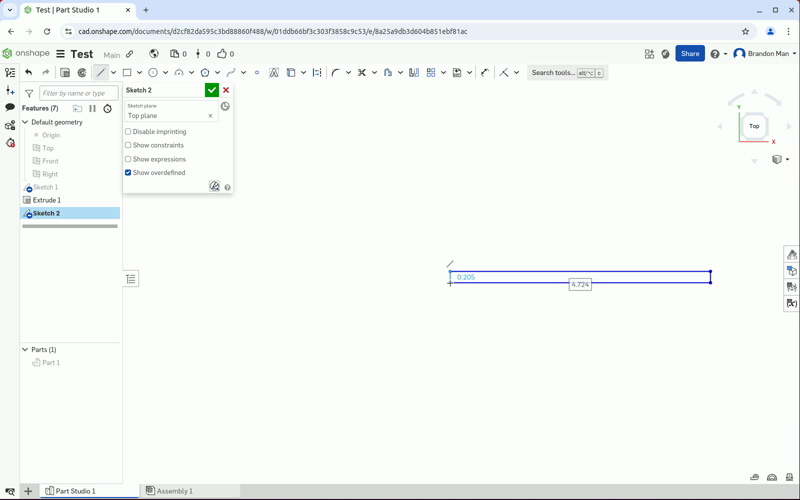
click(450, 282)
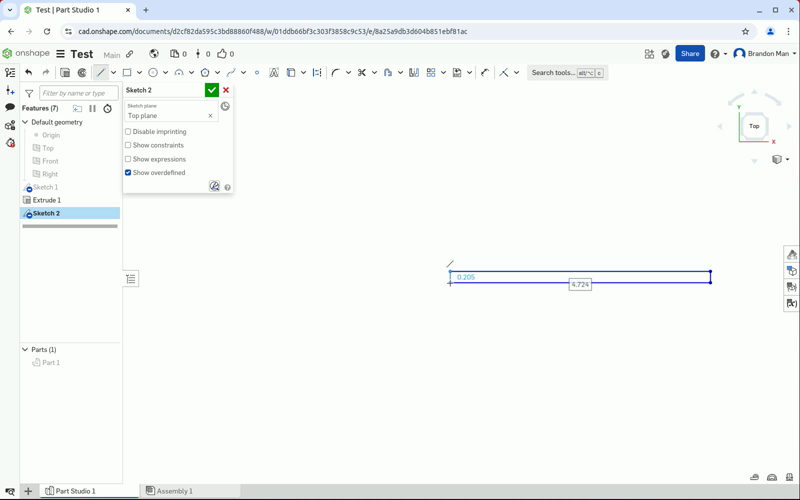
scroll(-6)
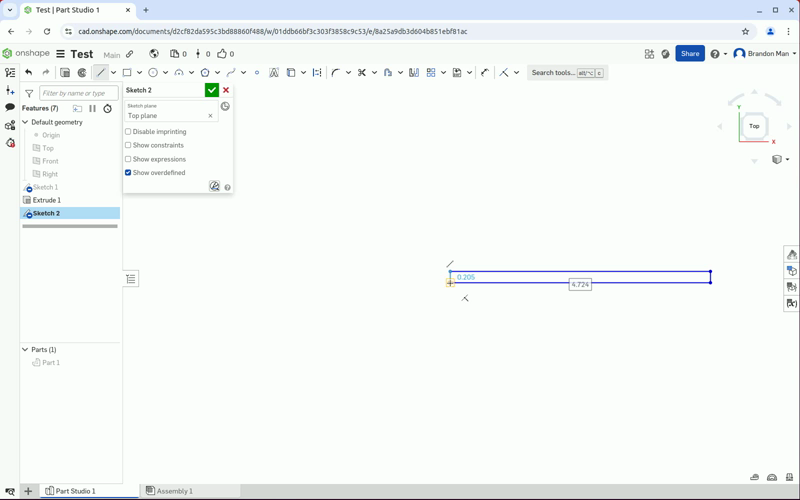
scroll(-6)
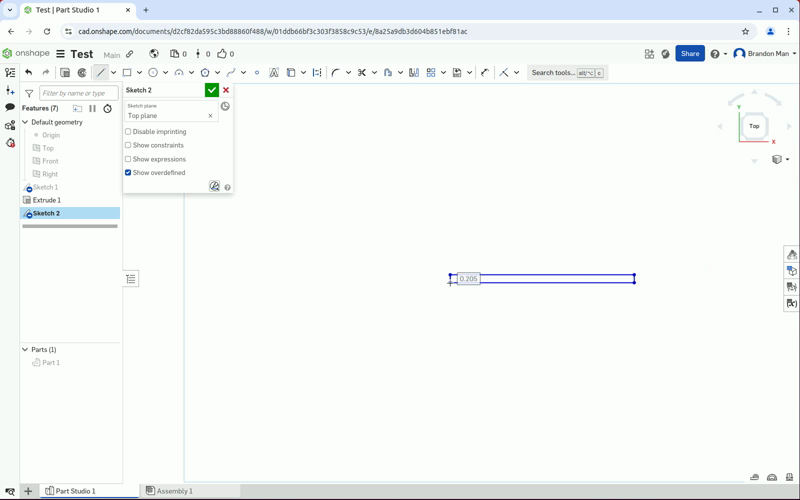
scroll(-6)
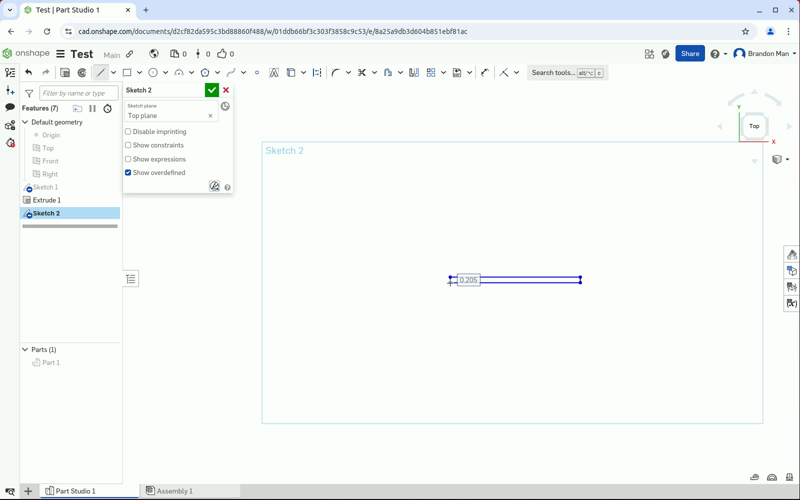
scroll(-6)
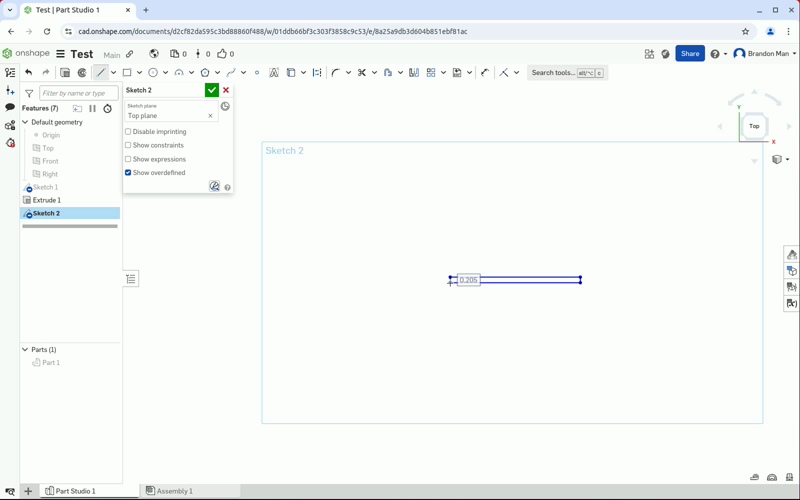
scroll(-6)
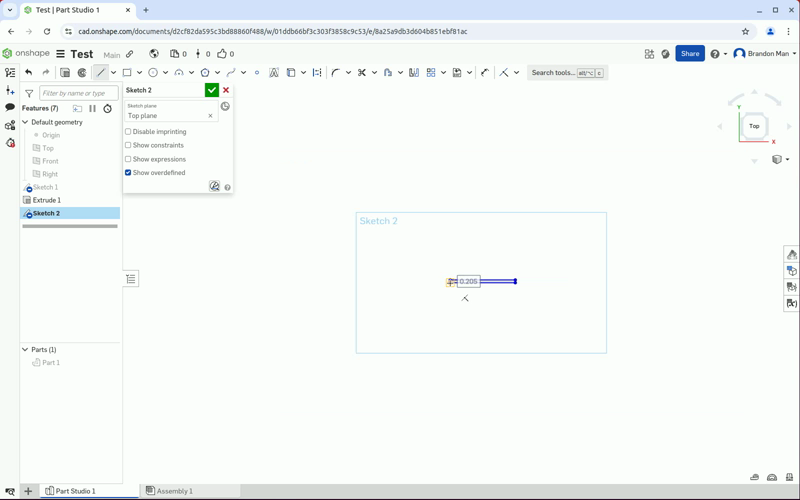
scroll(-6)
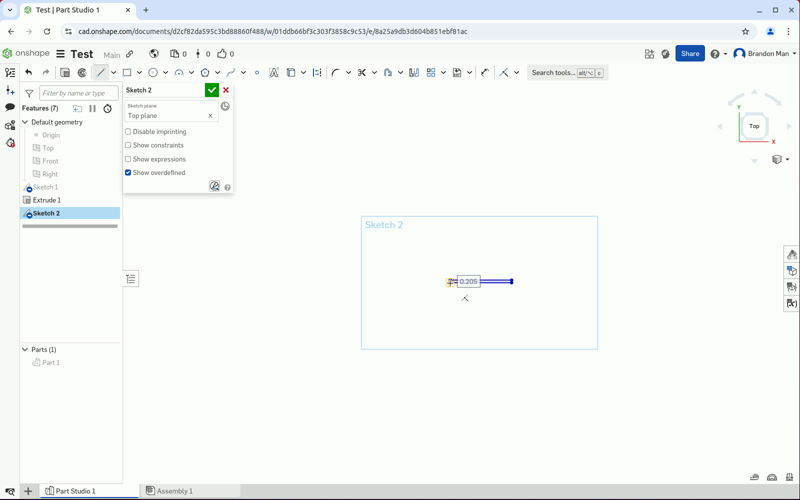
scroll(-6)
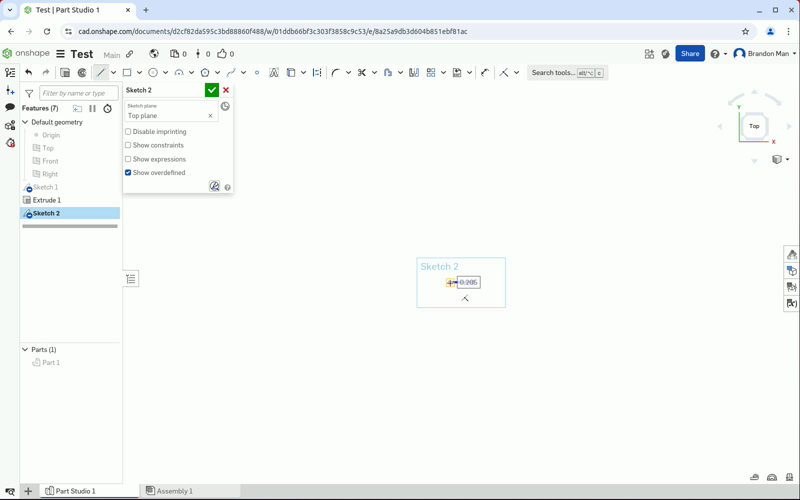
key(esc)
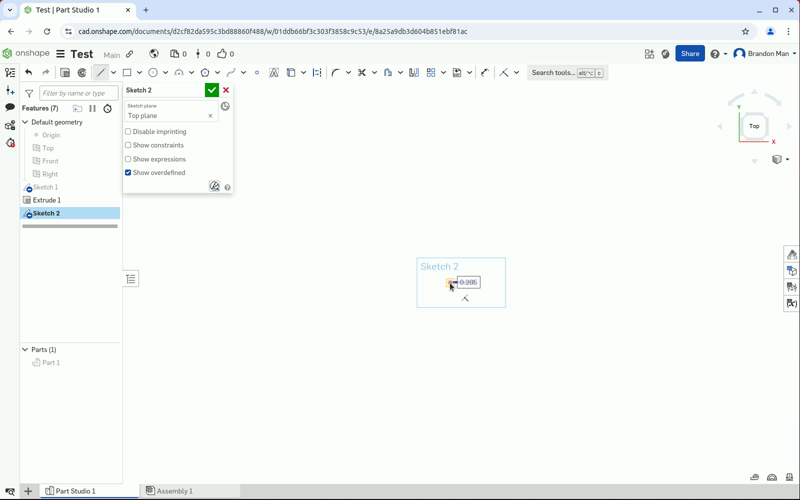
mouse_move(459, 282)
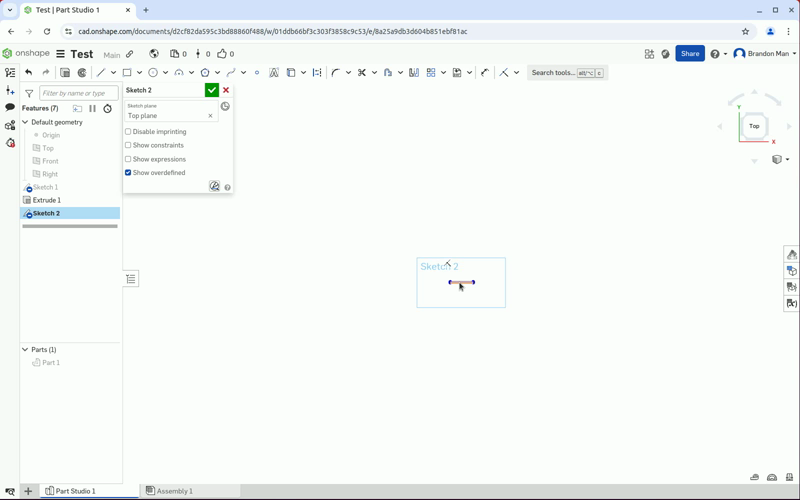
scroll(6)
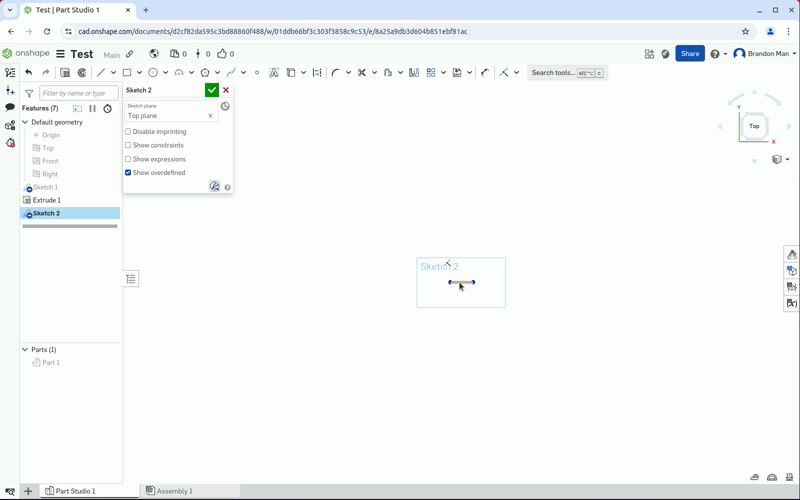
scroll(6)
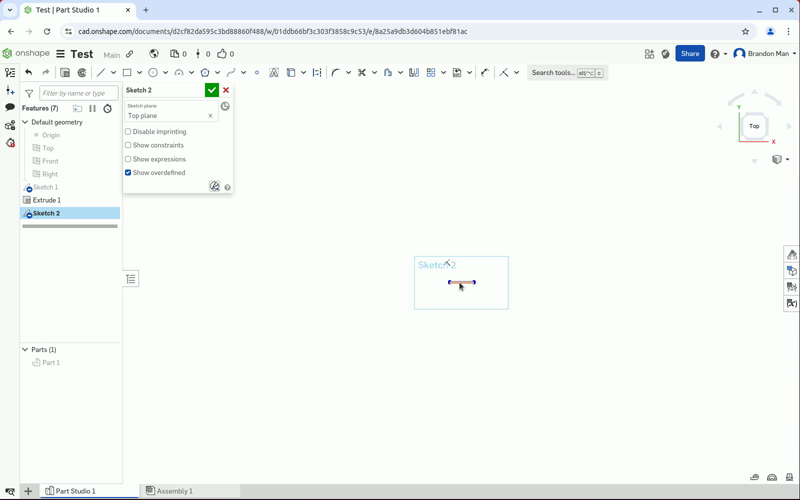
scroll(6)
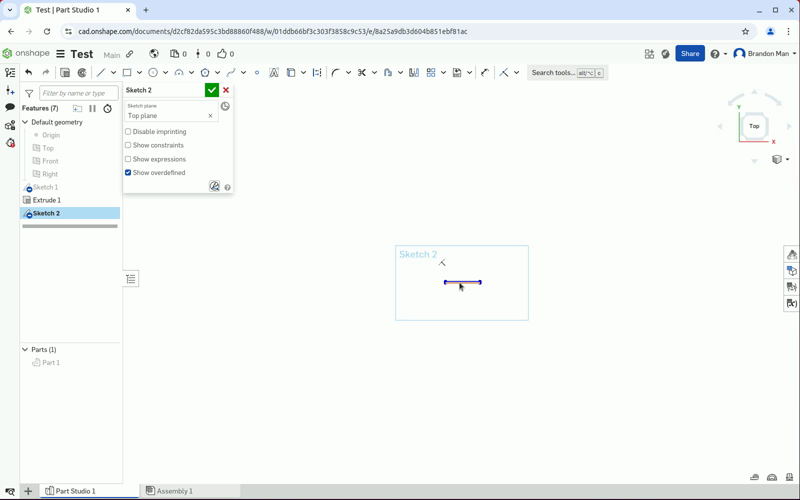
scroll(6)
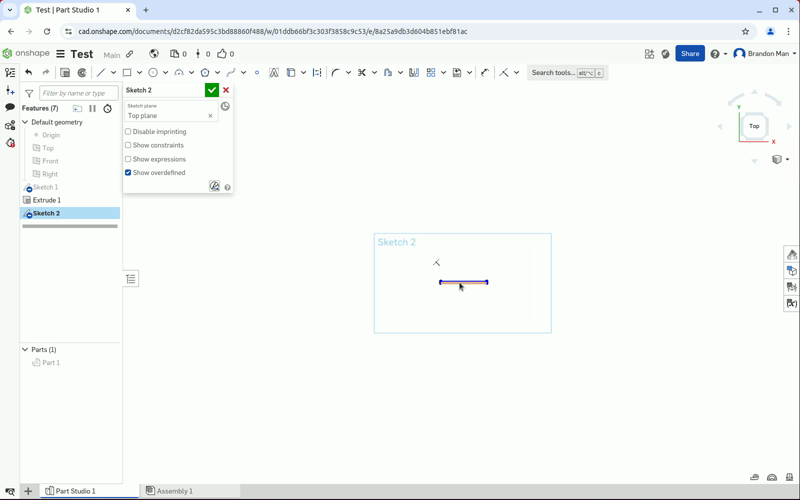
scroll(6)
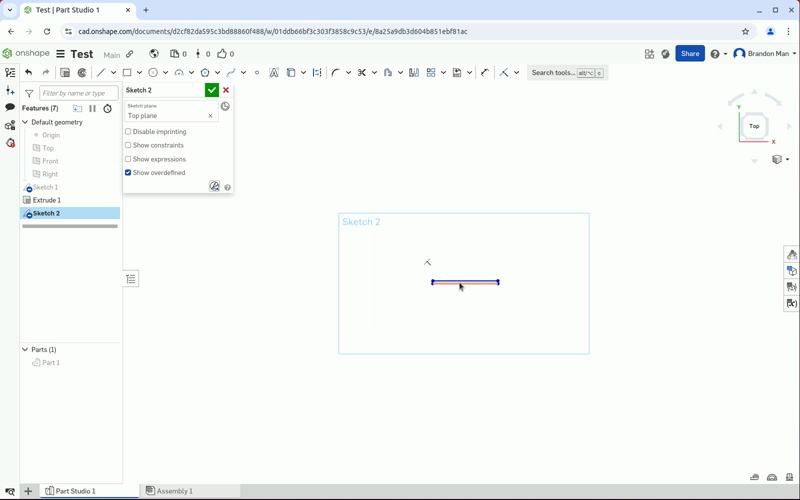
scroll(6)
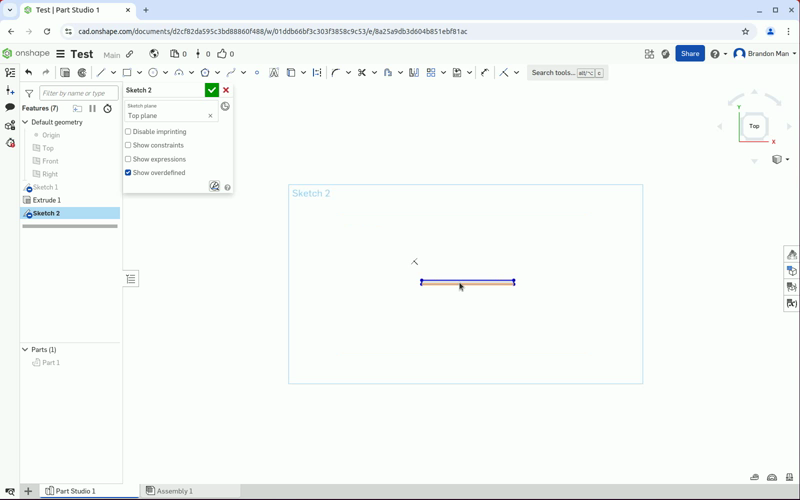
scroll(6)
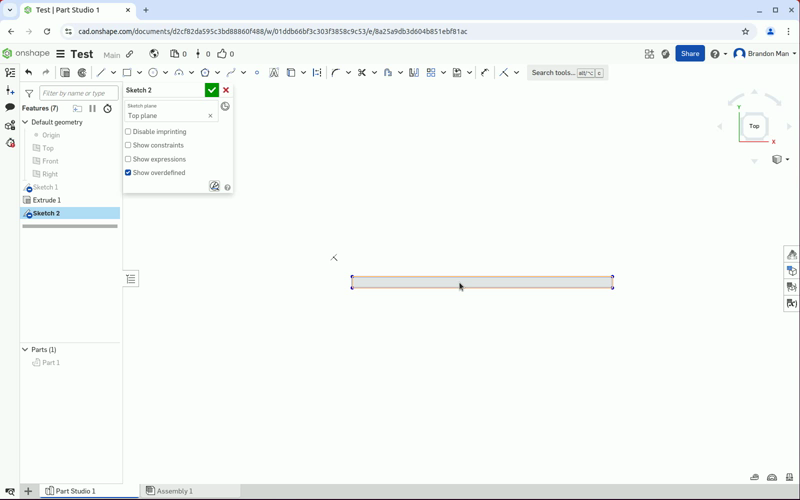
click(459, 282)
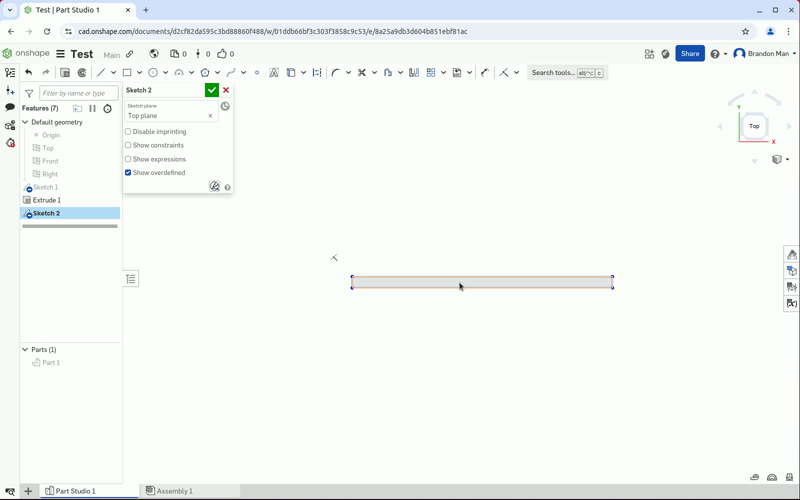
scroll(-6)
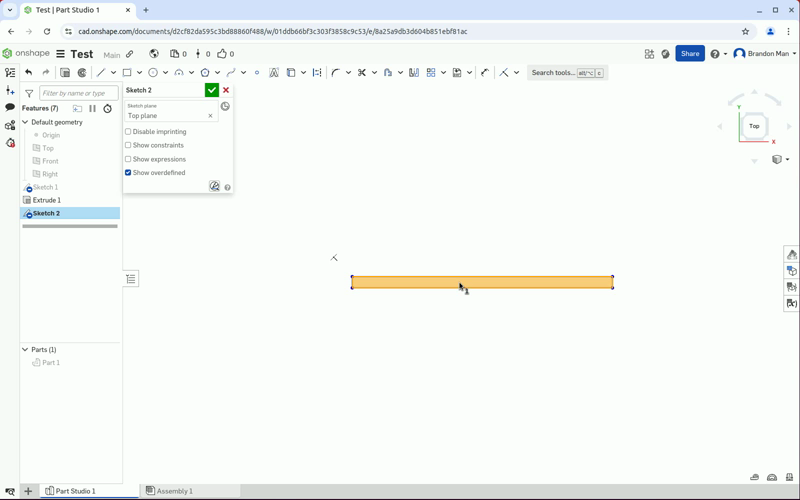
scroll(-6)
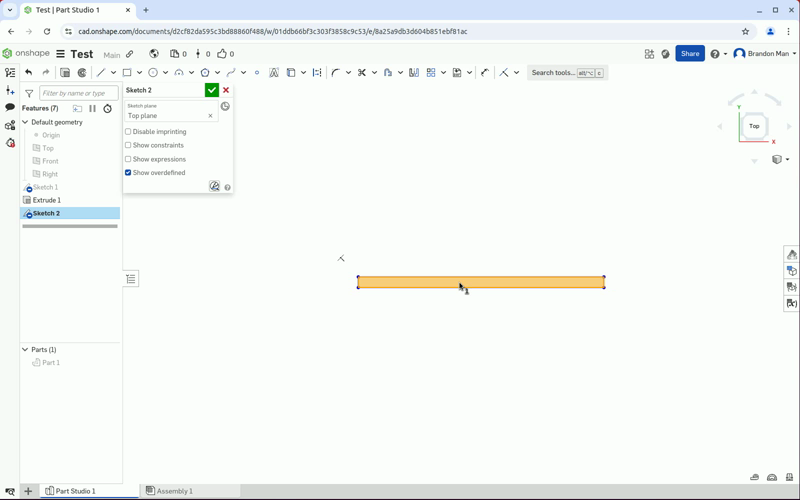
scroll(-6)
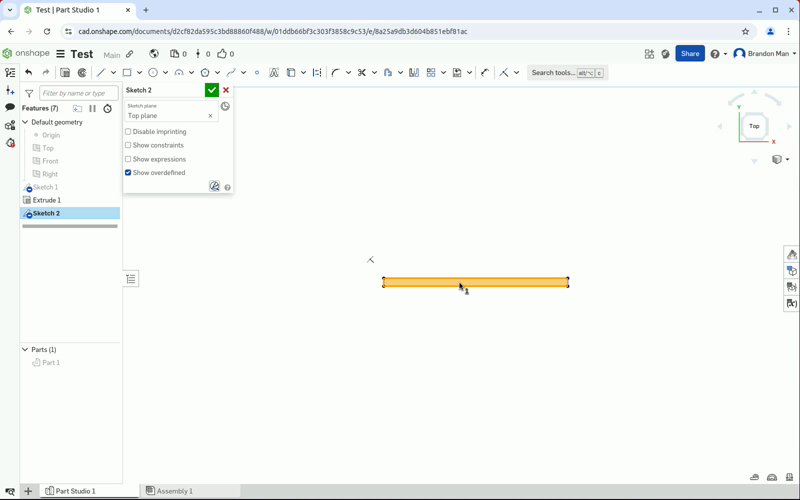
scroll(-6)
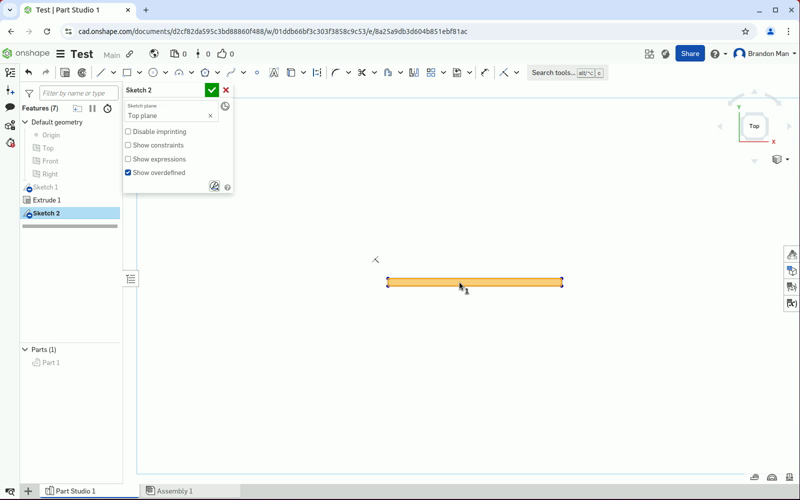
scroll(-6)
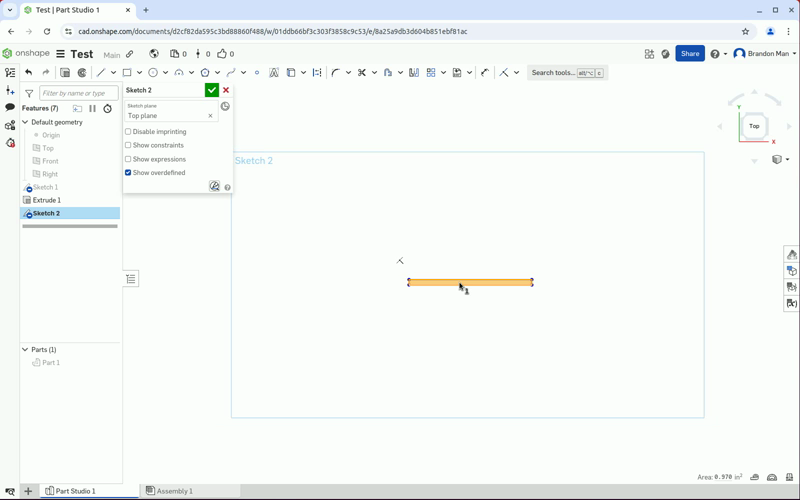
scroll(-6)
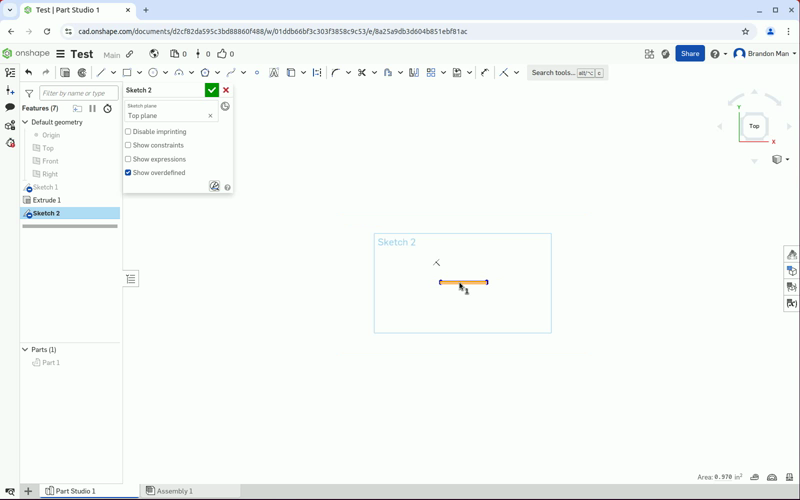
scroll(-6)
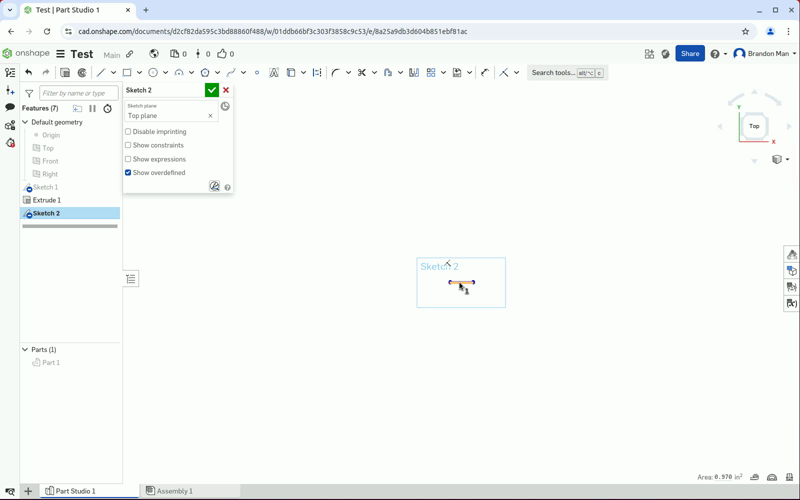
mouse_move(73, 352)
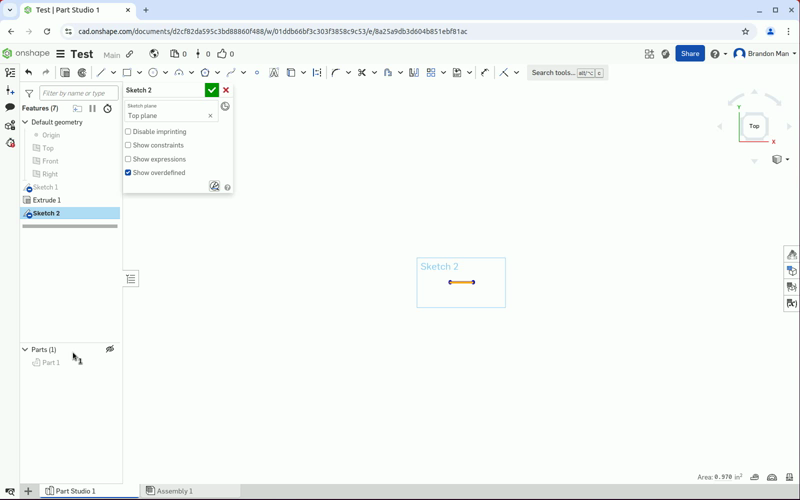
key(shift+y)
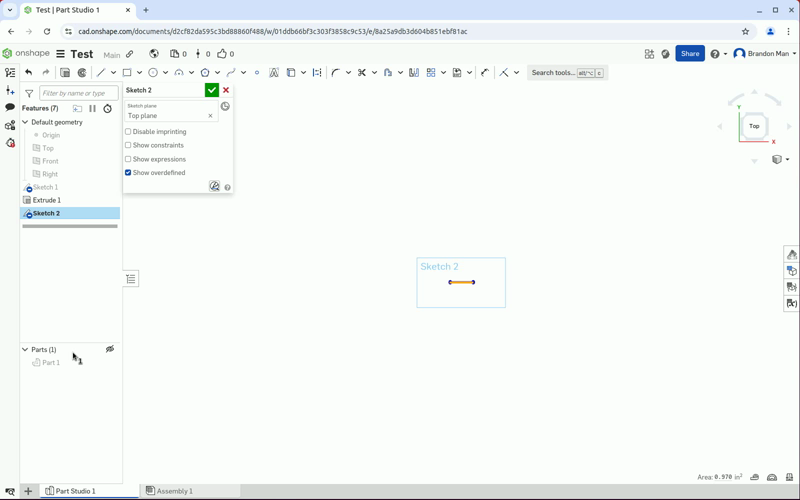
key(shift+e)
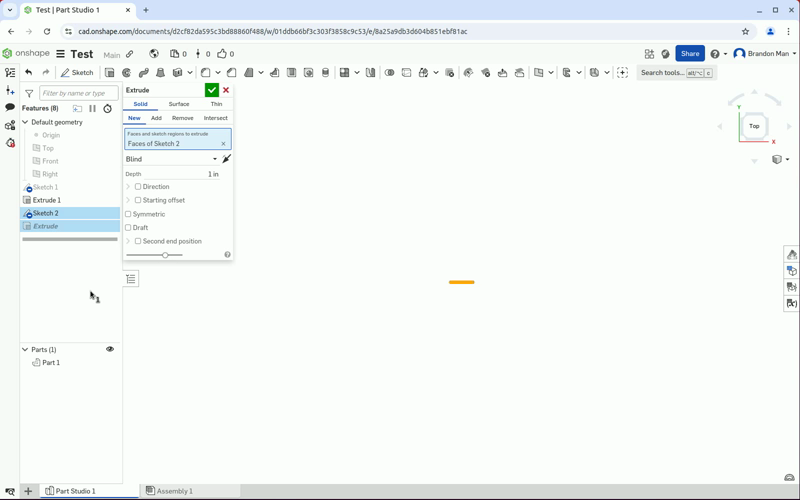
mouse_move(143, 106)
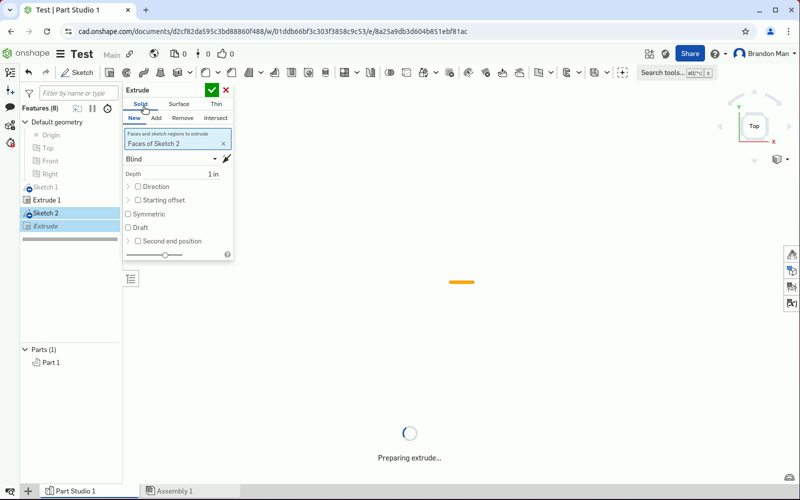
click(143, 106)
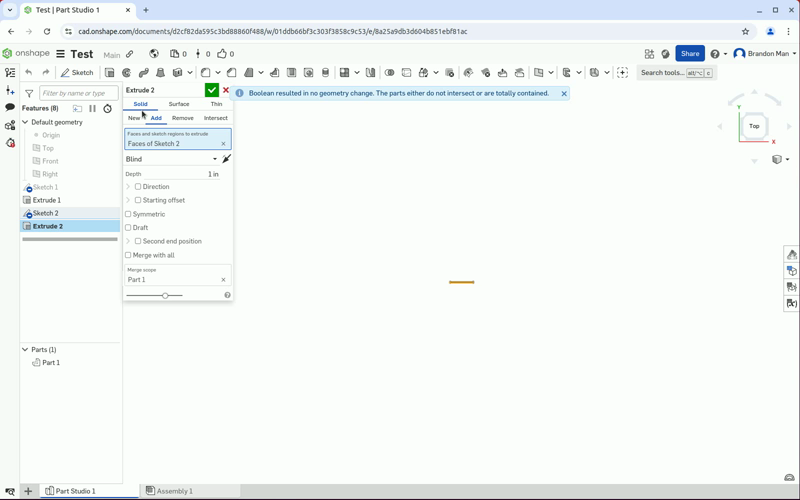
mouse_move(137, 120)
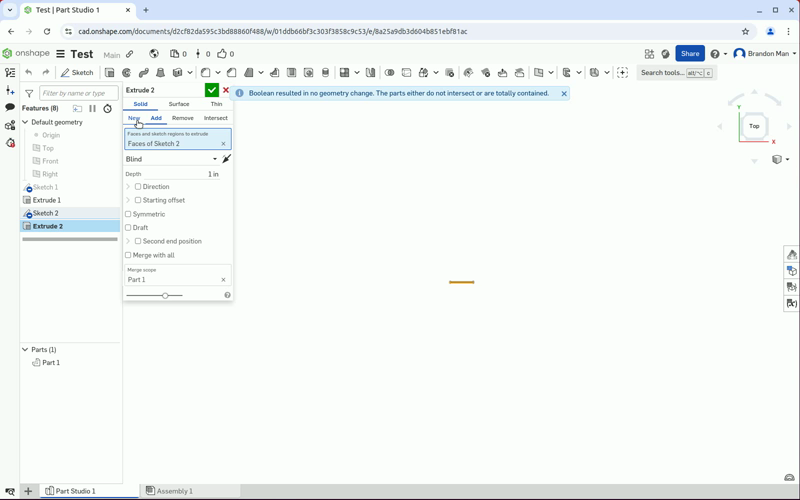
click(137, 120)
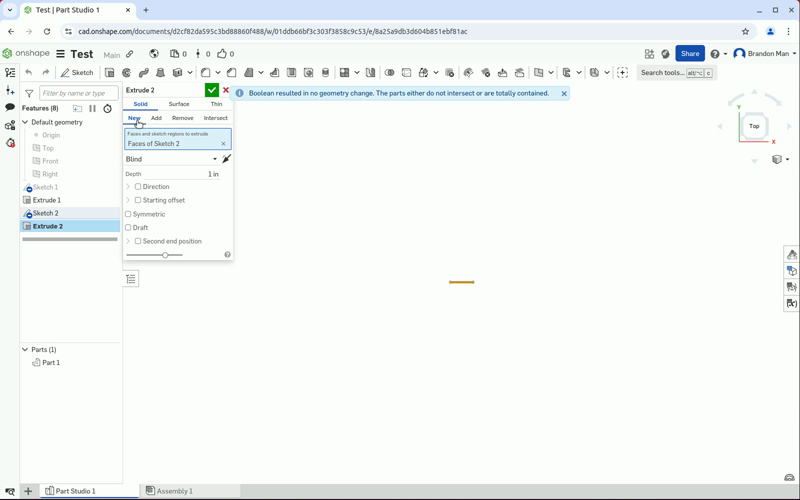
key(tab, 4)
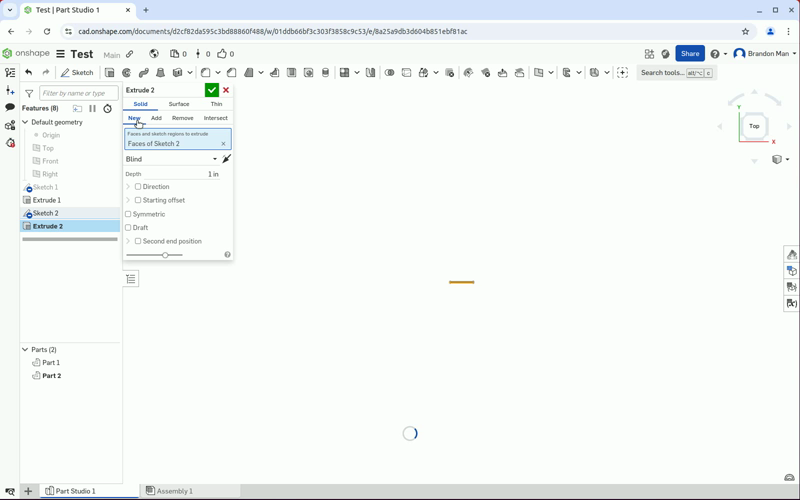
text(23.108)
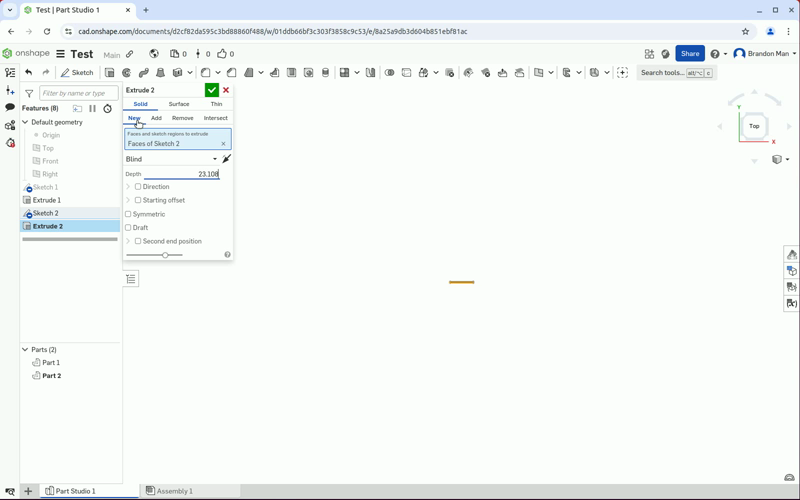
key(enter)
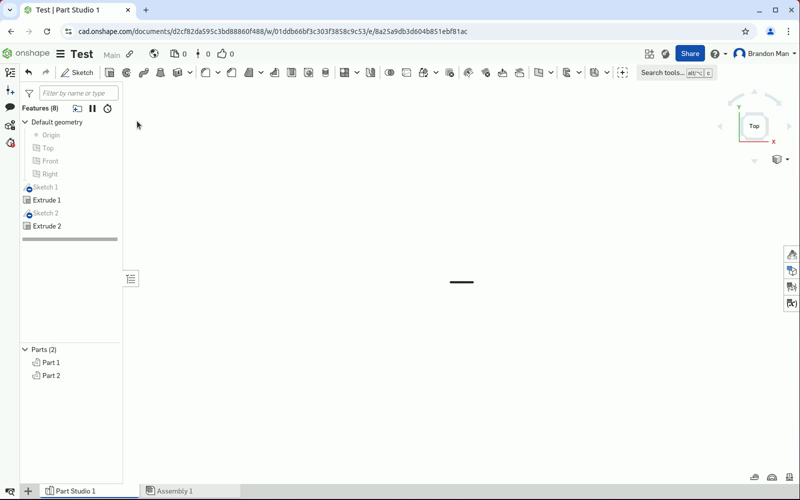
key(shift+h)
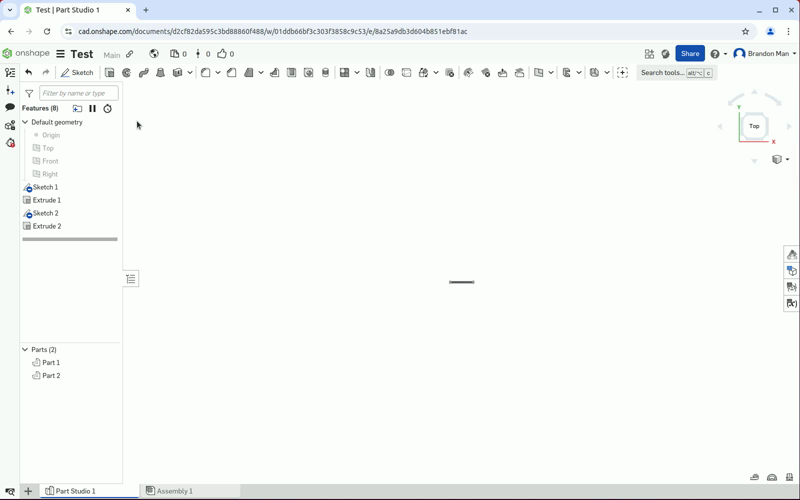
key(shift+h)
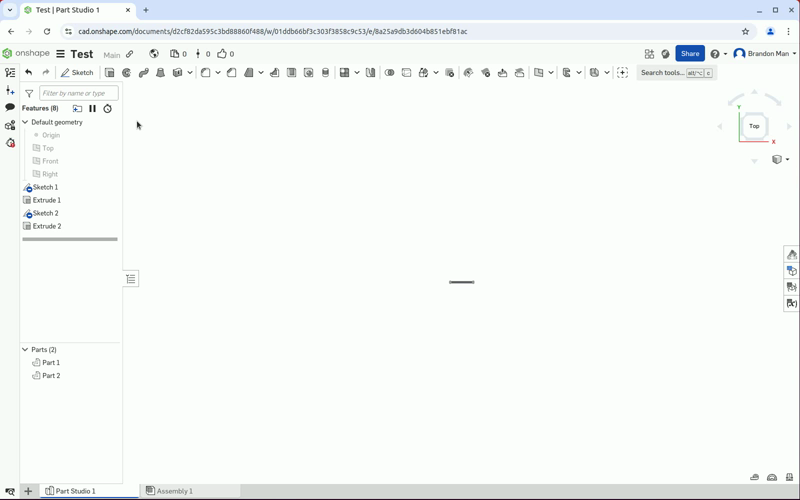
key(shift+7)
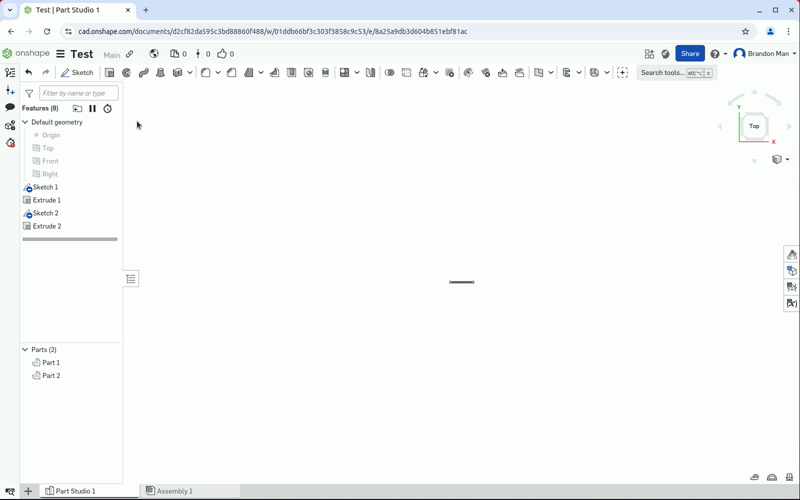
key(up, 3)
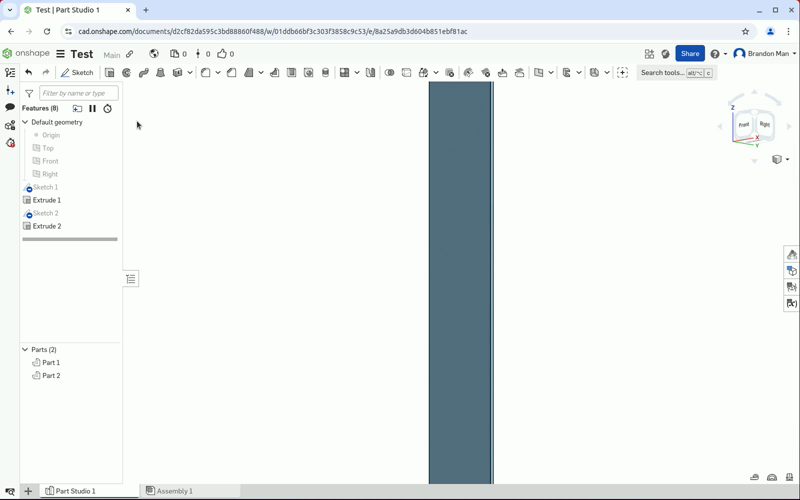
key(left, 3)
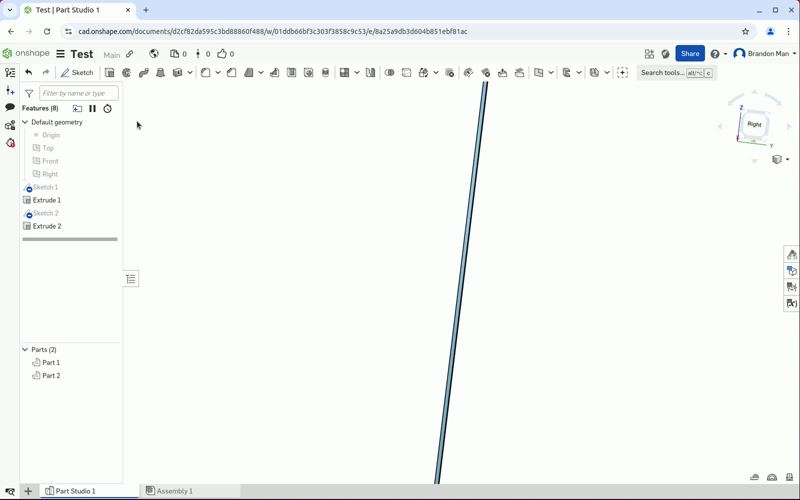
key(right, 3)
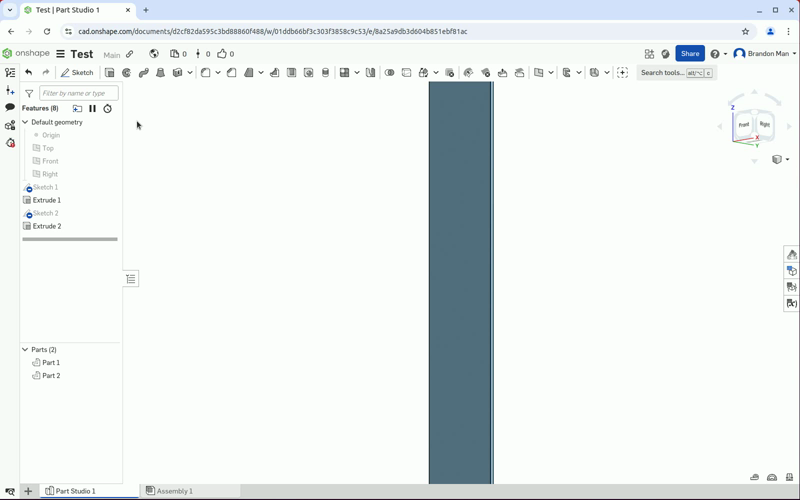
key(down, 3)
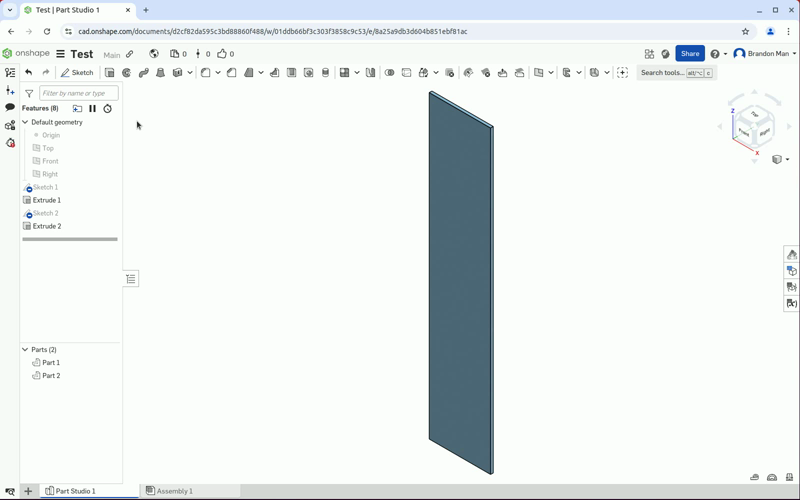
mouse_move(73, 189)
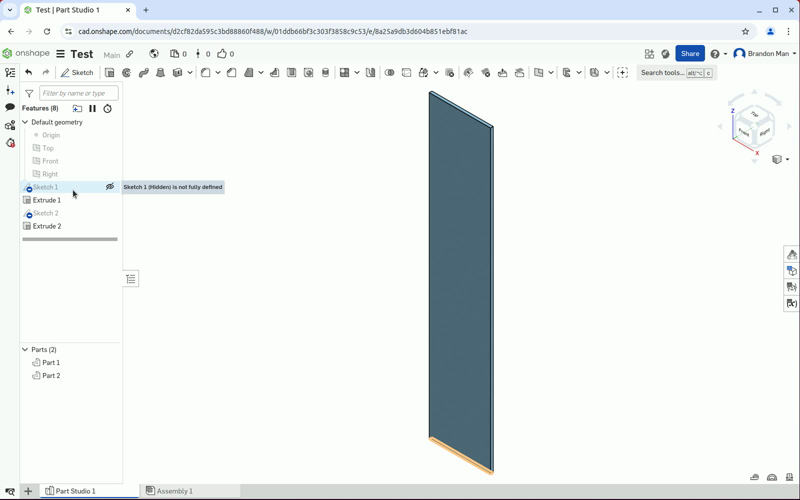
click(73, 189)